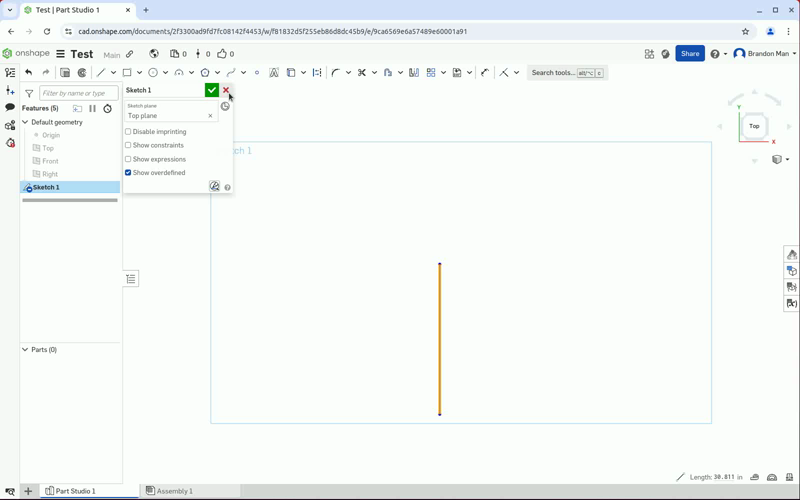
key(shift+h)
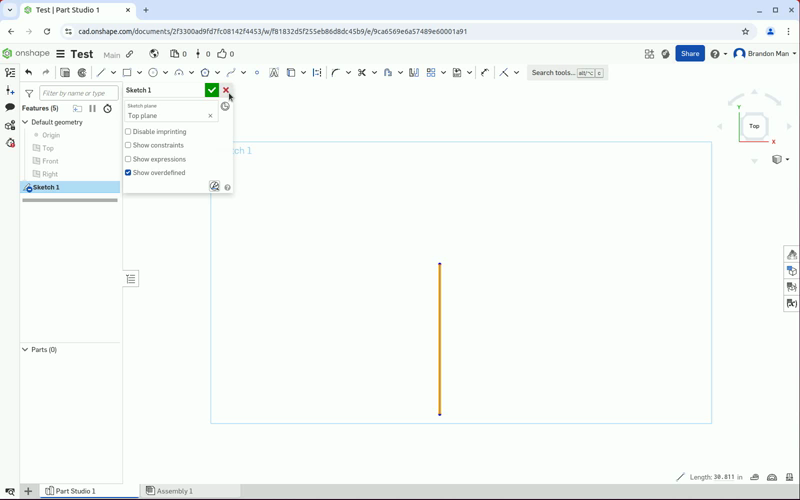
key(shift+s)
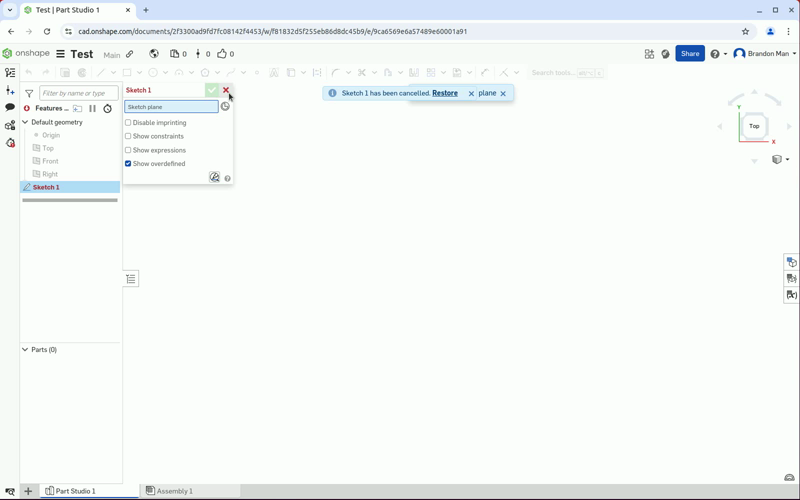
mouse_move(73, 150)
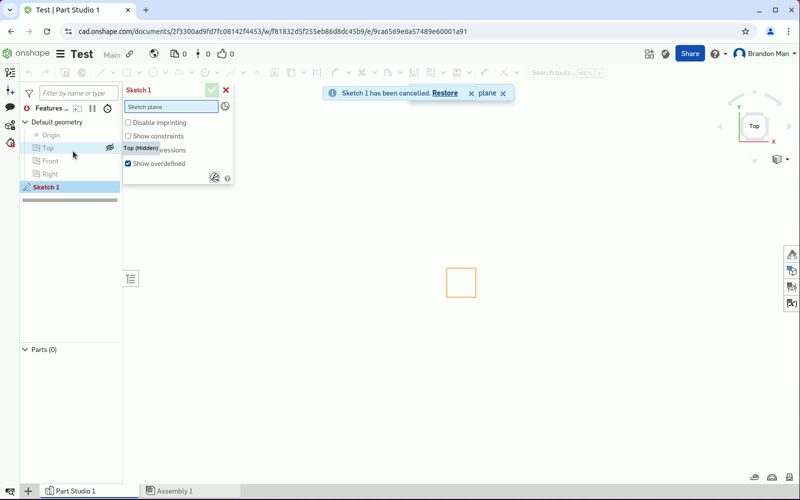
click(73, 150)
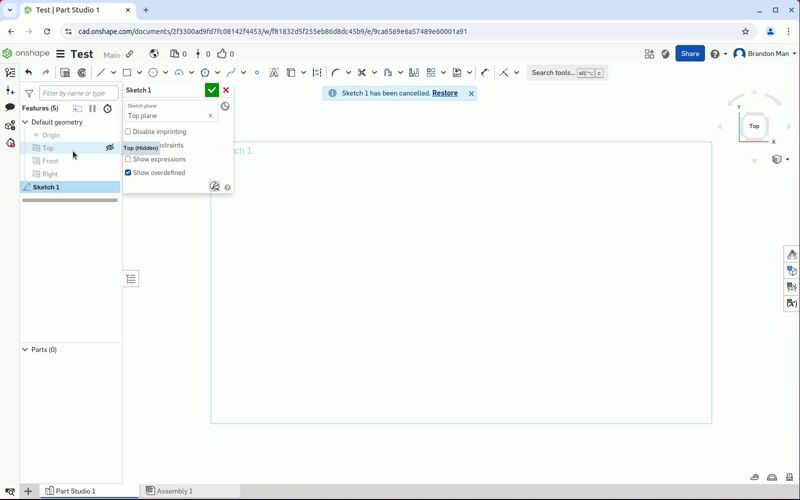
mouse_move(73, 352)
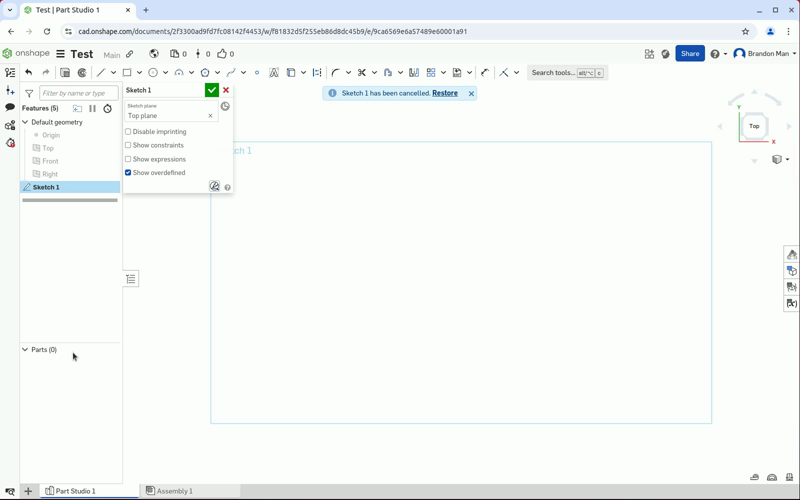
key(y)
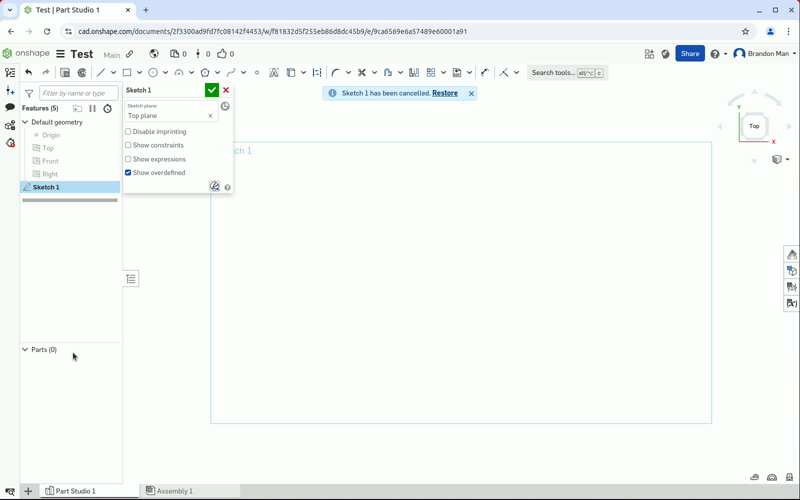
key(l)
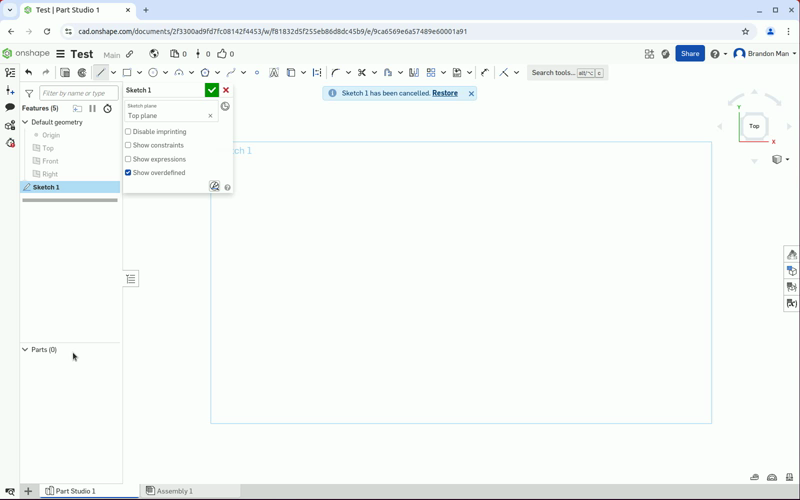
key_down(shift)
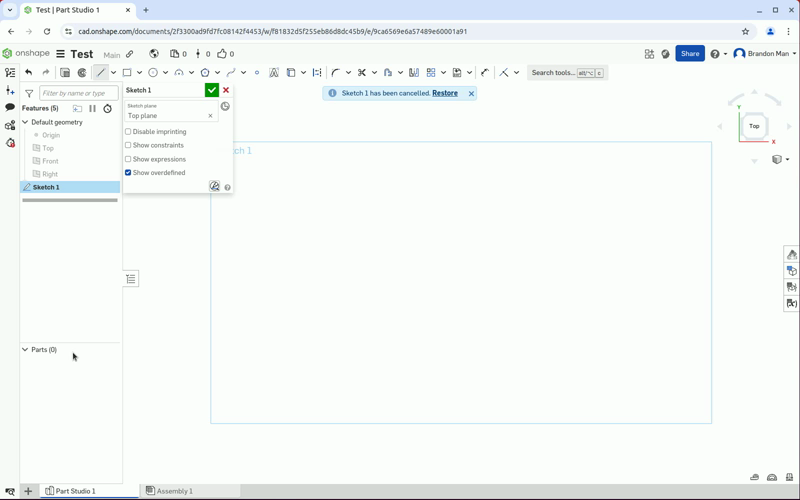
mouse_move(348, 312)
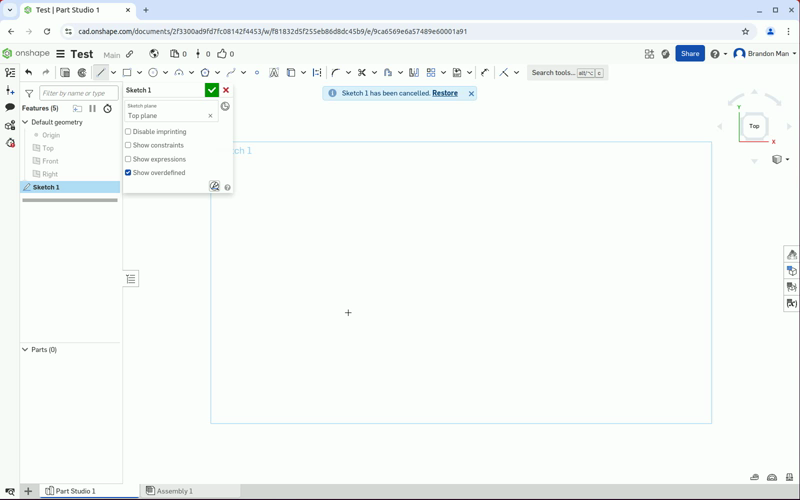
click(348, 312)
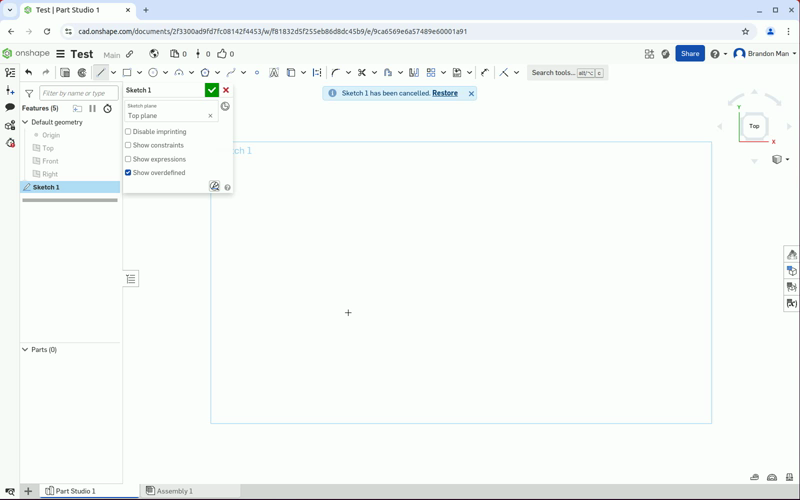
key_up(shift)
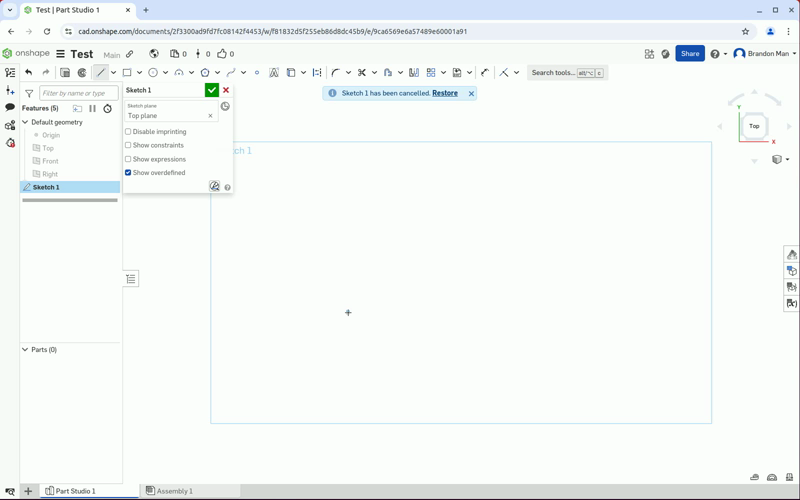
key_down(shift)
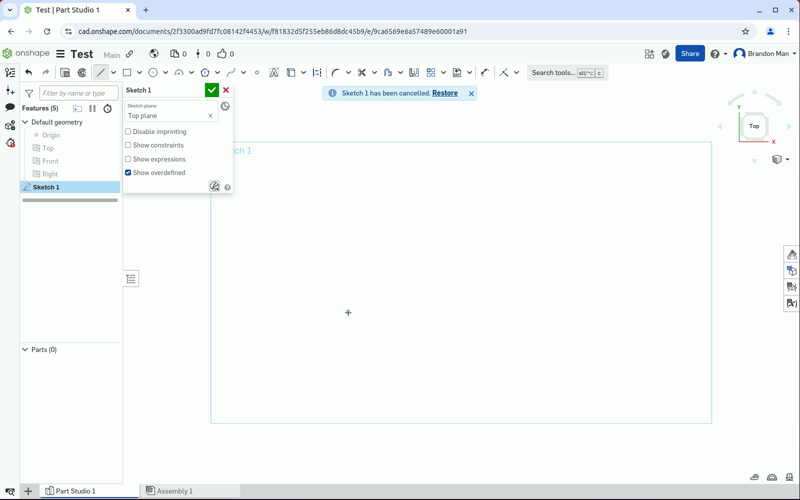
mouse_move(378, 312)
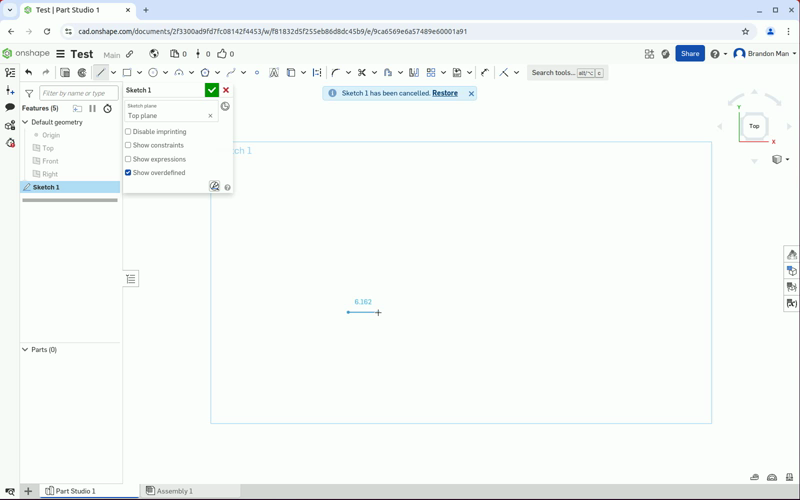
mouse_move(364, 312)
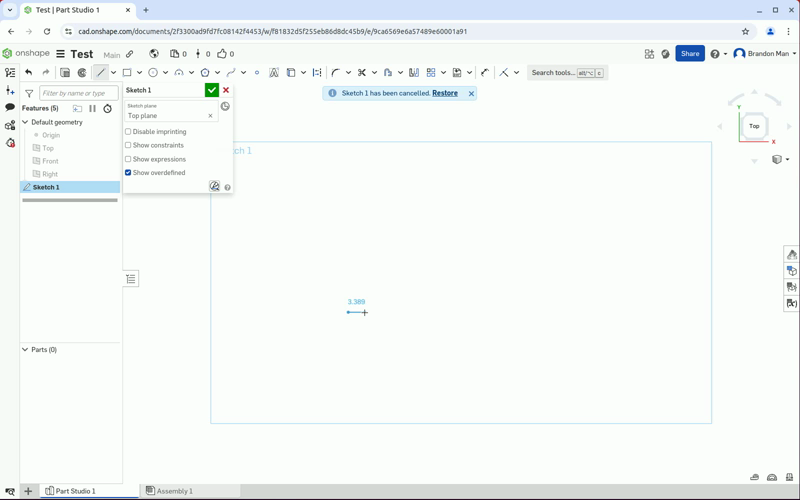
click(364, 312)
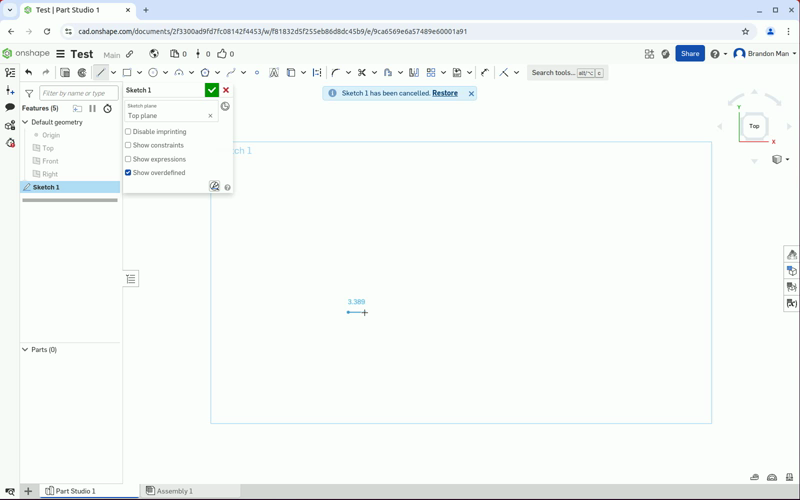
key_up(shift)
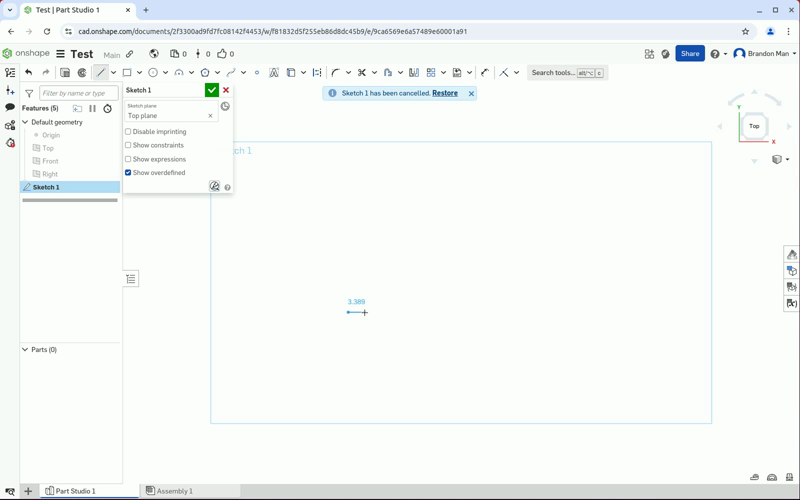
key(esc)
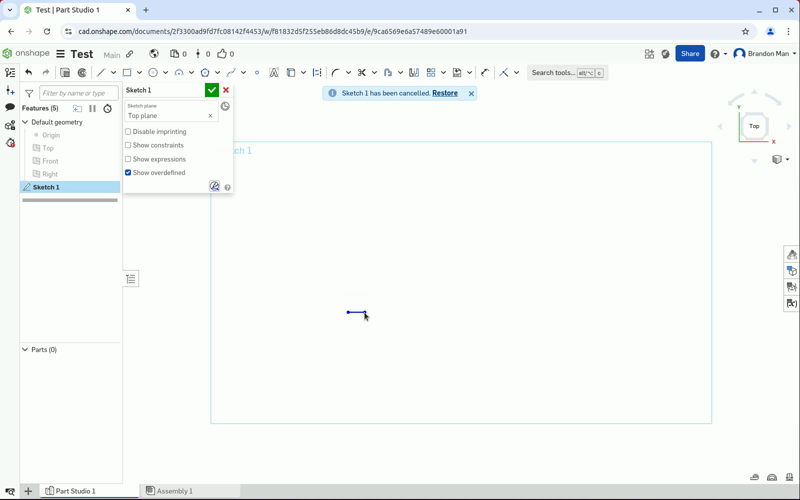
key(a)
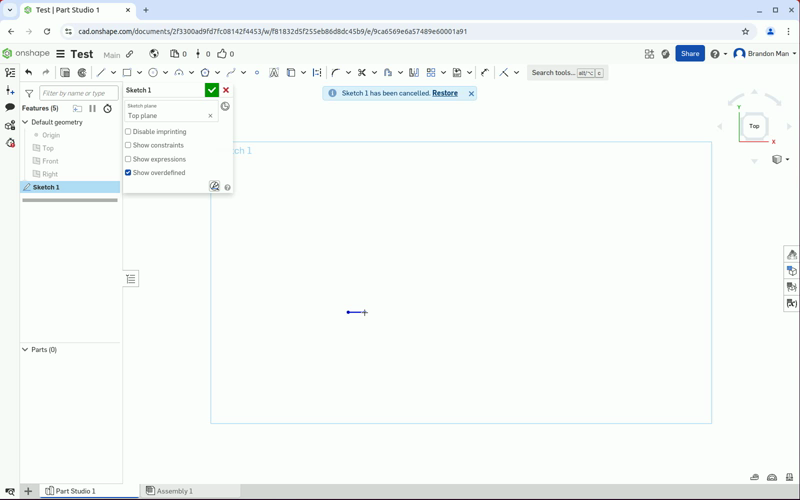
mouse_move(364, 312)
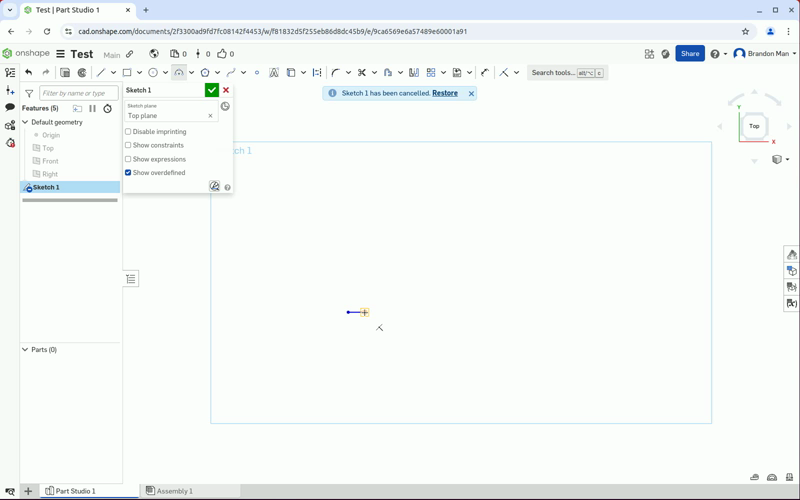
click(364, 312)
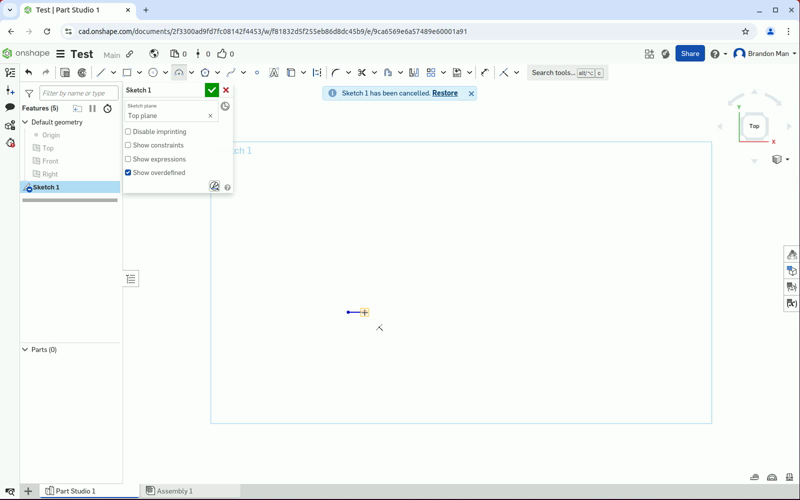
key_down(shift)
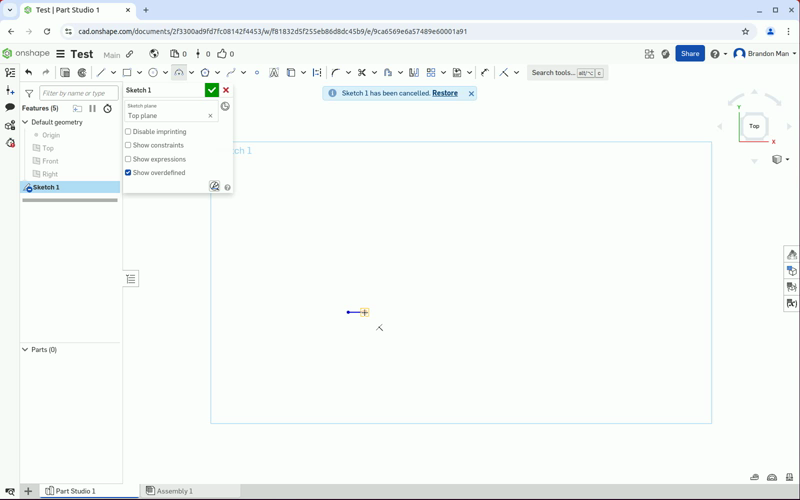
mouse_move(558, 309)
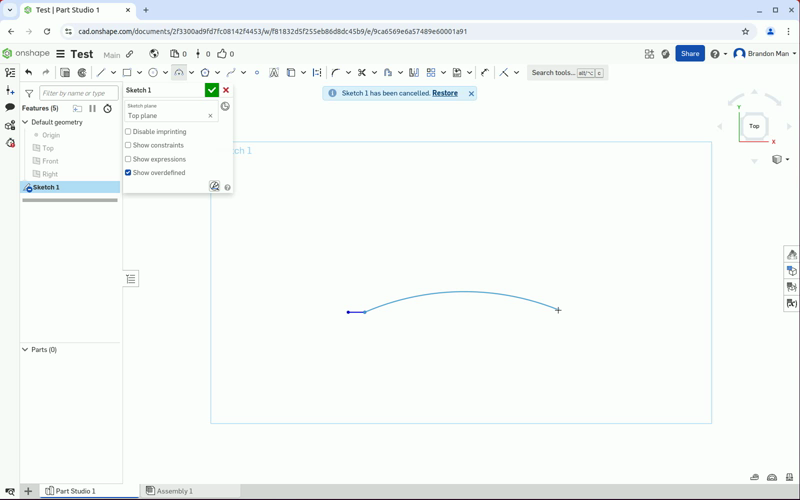
click(558, 309)
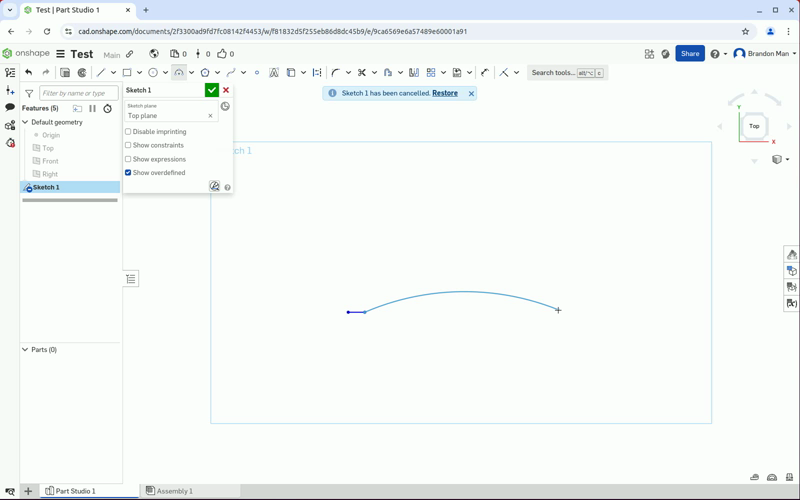
mouse_move(462, 383)
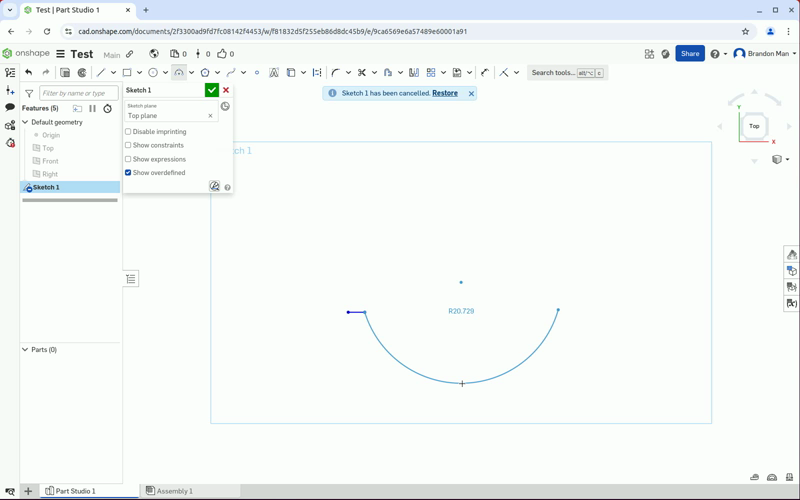
click(462, 383)
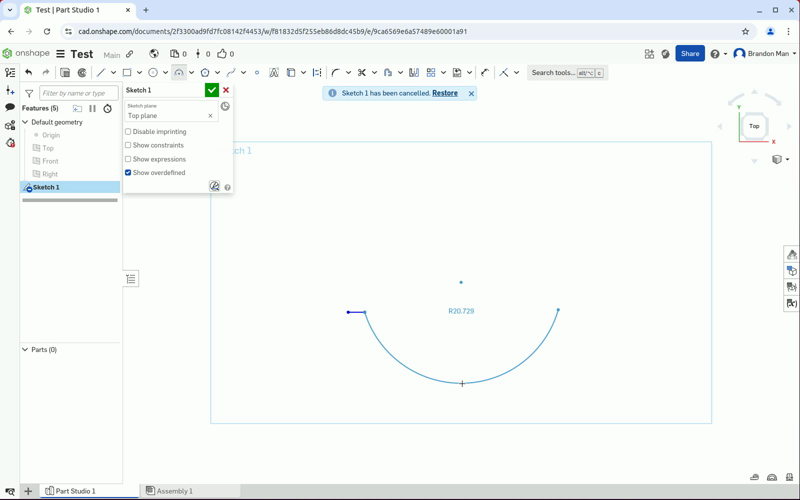
key_up(shift)
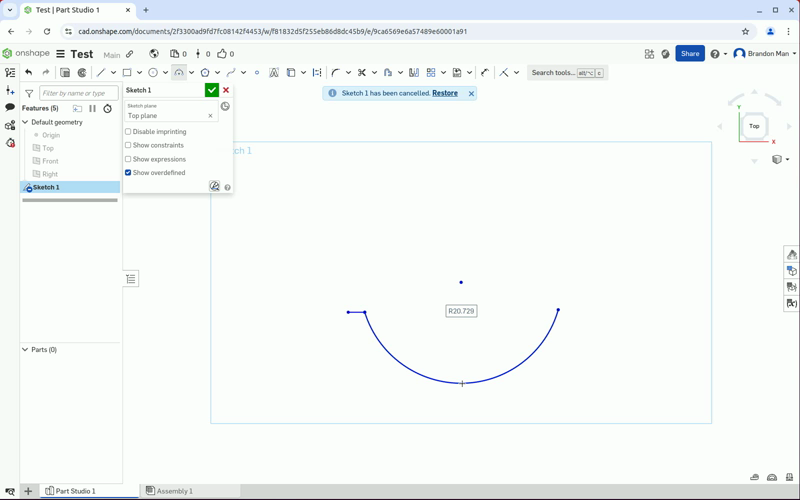
key(esc)
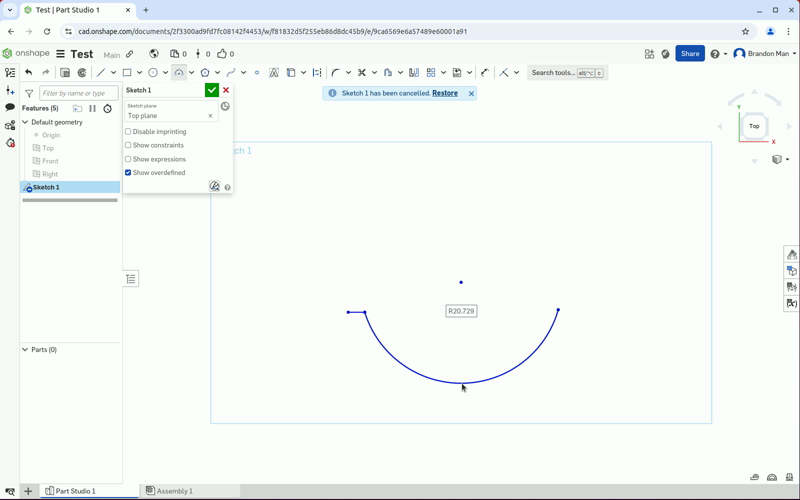
key(l)
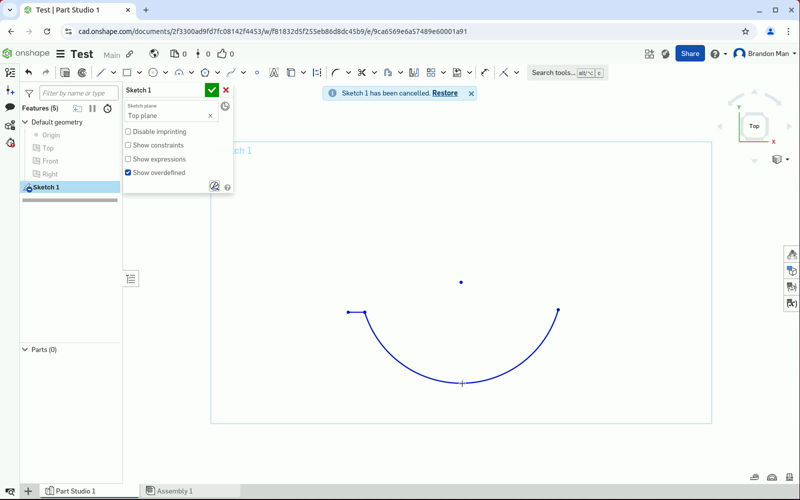
mouse_move(558, 309)
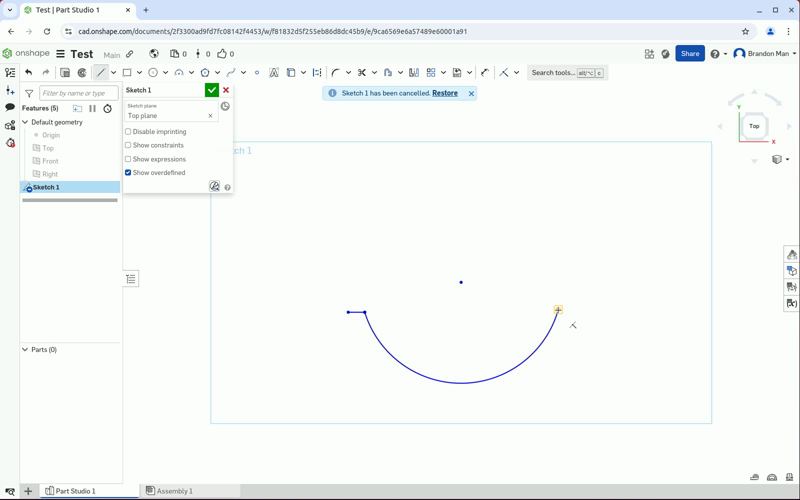
click(558, 309)
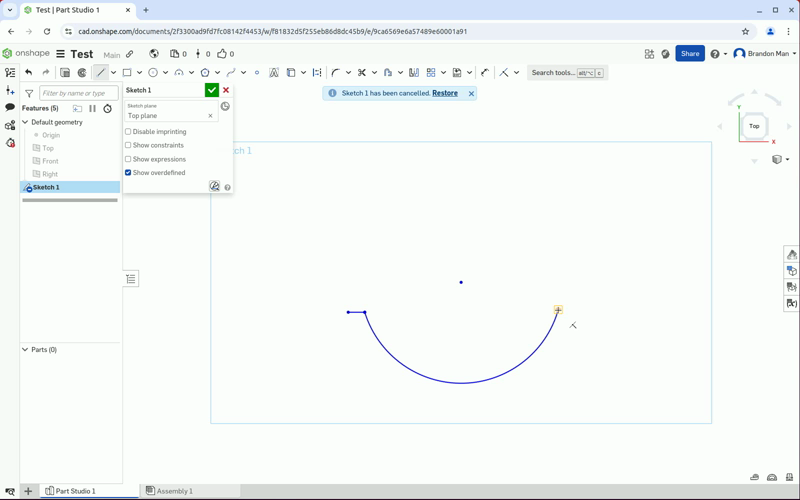
key_down(shift)
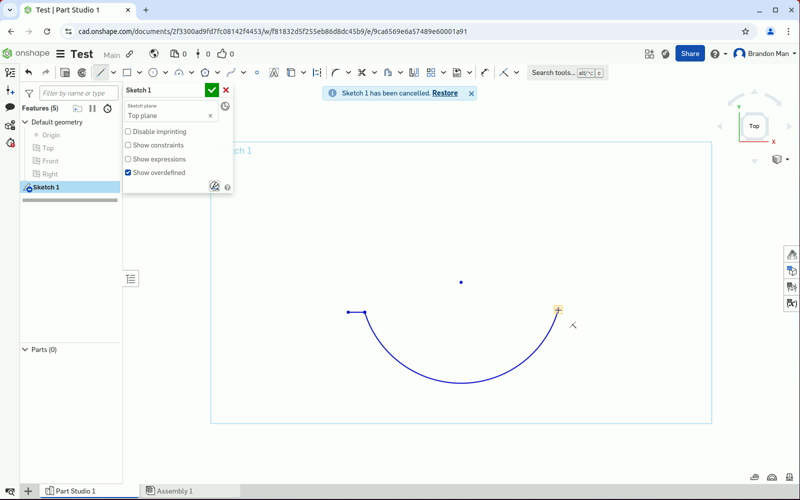
mouse_move(588, 309)
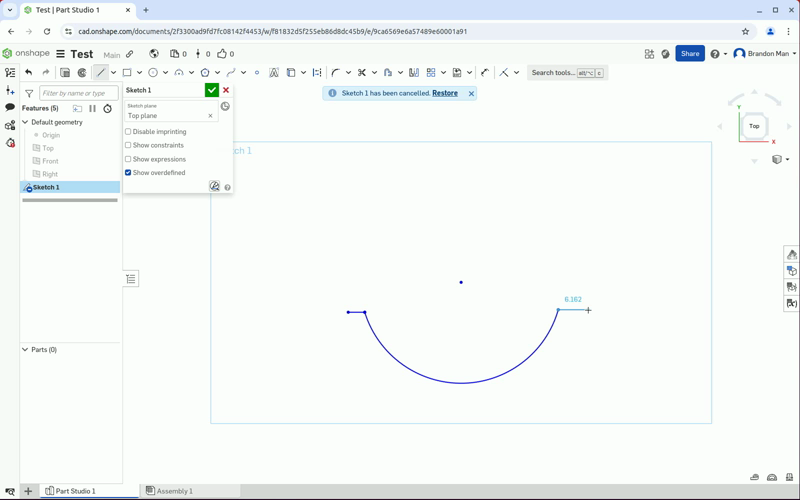
mouse_move(572, 309)
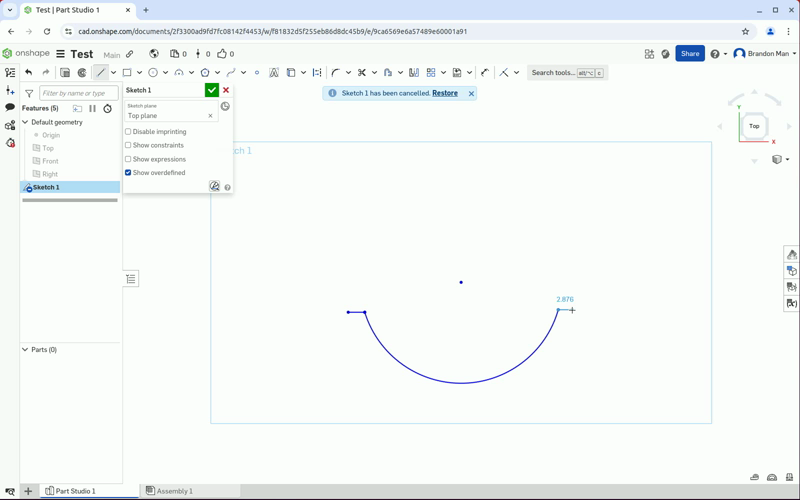
click(572, 309)
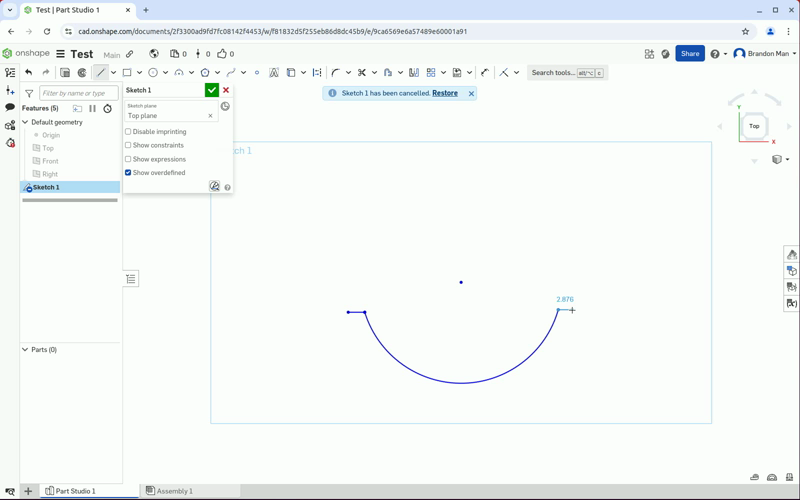
key_up(shift)
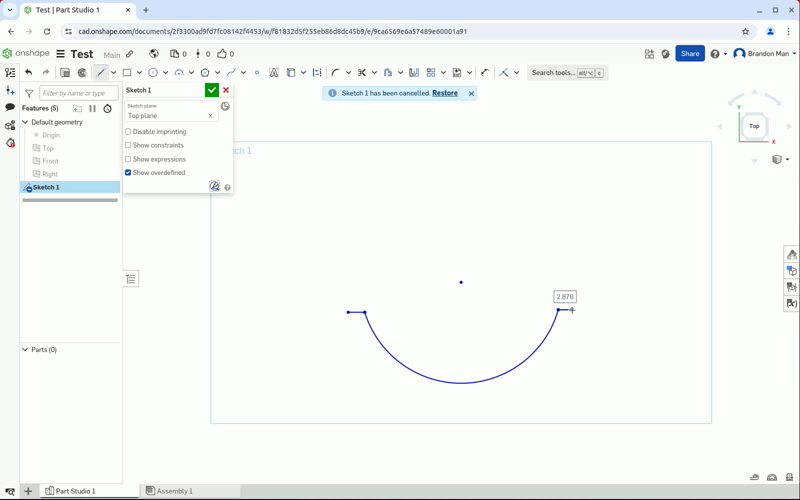
key_down(shift)
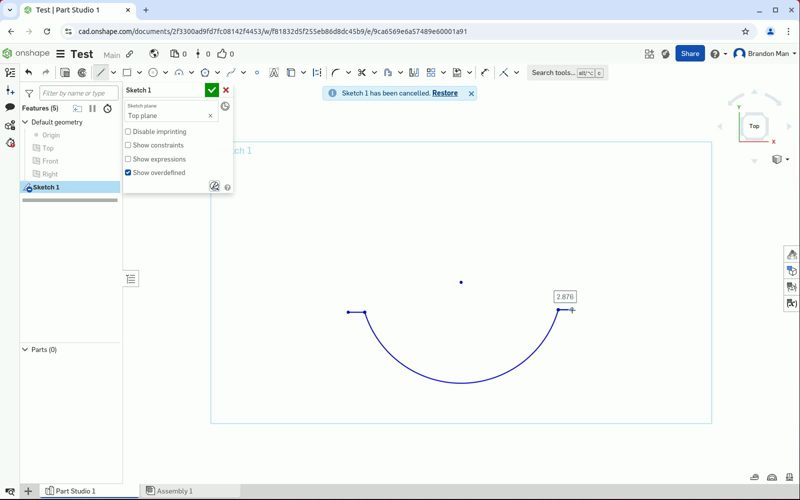
mouse_move(589, 309)
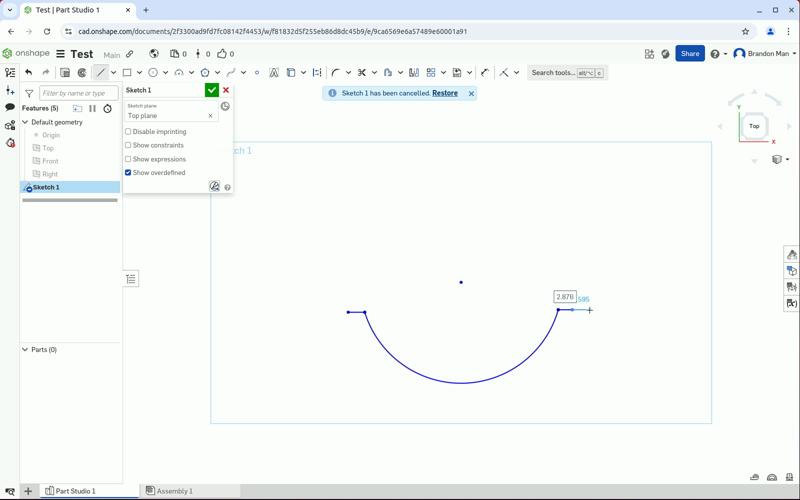
mouse_move(572, 253)
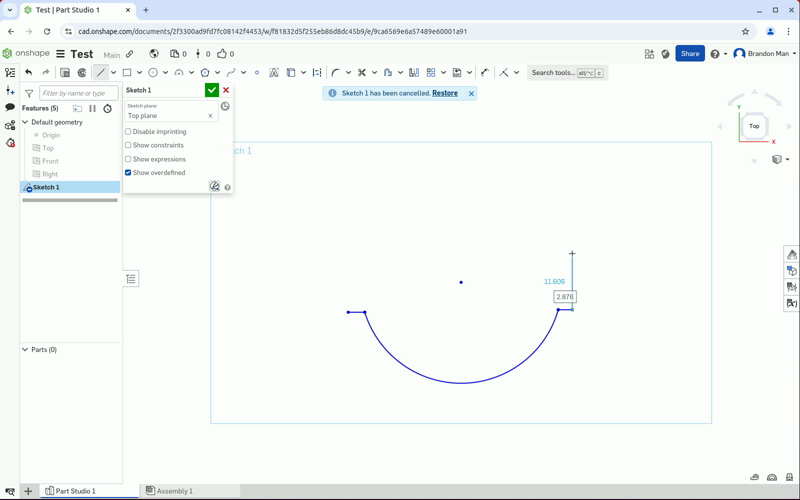
click(572, 253)
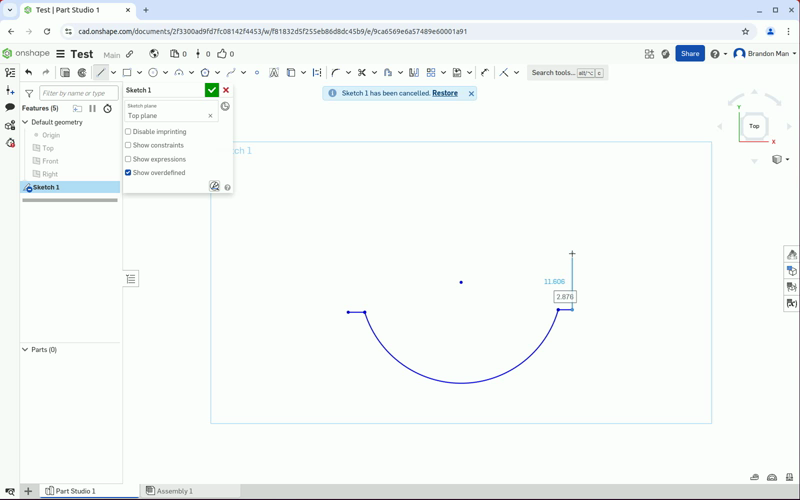
key_up(shift)
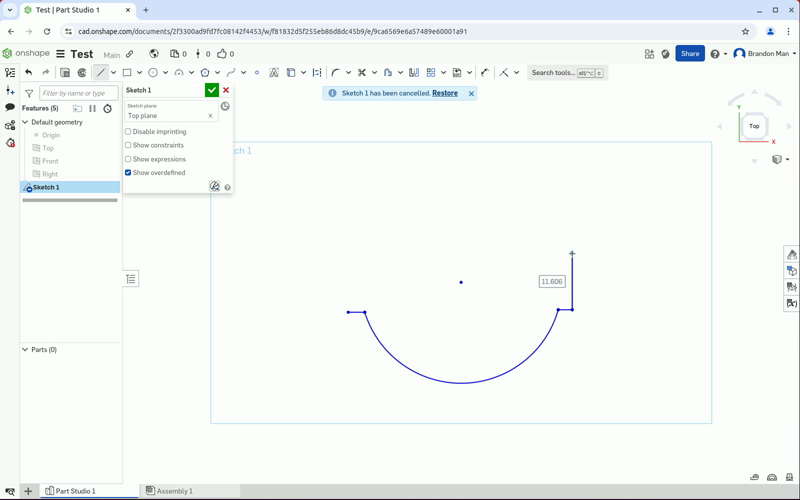
key_down(shift)
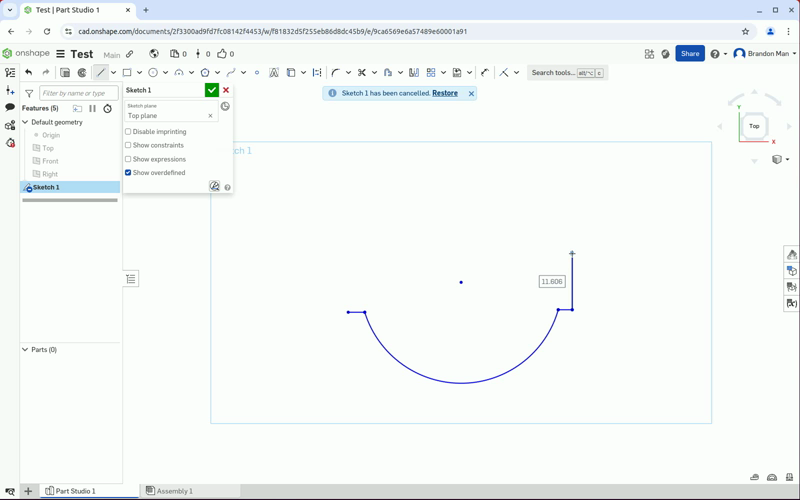
mouse_move(589, 253)
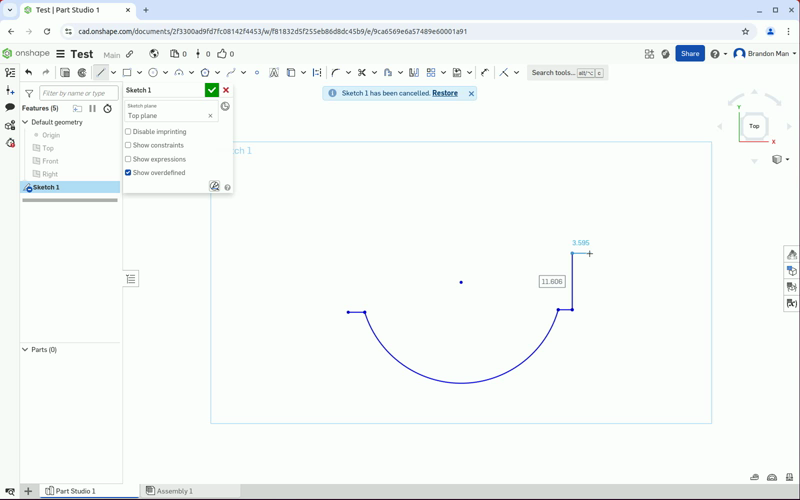
mouse_move(555, 253)
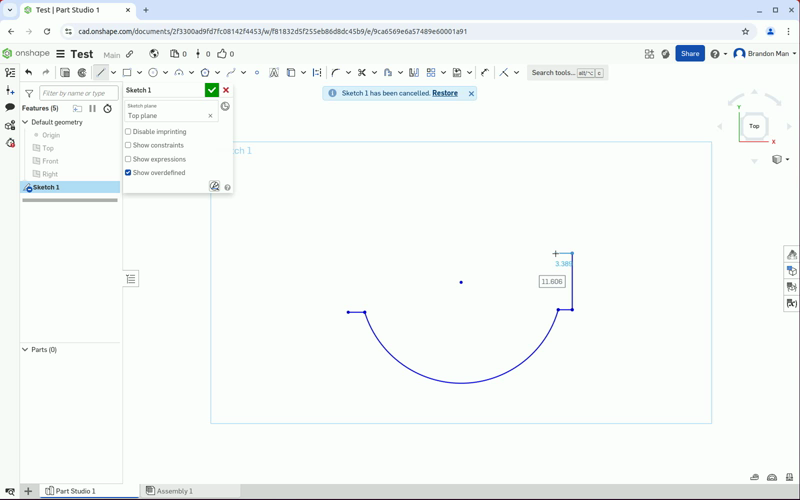
click(555, 253)
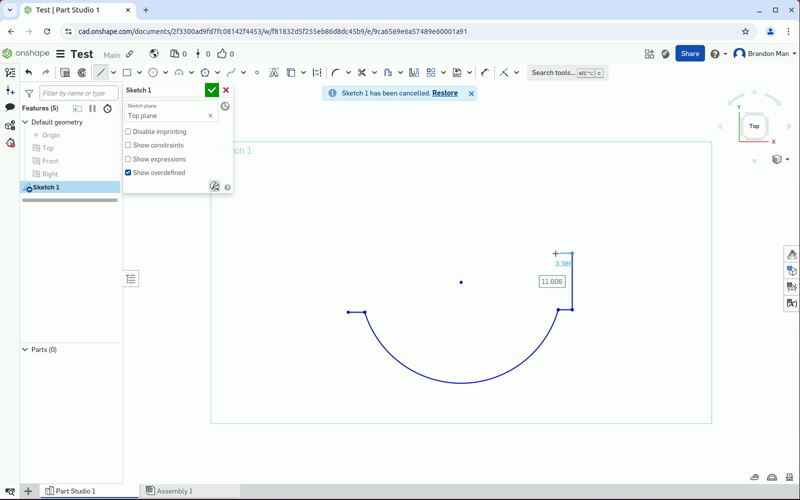
key_up(shift)
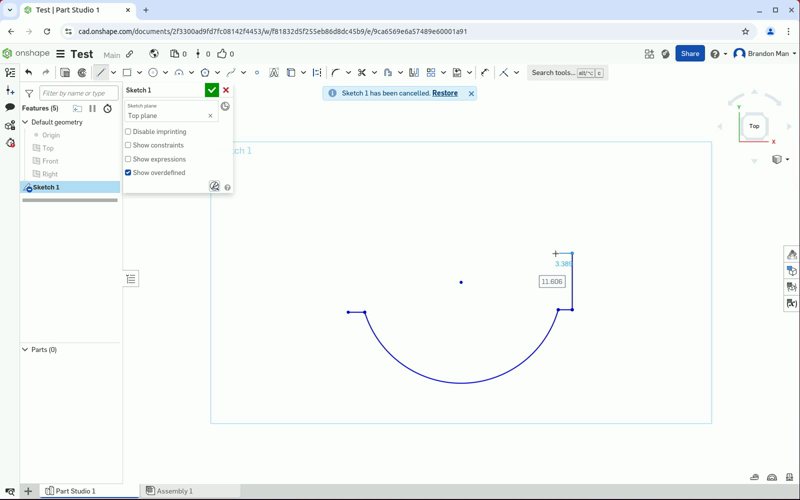
key(esc)
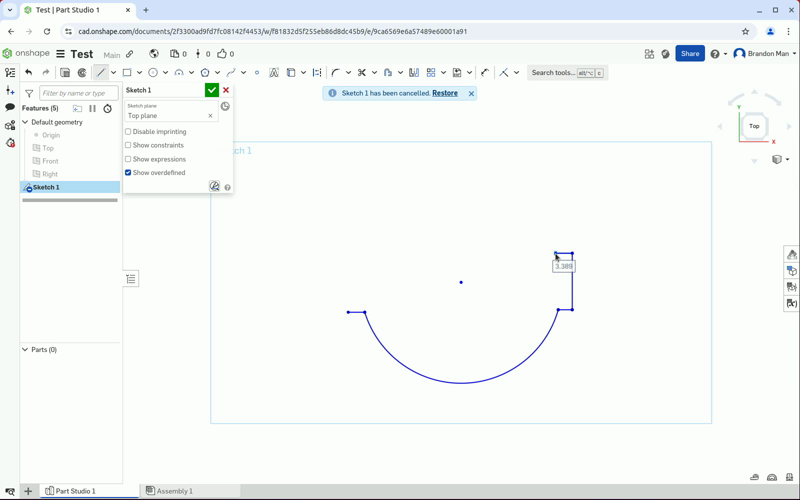
key(a)
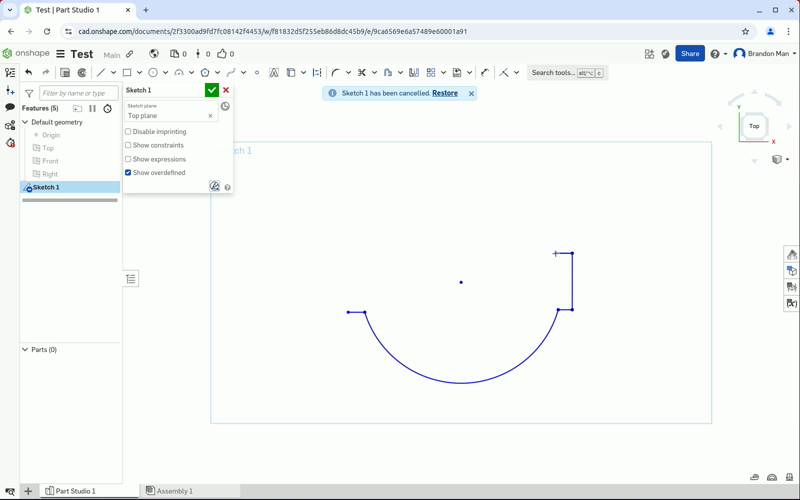
mouse_move(555, 253)
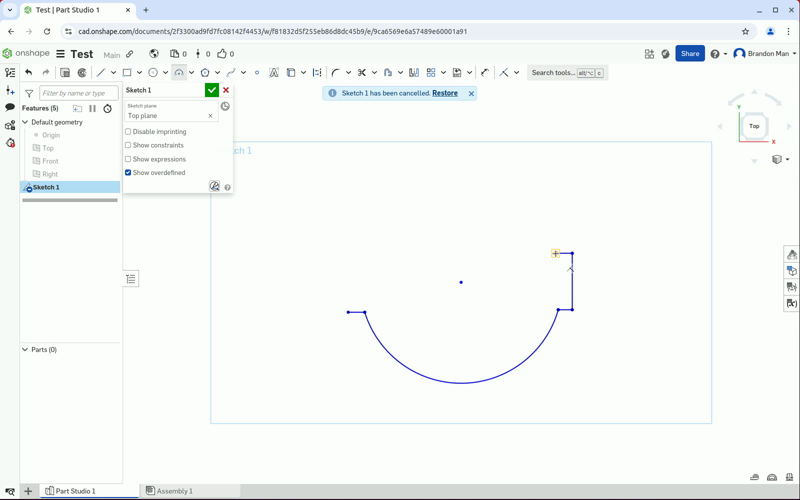
click(555, 253)
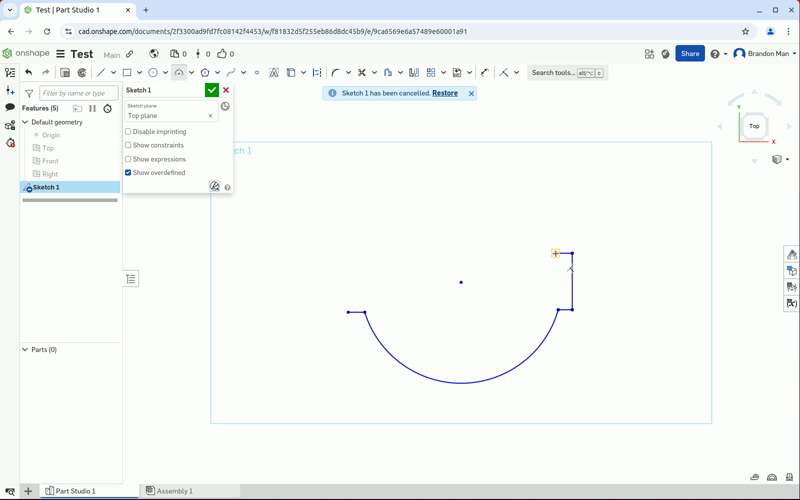
key_down(shift)
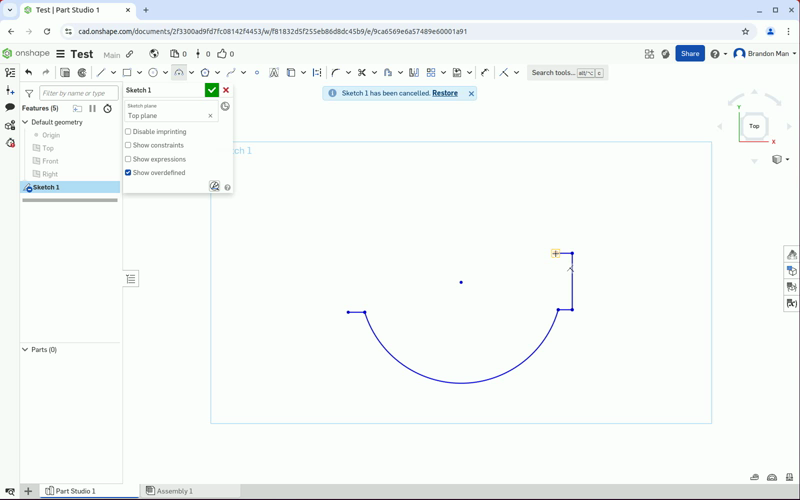
mouse_move(364, 255)
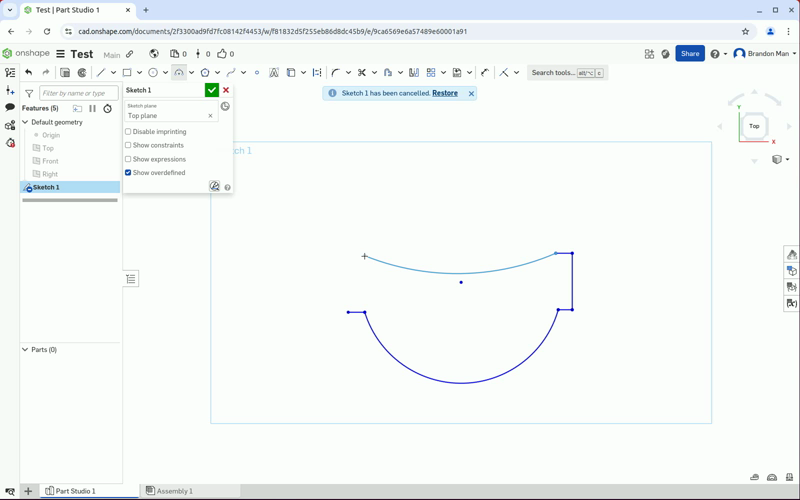
click(364, 255)
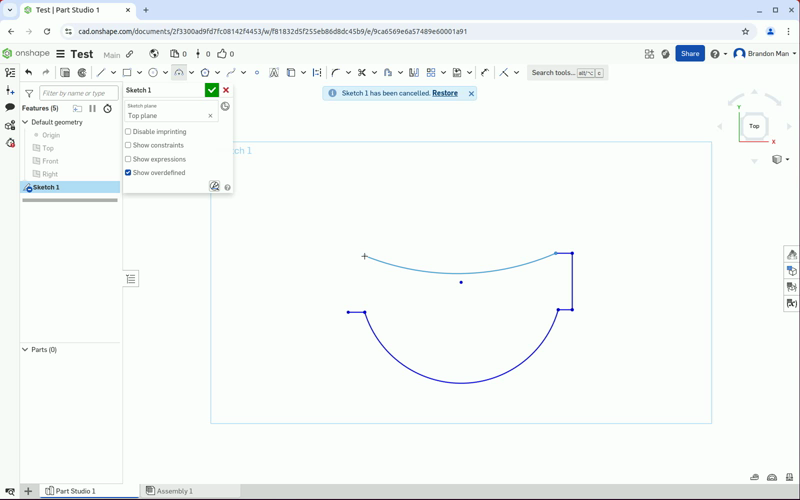
mouse_move(459, 183)
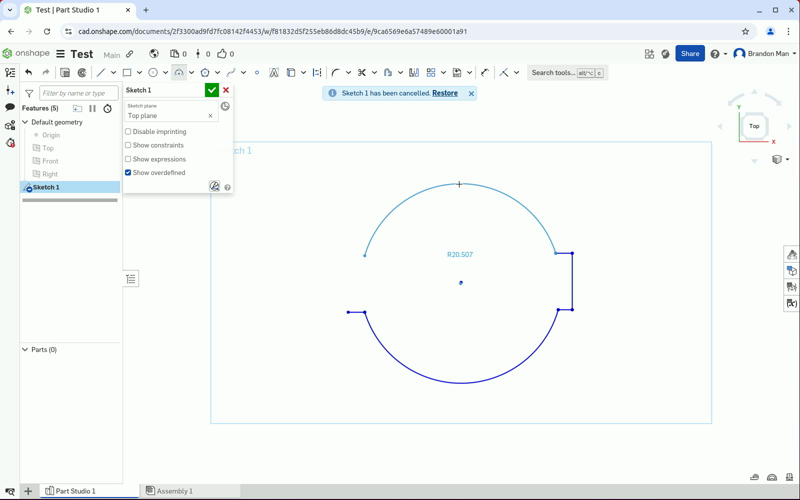
click(459, 183)
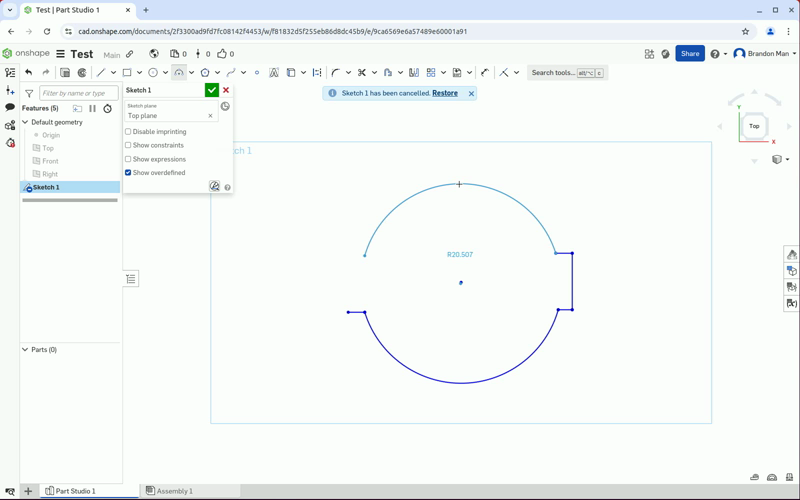
key_up(shift)
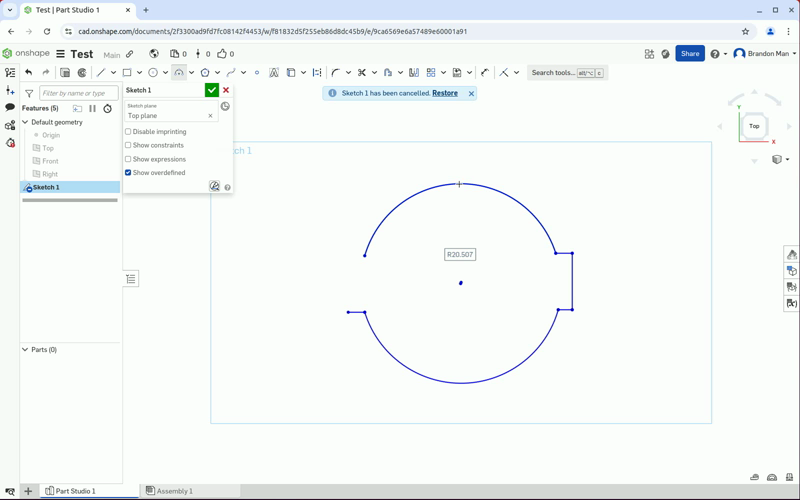
key(esc)
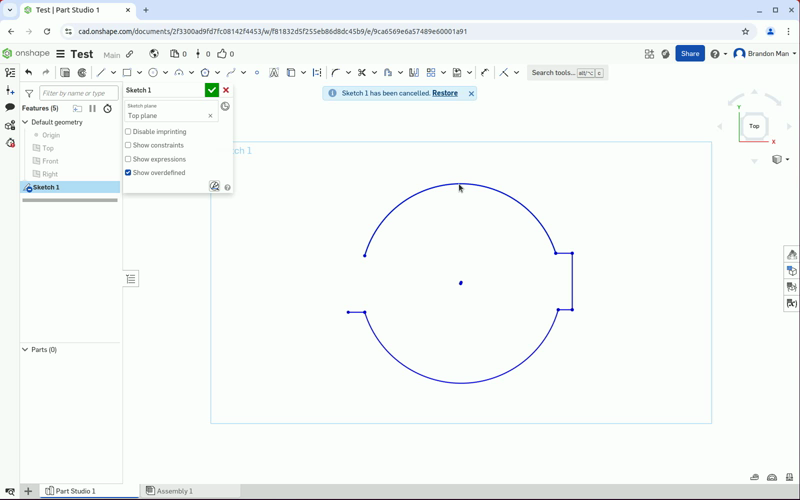
key(l)
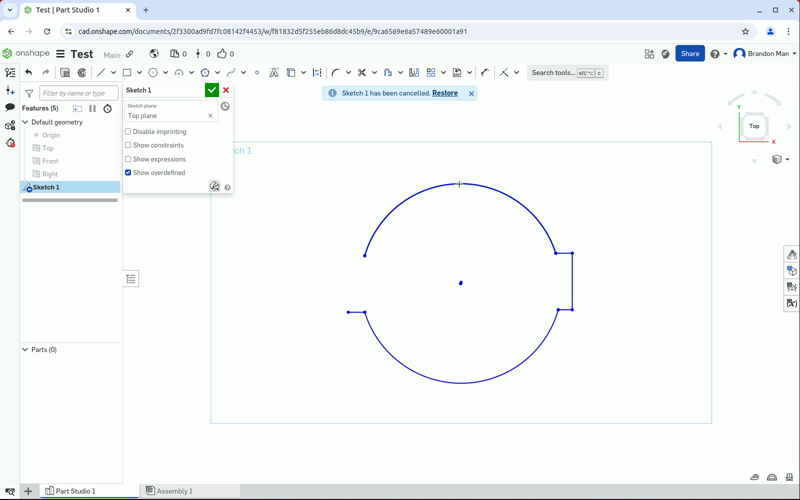
mouse_move(364, 255)
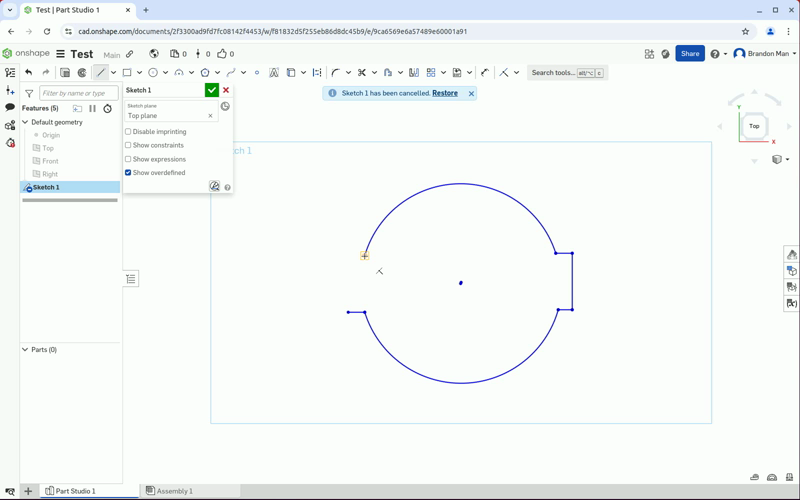
click(364, 255)
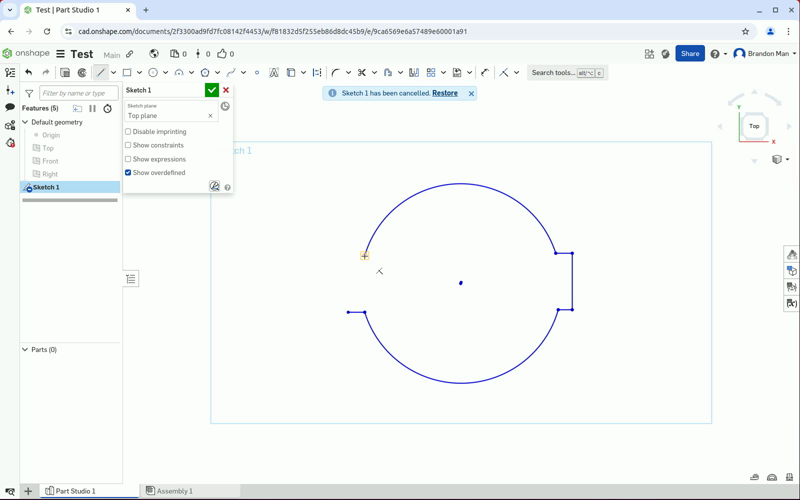
key_down(shift)
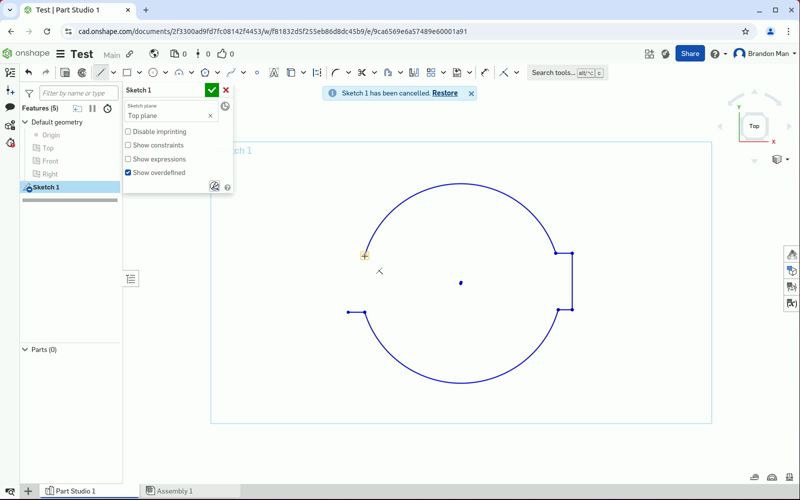
mouse_move(394, 255)
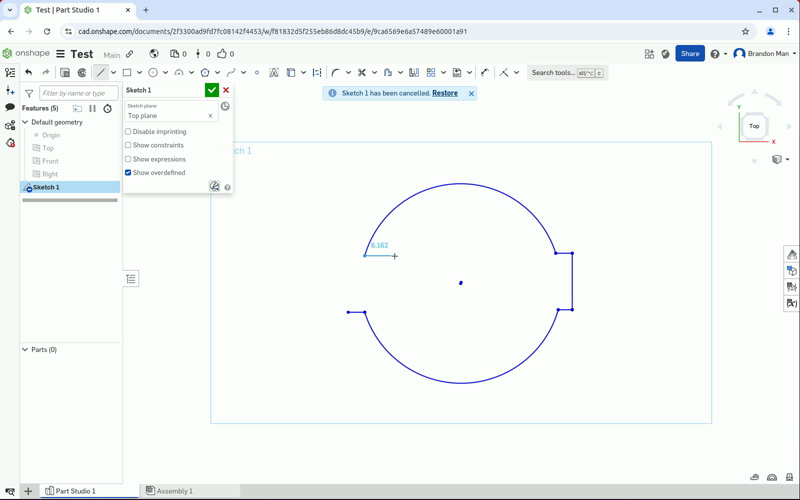
mouse_move(348, 255)
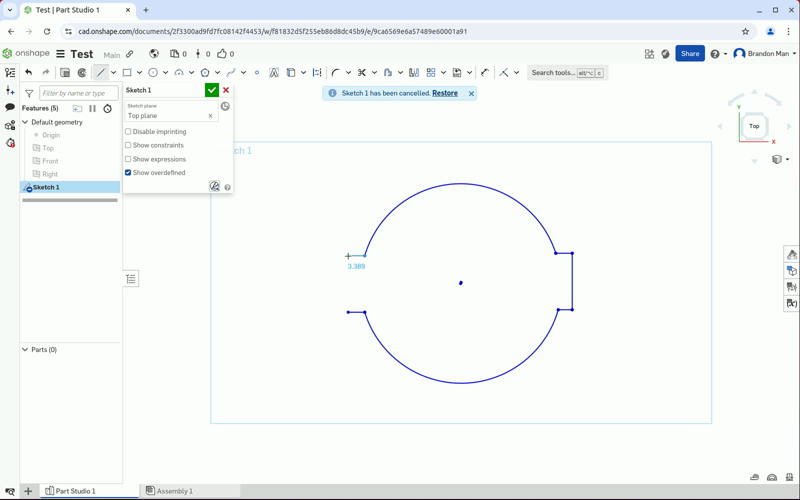
click(348, 255)
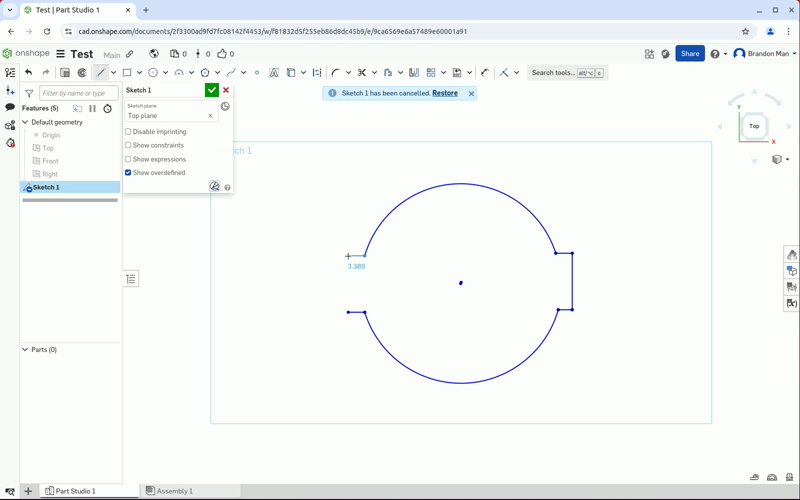
key_up(shift)
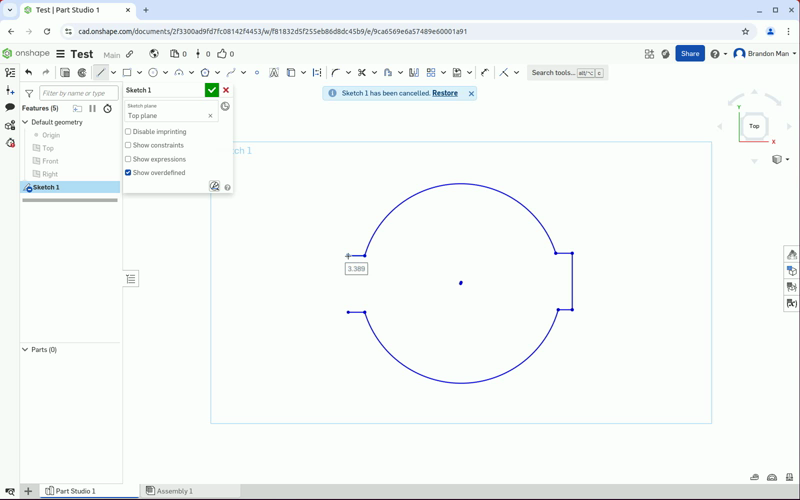
mouse_move(378, 255)
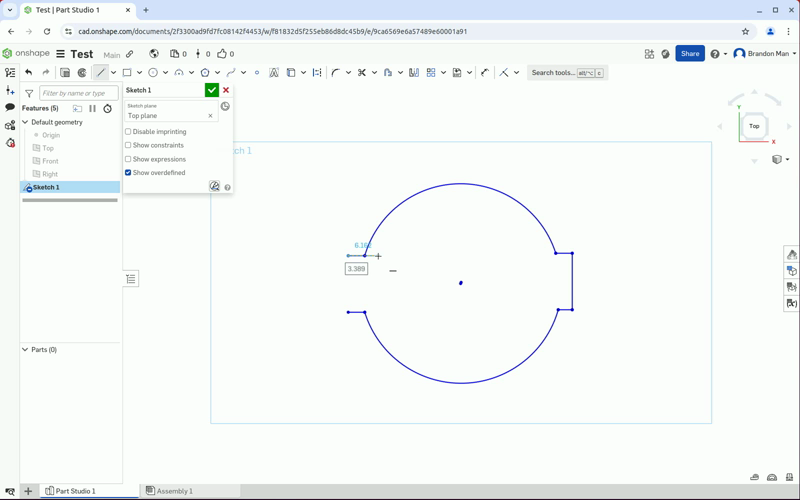
key_down(shift)
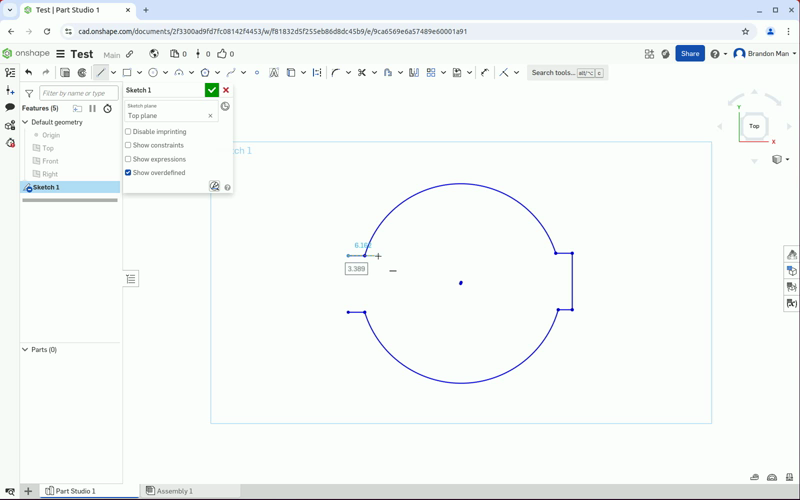
mouse_move(348, 312)
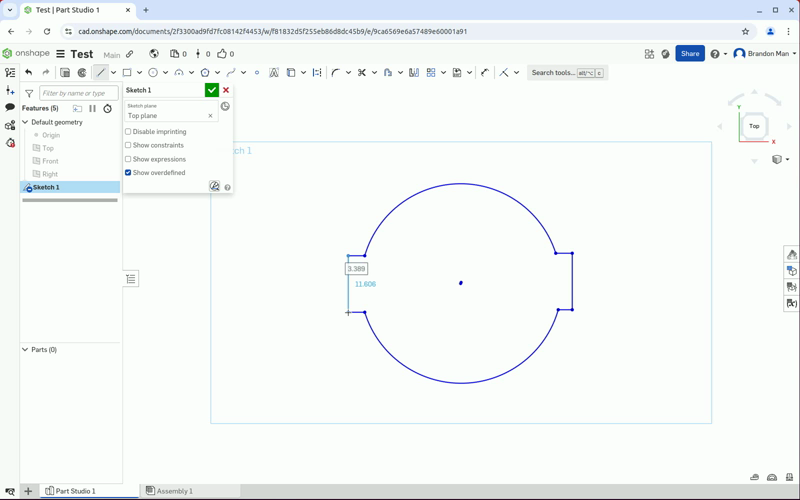
key_up(shift)
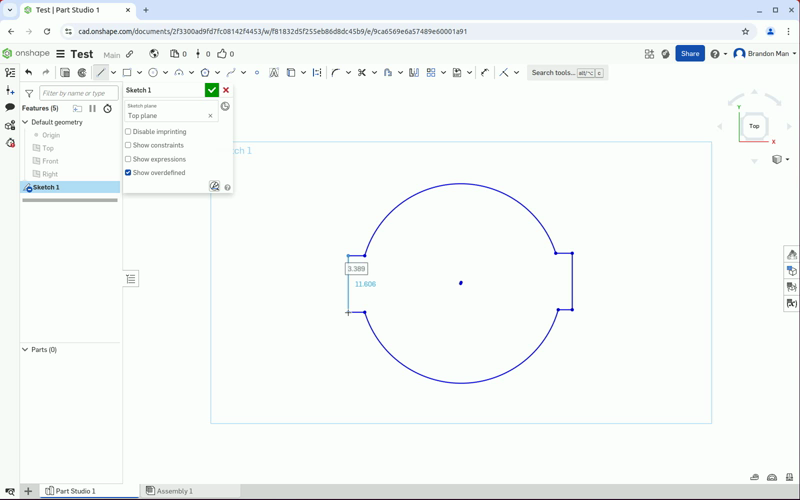
click(348, 312)
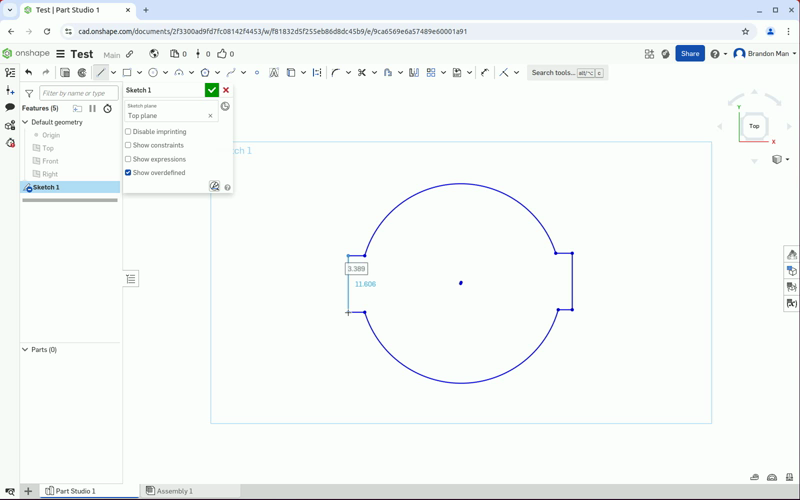
key(esc)
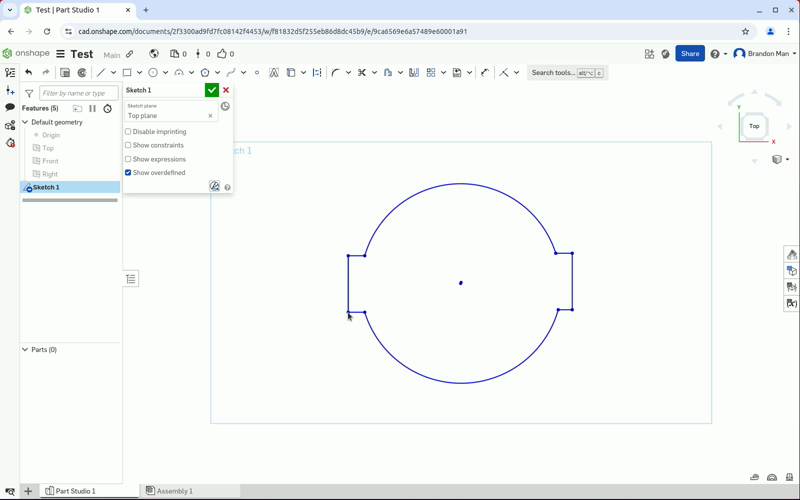
key(c)
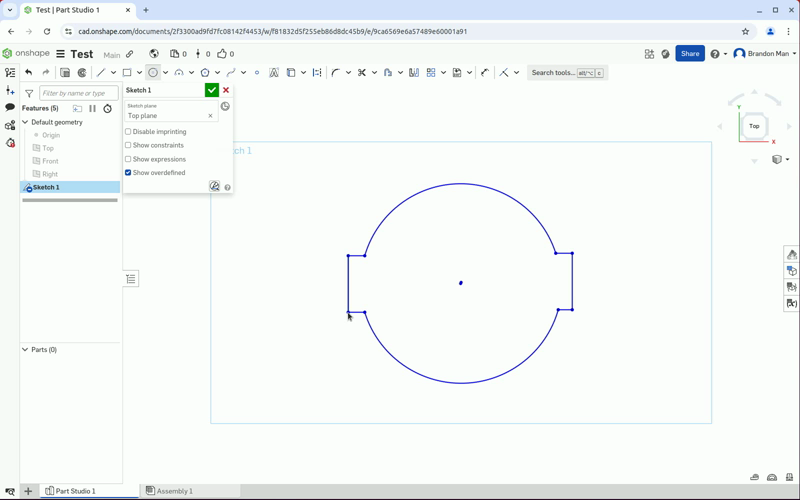
key_down(shift)
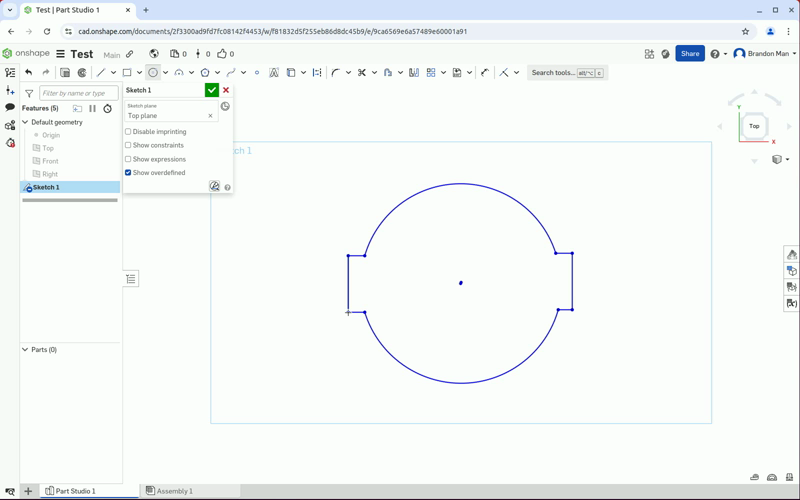
mouse_move(461, 283)
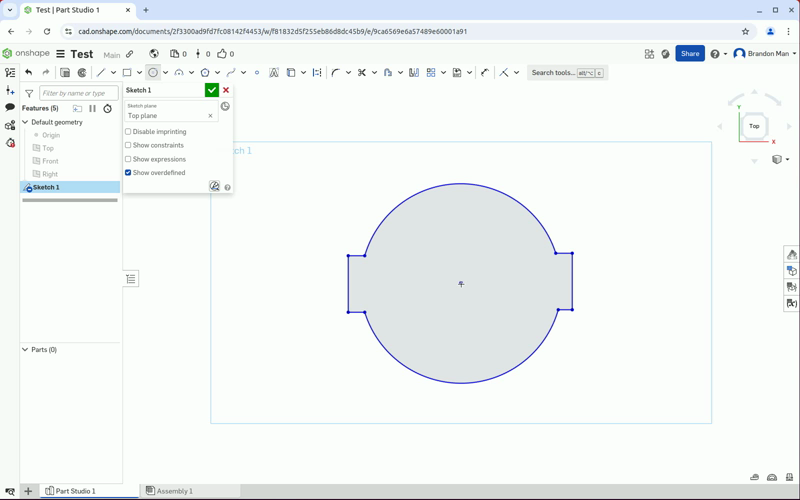
scroll(6)
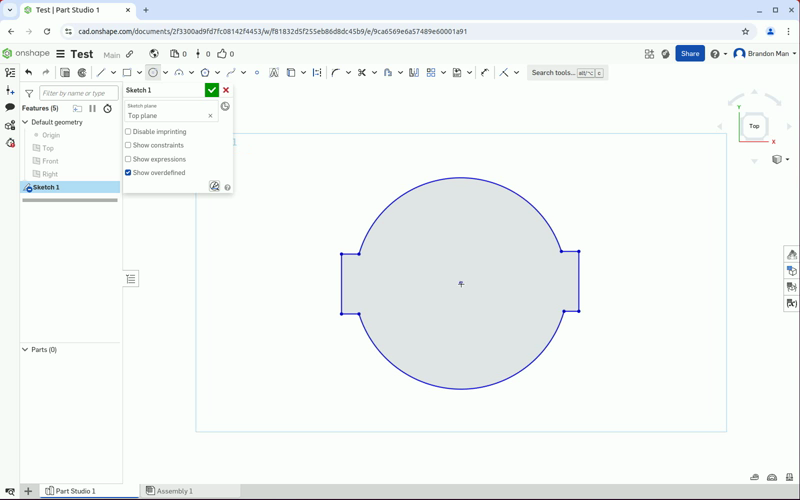
scroll(6)
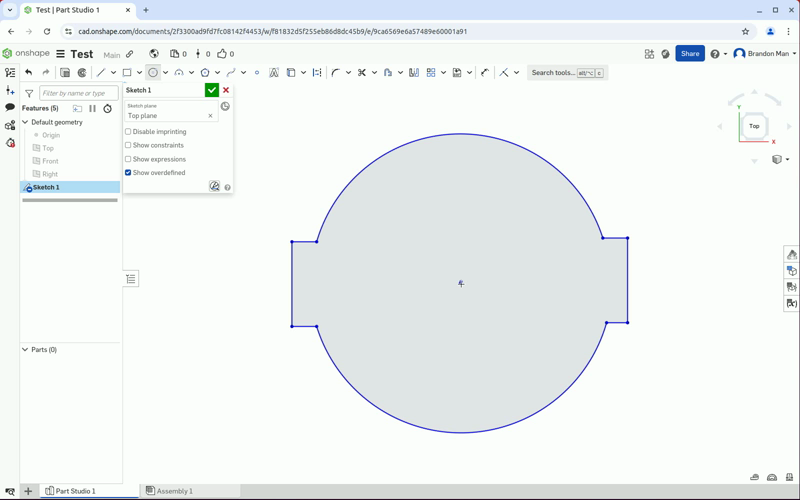
scroll(6)
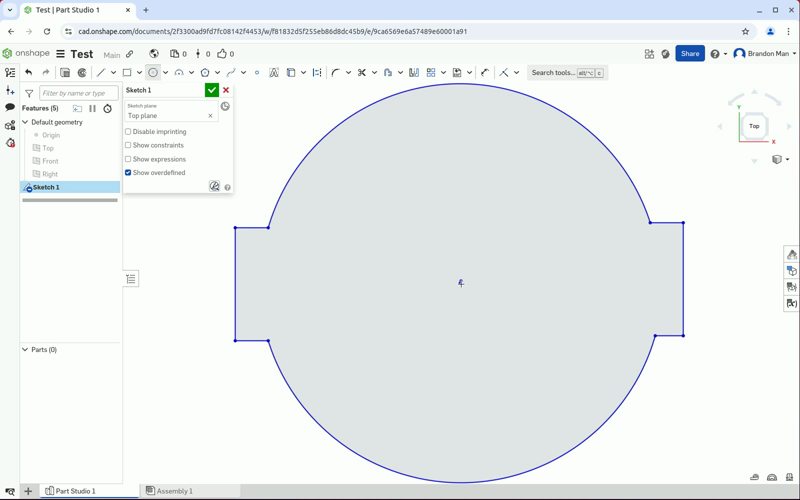
scroll(6)
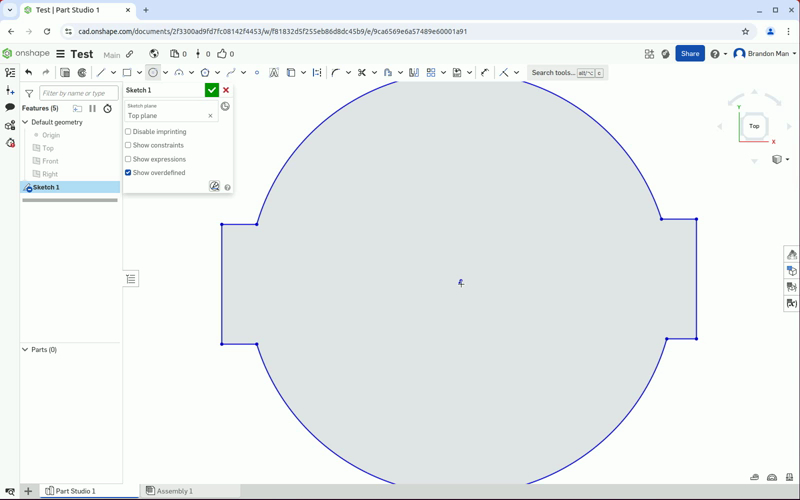
scroll(6)
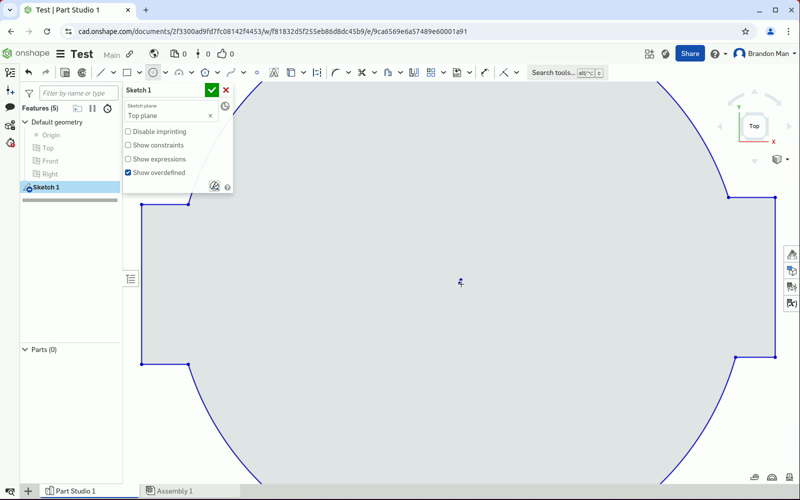
scroll(6)
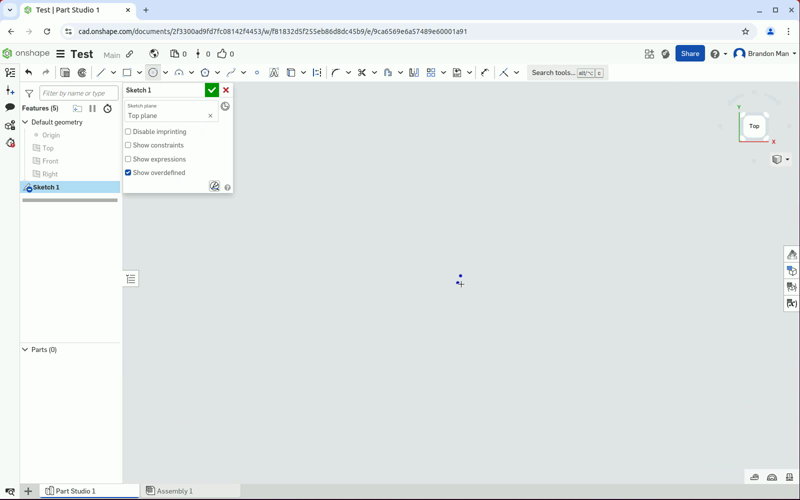
scroll(6)
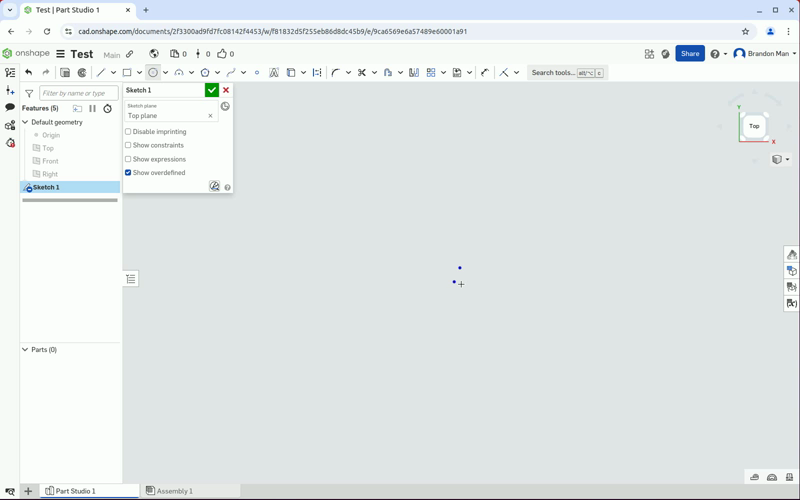
click(461, 283)
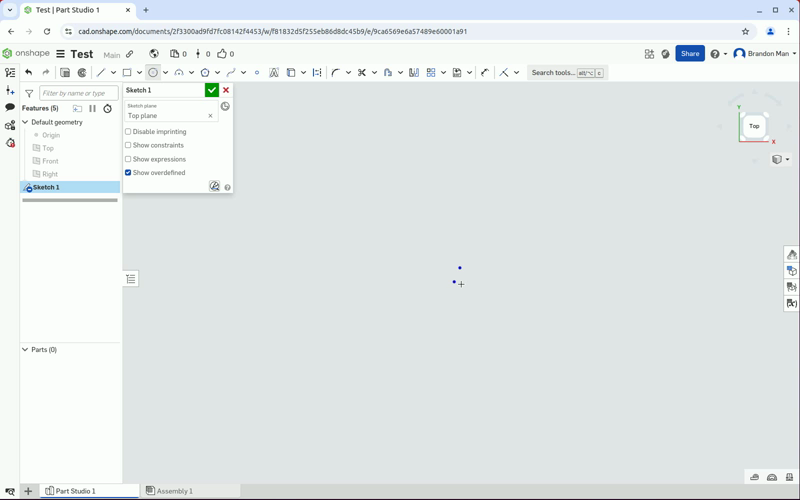
scroll(-6)
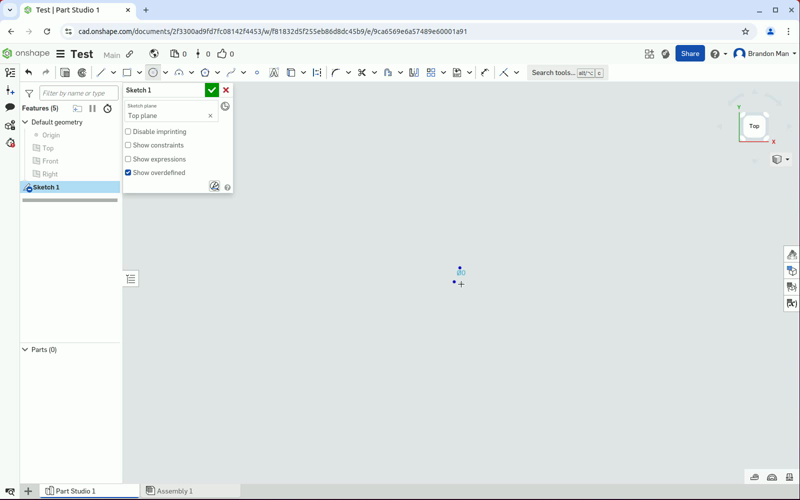
scroll(-6)
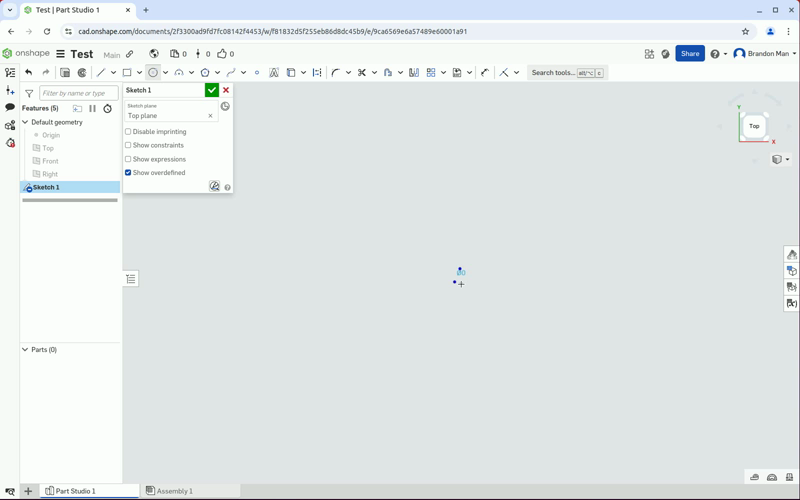
scroll(-6)
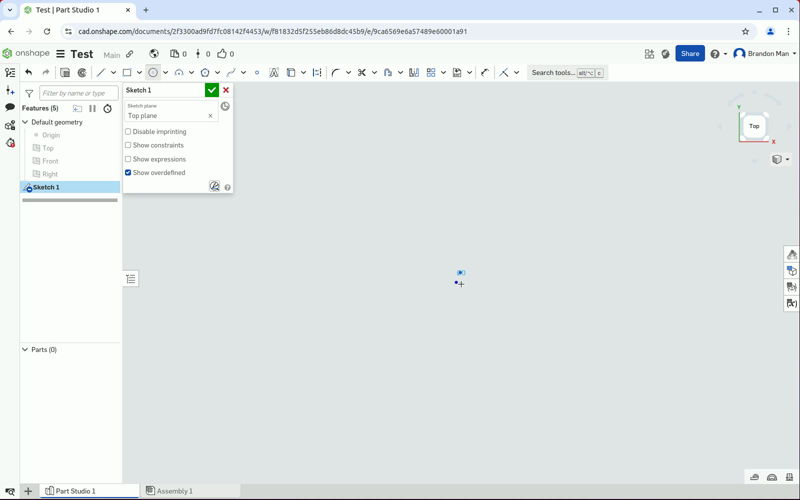
scroll(-6)
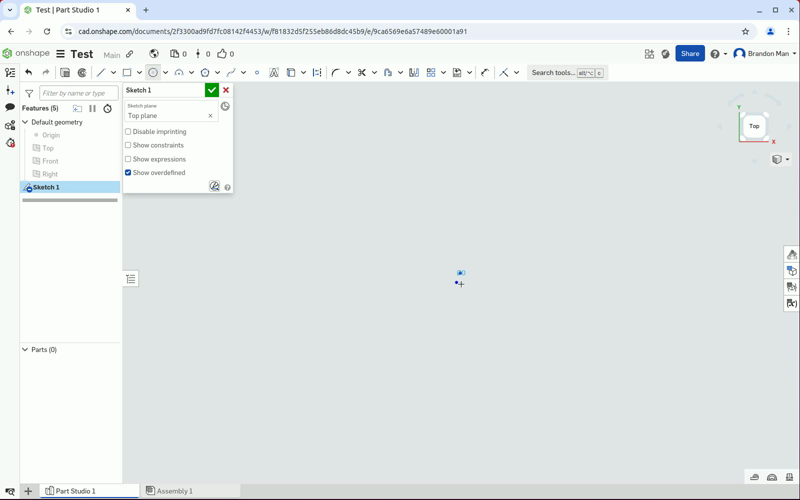
scroll(-6)
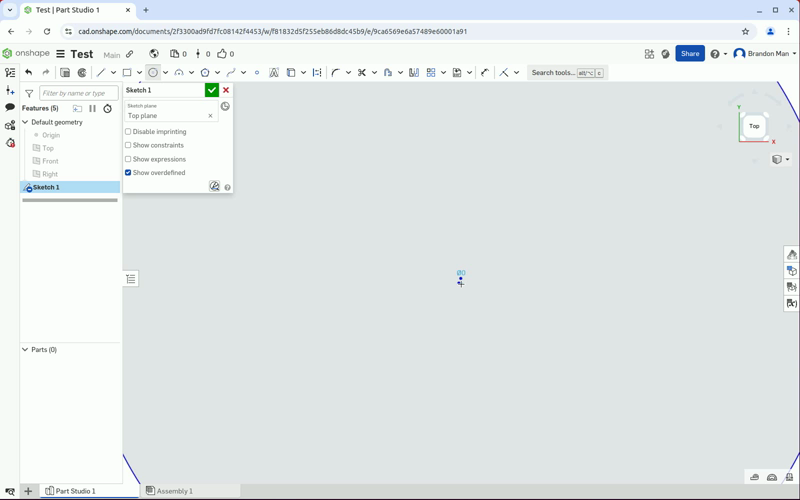
scroll(-6)
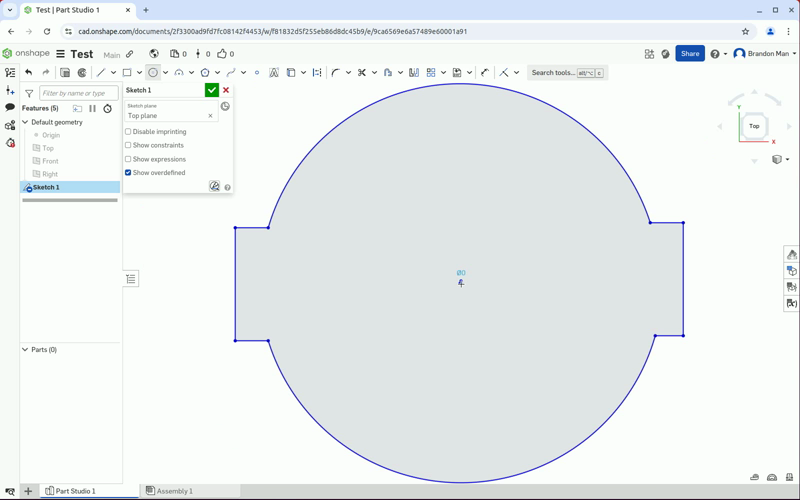
scroll(-6)
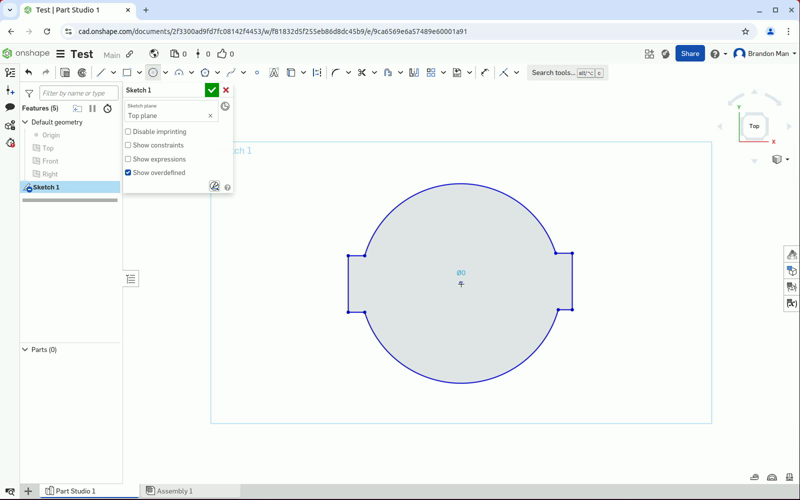
key_up(shift)
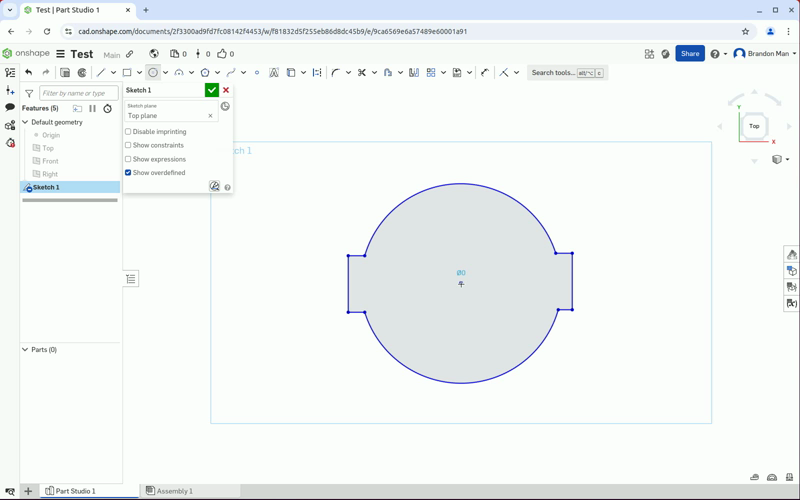
mouse_move(548, 283)
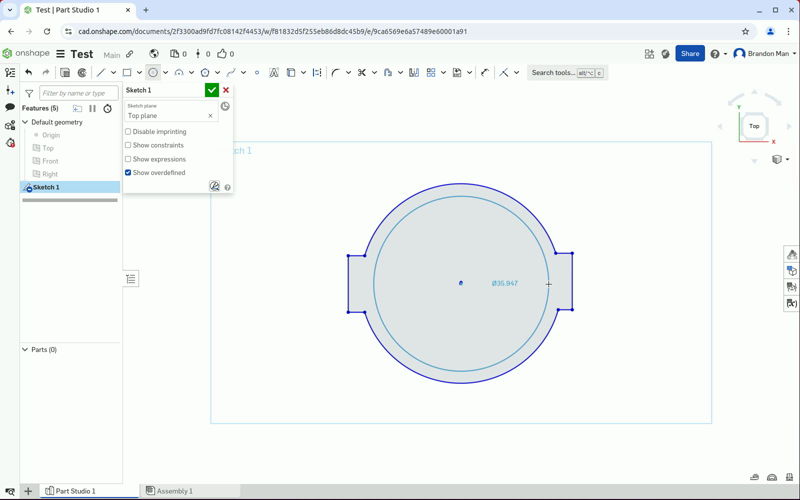
click(548, 283)
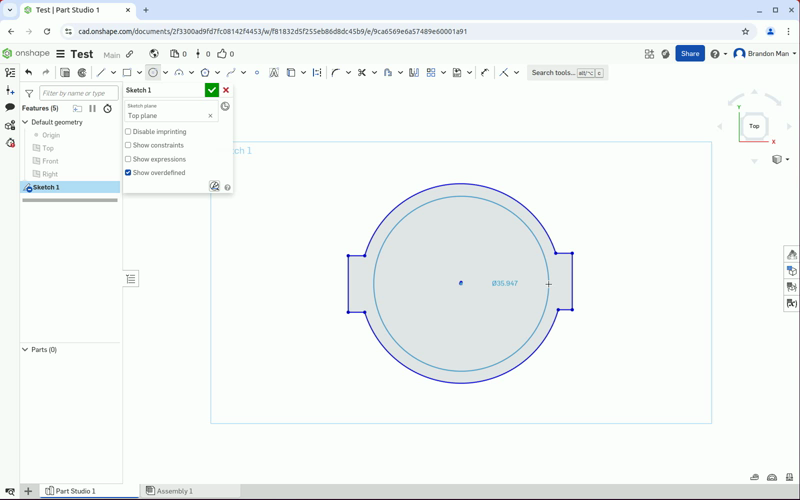
key(esc)
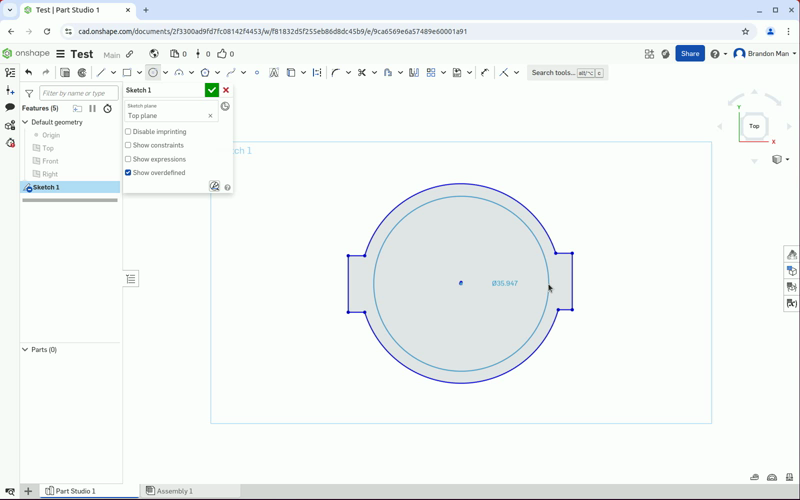
mouse_move(553, 259)
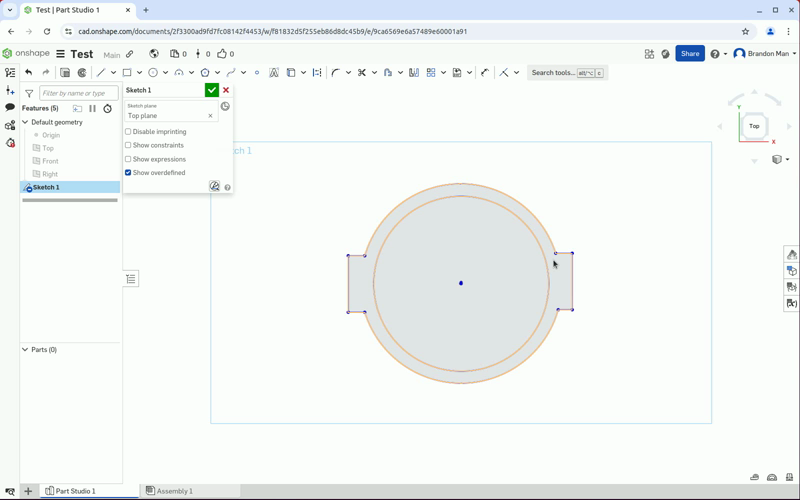
click(553, 259)
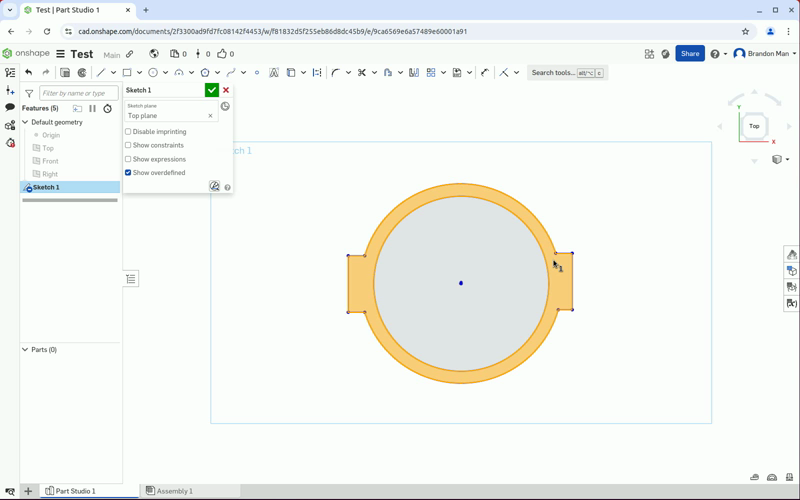
mouse_move(73, 352)
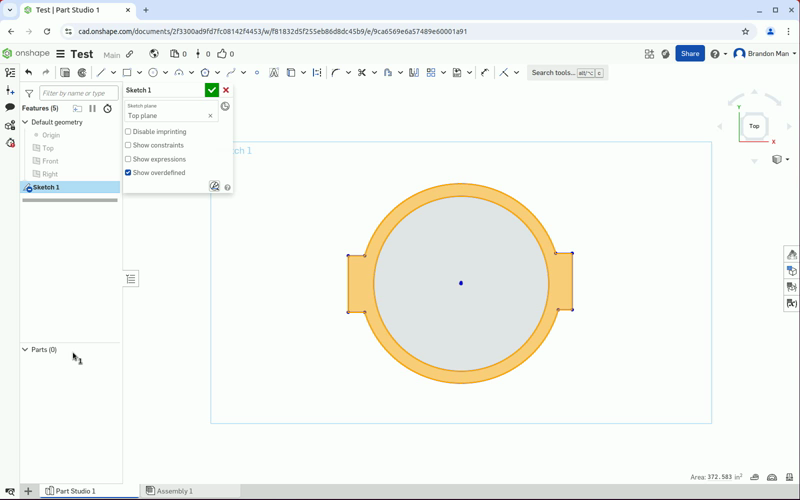
key(shift+y)
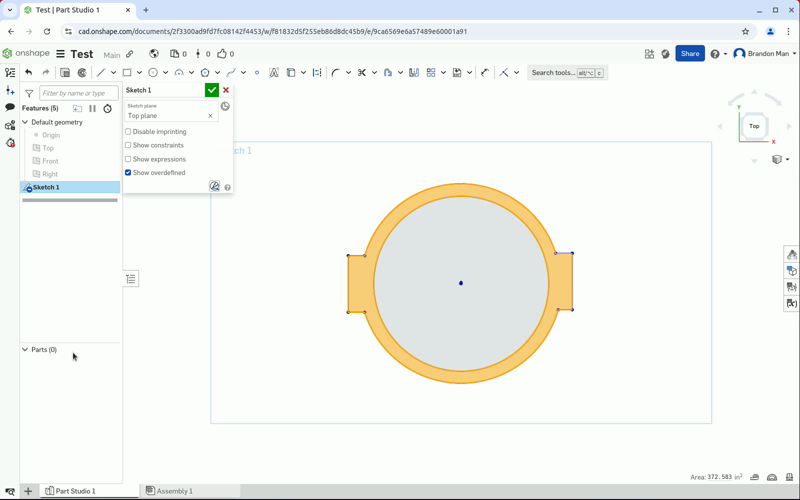
key(shift+e)
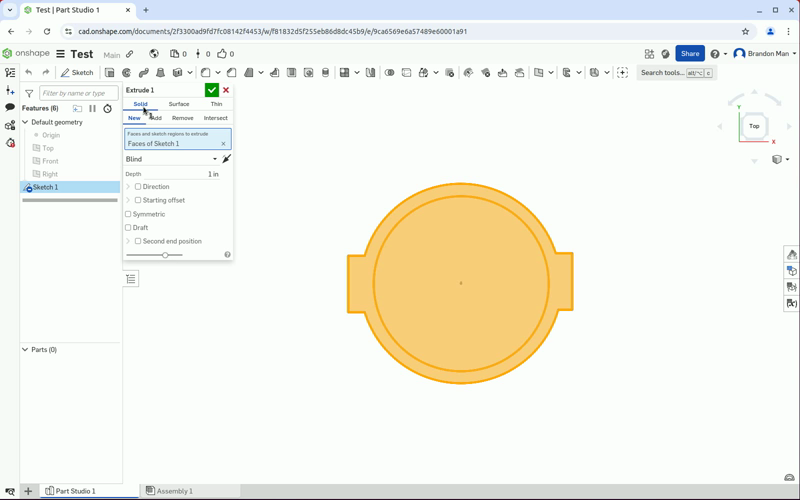
mouse_move(143, 106)
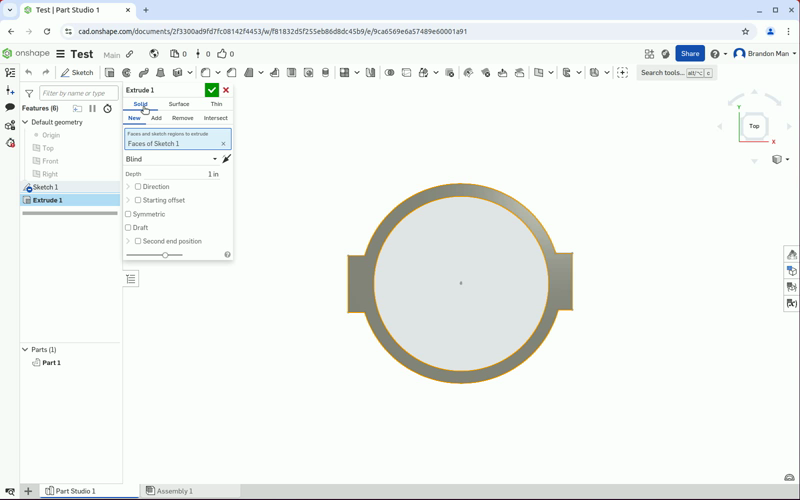
click(143, 106)
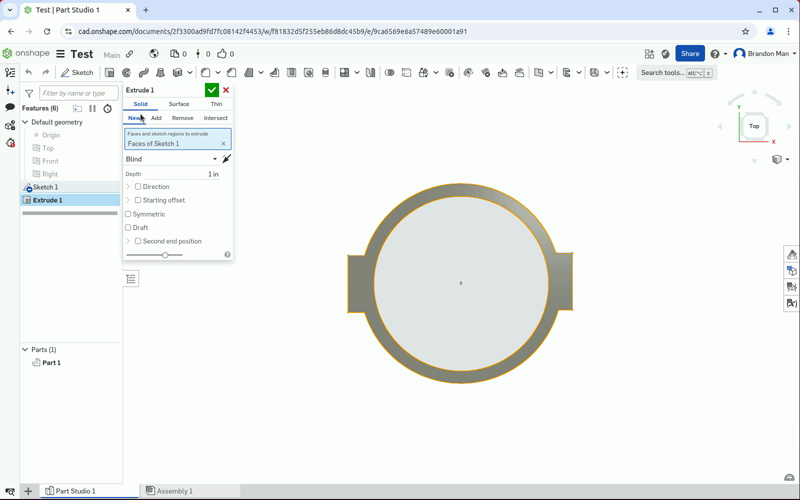
mouse_move(137, 120)
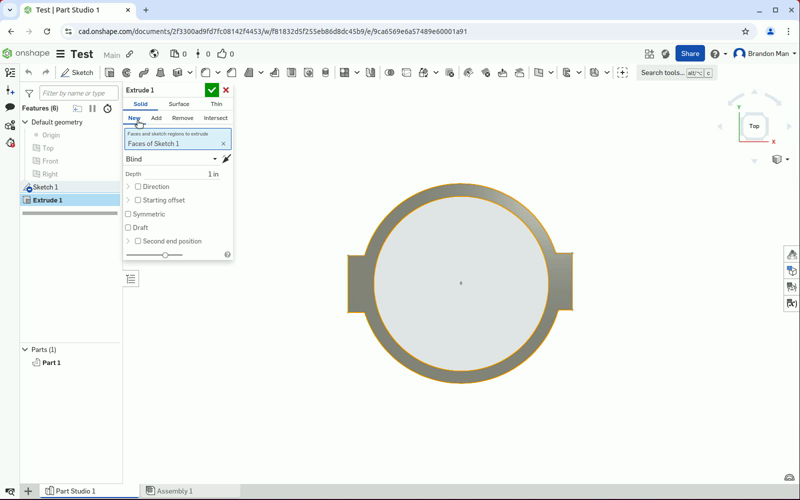
click(137, 120)
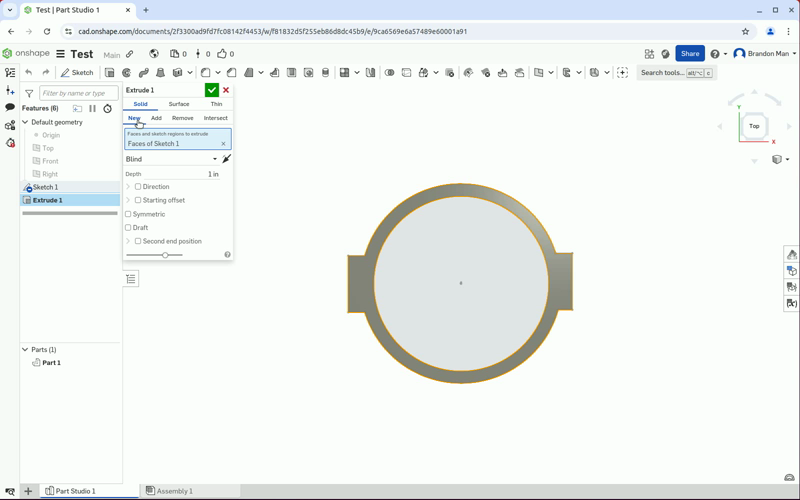
key(tab, 4)
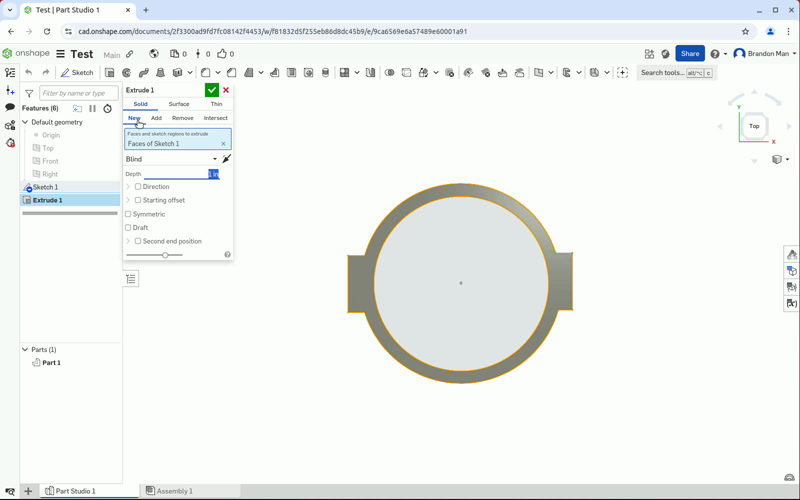
text(6.018)
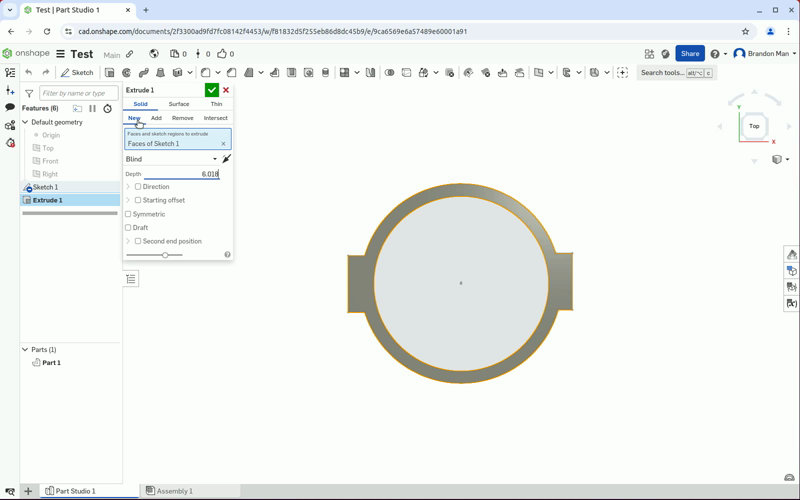
key(enter)
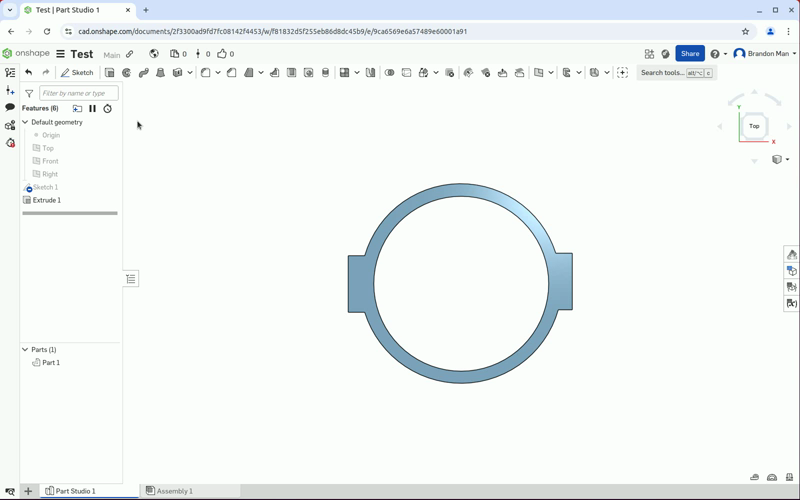
key(shift+h)
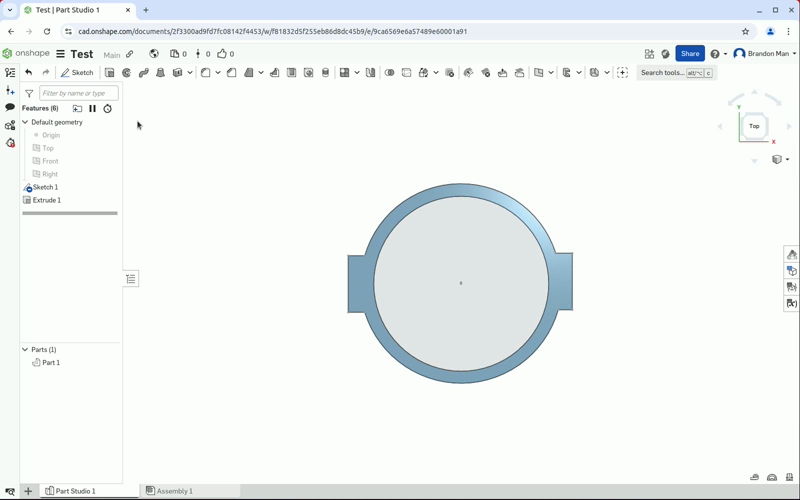
key(shift+h)
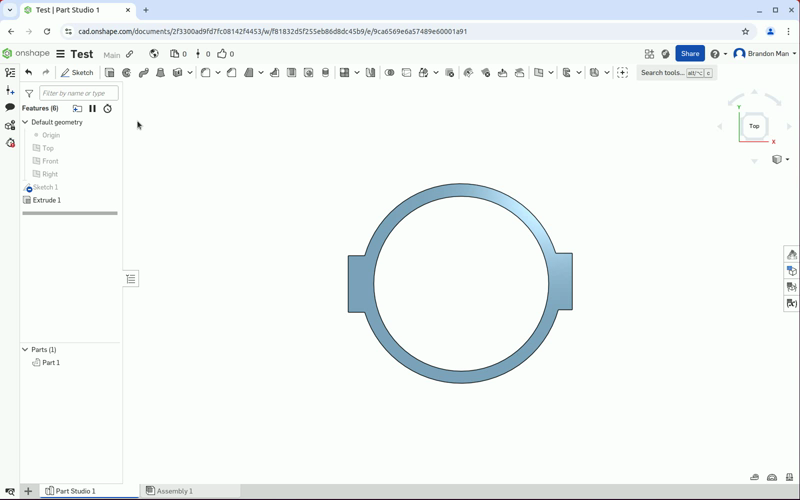
mouse_move(73, 189)
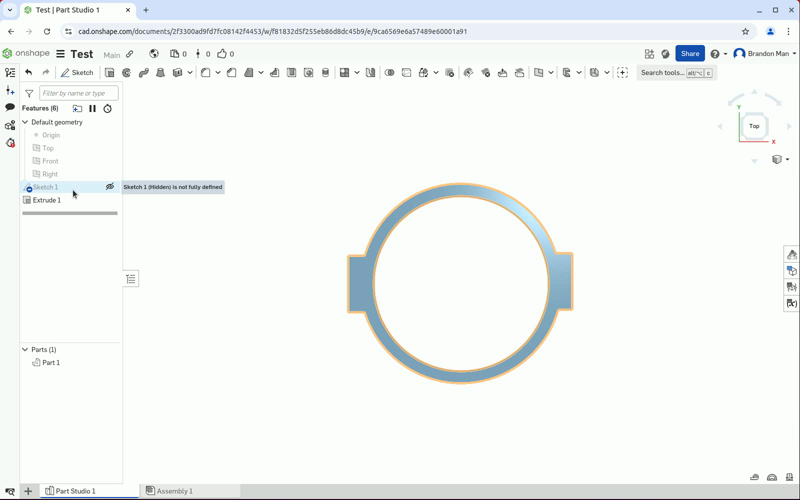
click(73, 189)
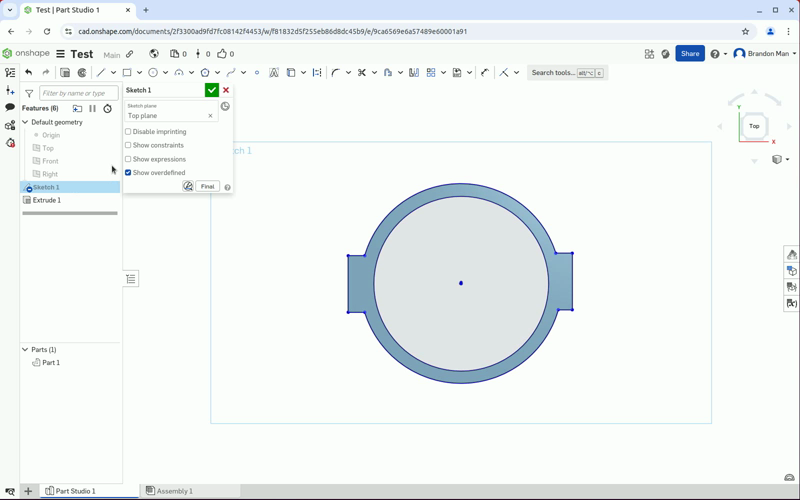
mouse_move(229, 92)
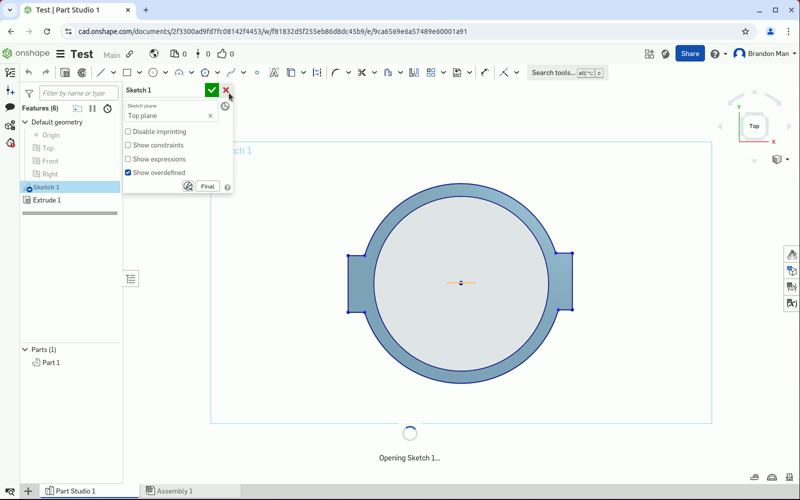
click(229, 92)
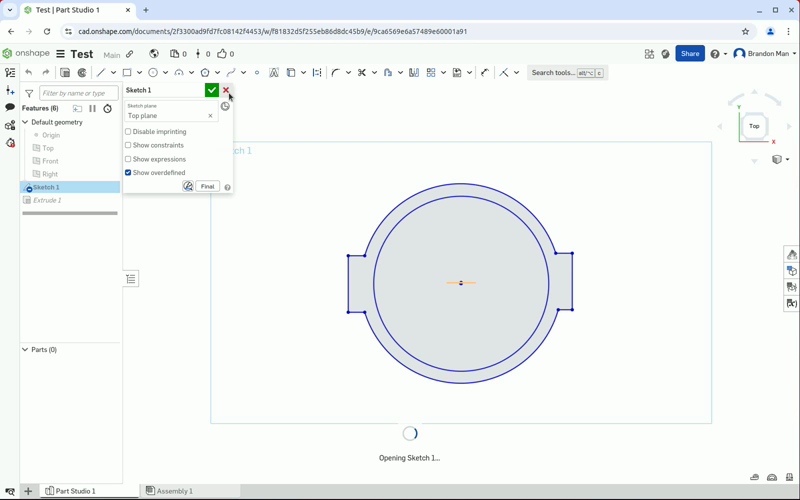
key(shift+s)
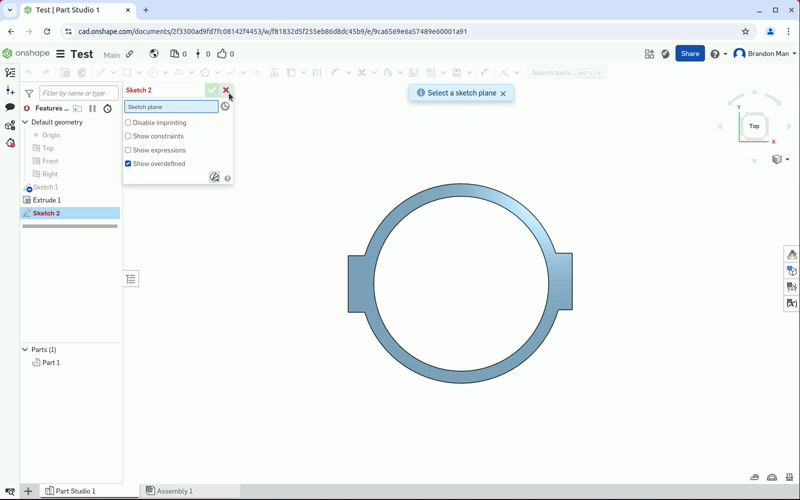
mouse_move(73, 150)
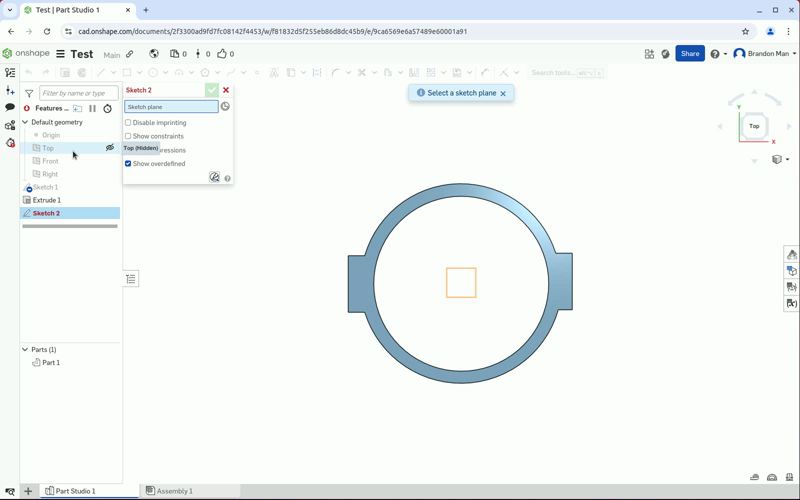
click(73, 150)
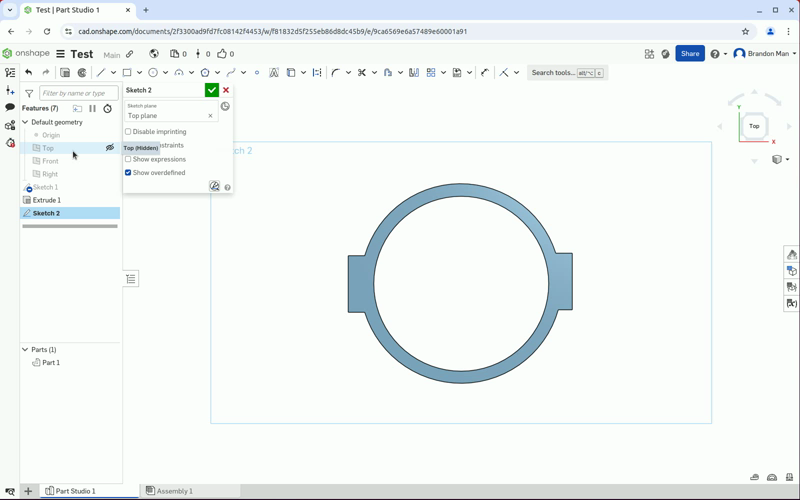
mouse_move(73, 352)
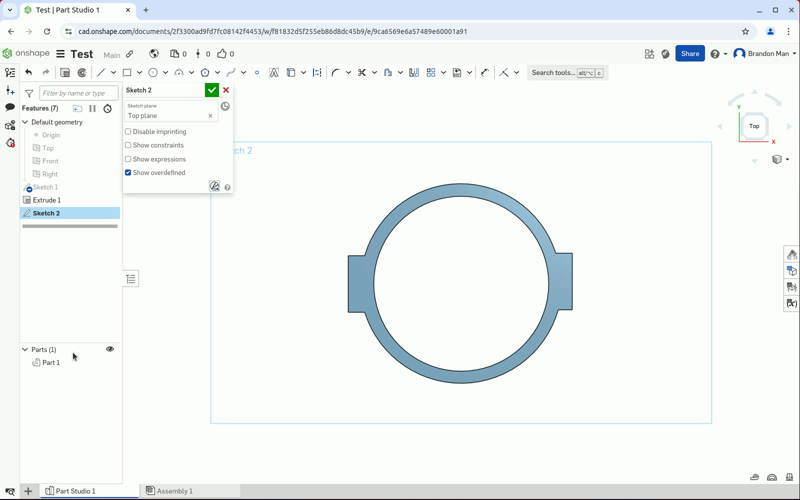
key(y)
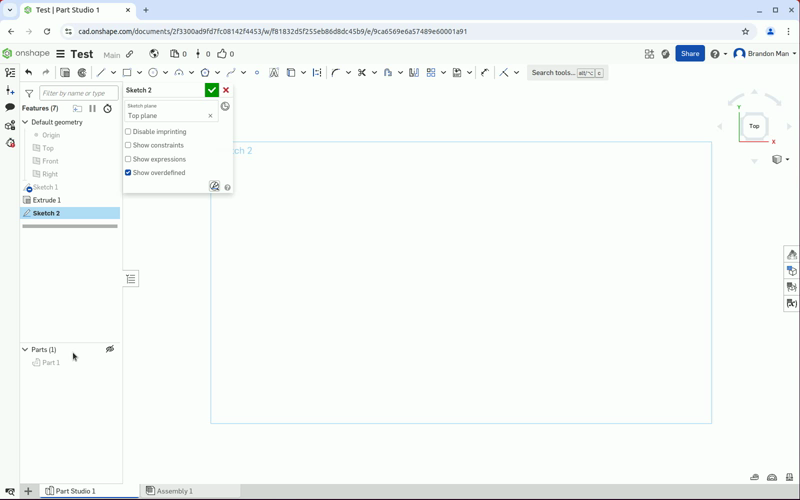
key(a)
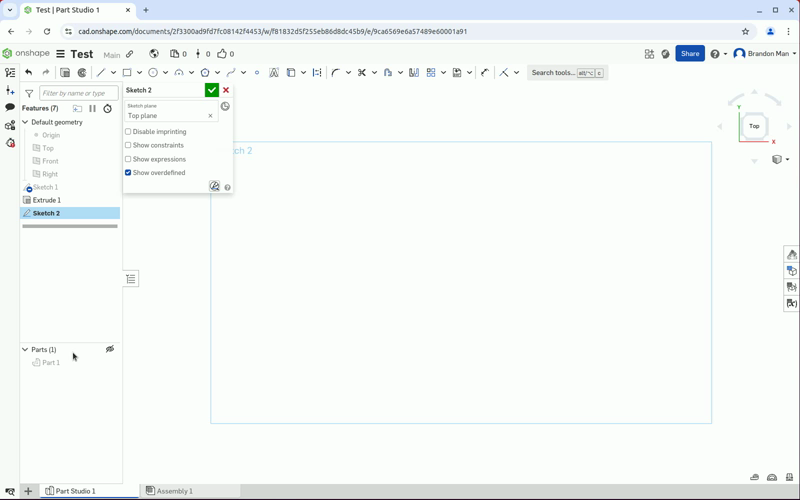
key_down(shift)
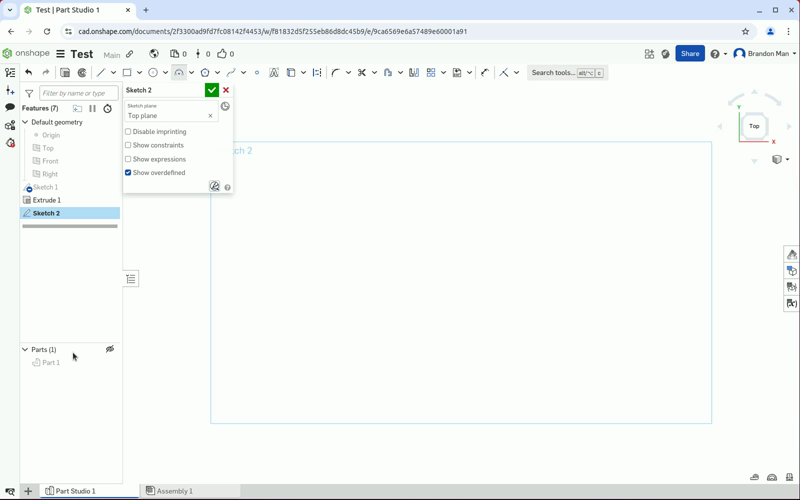
mouse_move(374, 282)
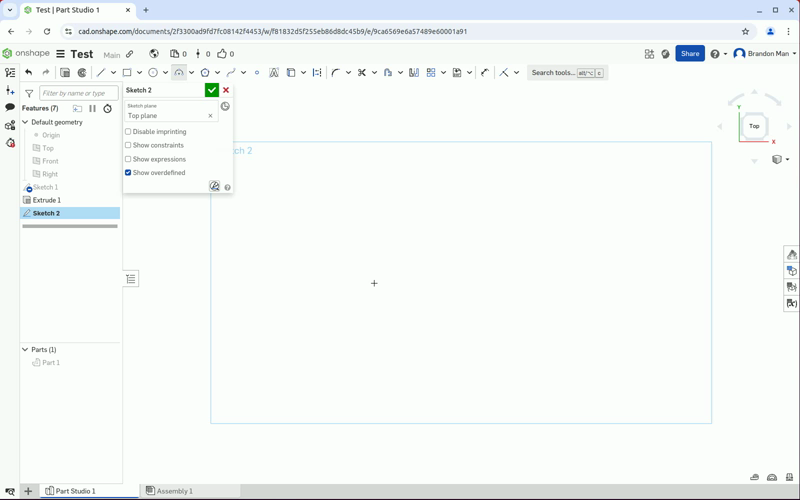
click(374, 282)
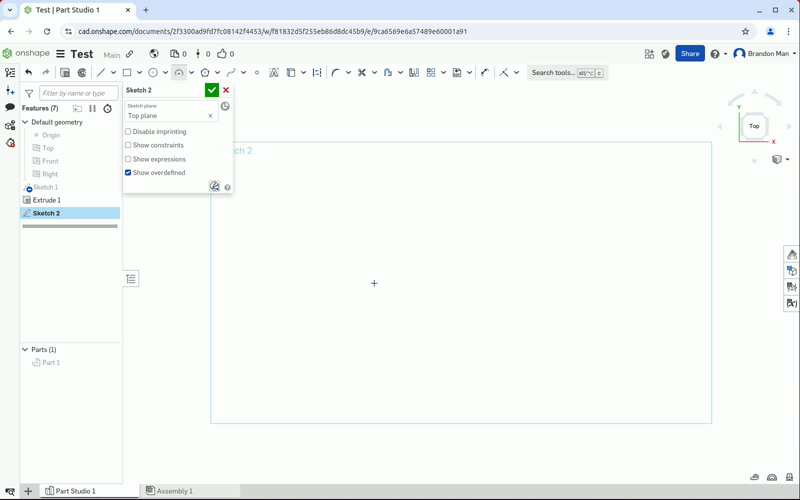
key_up(shift)
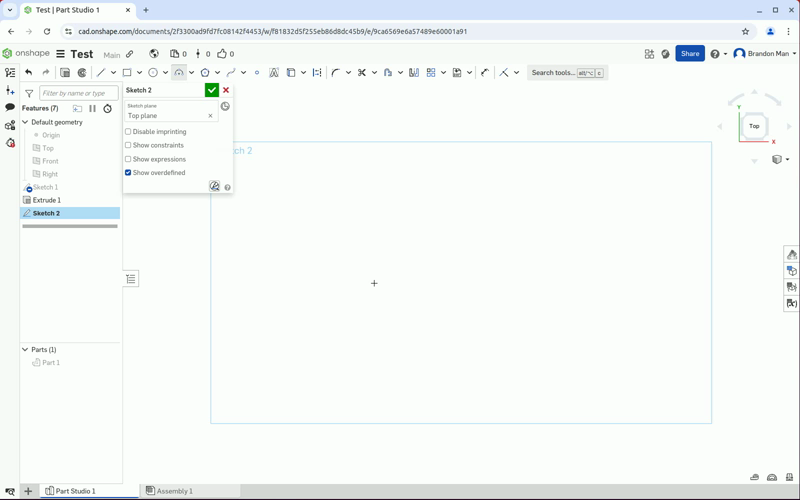
key_down(shift)
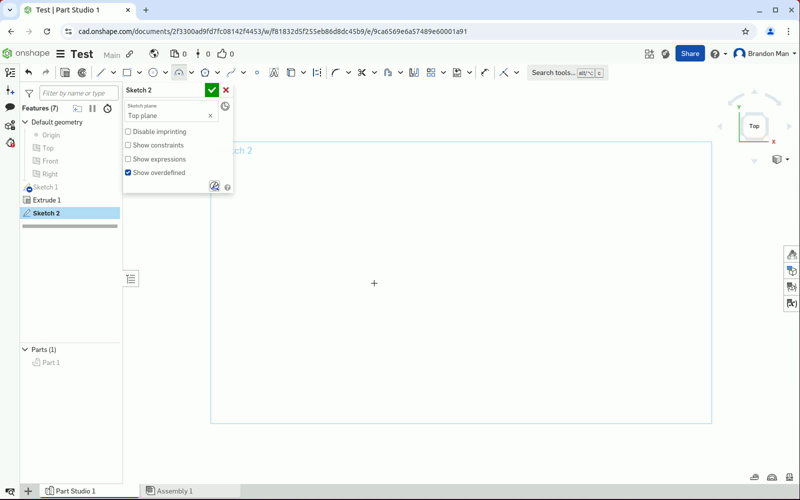
mouse_move(546, 282)
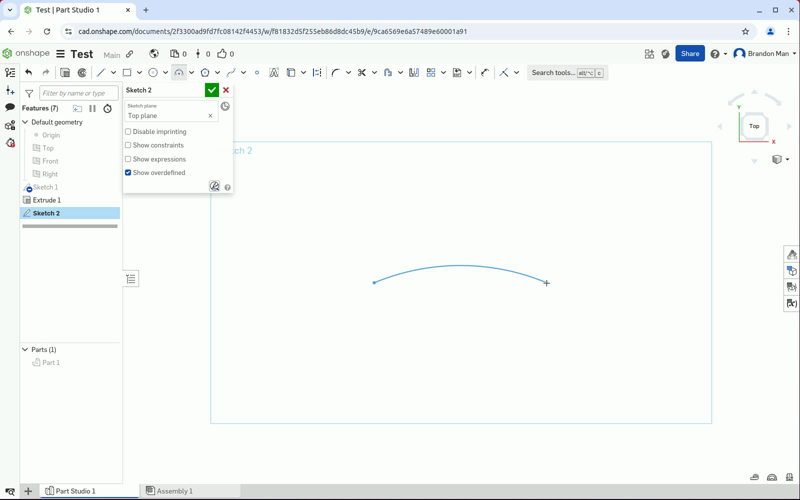
click(546, 282)
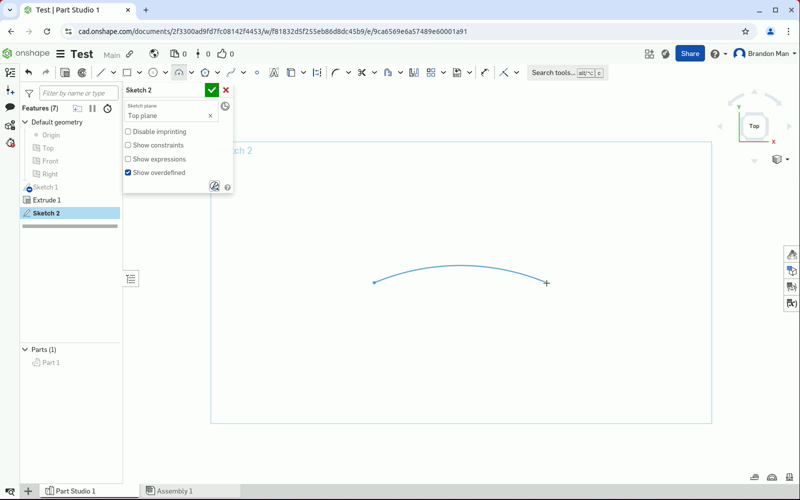
mouse_move(460, 369)
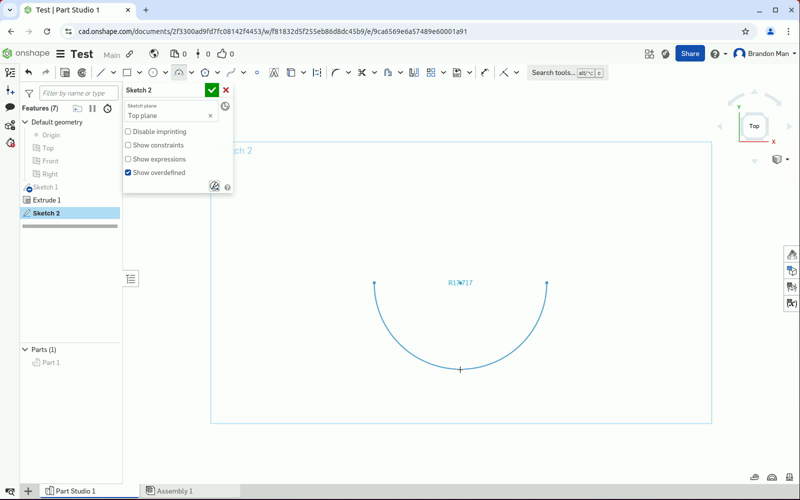
click(460, 369)
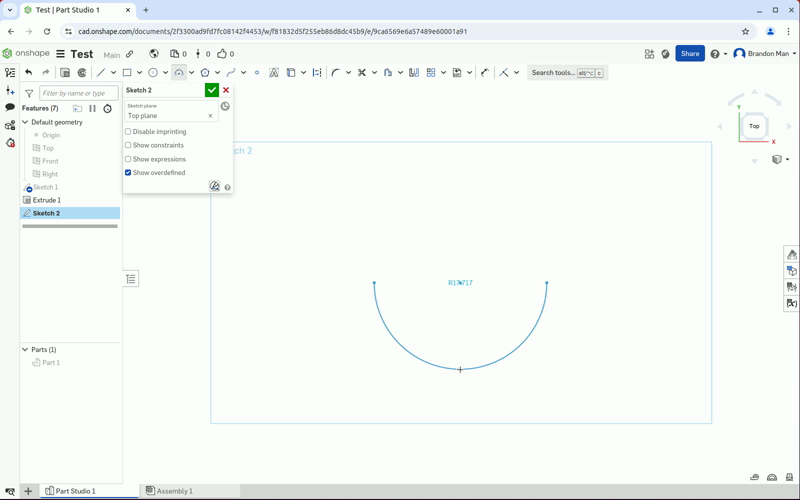
key_up(shift)
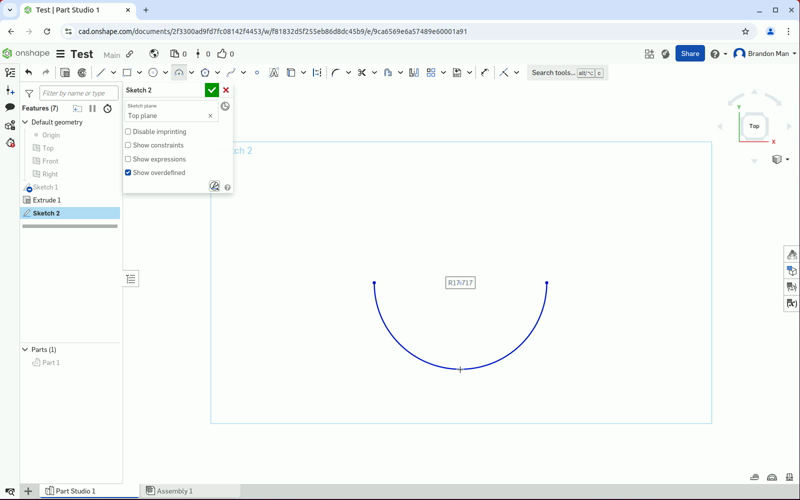
key(esc)
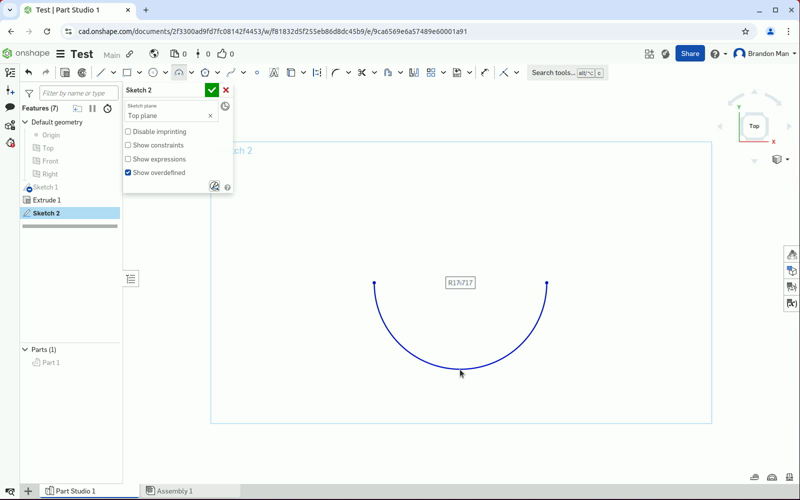
key(l)
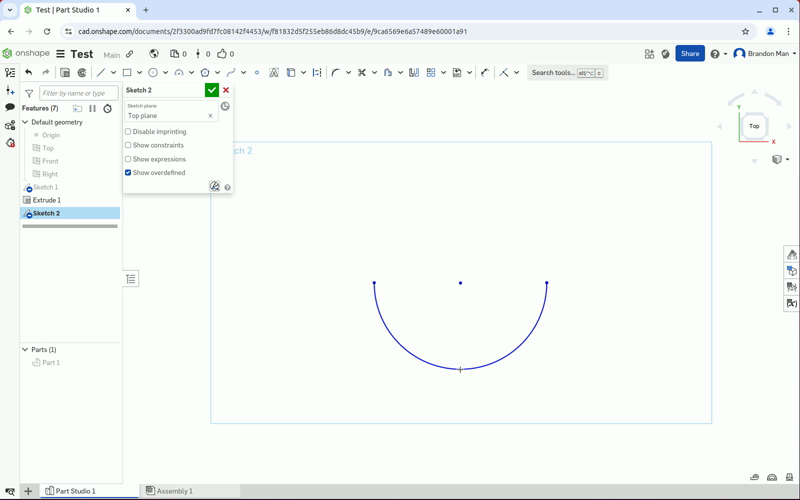
mouse_move(546, 282)
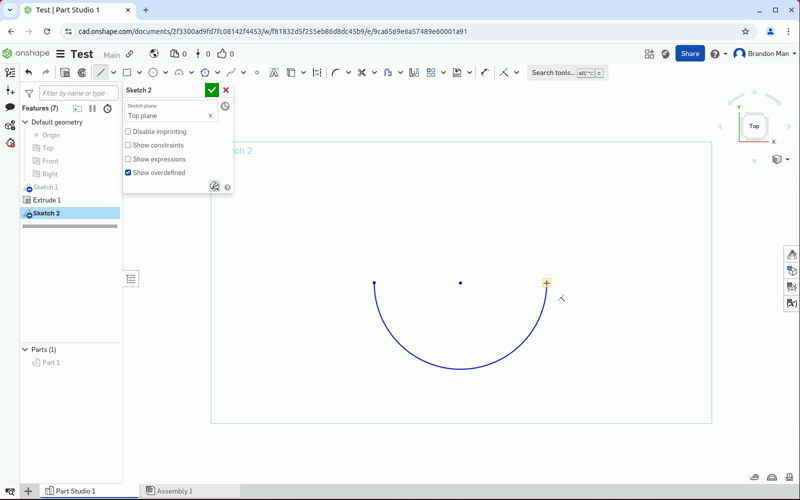
click(546, 282)
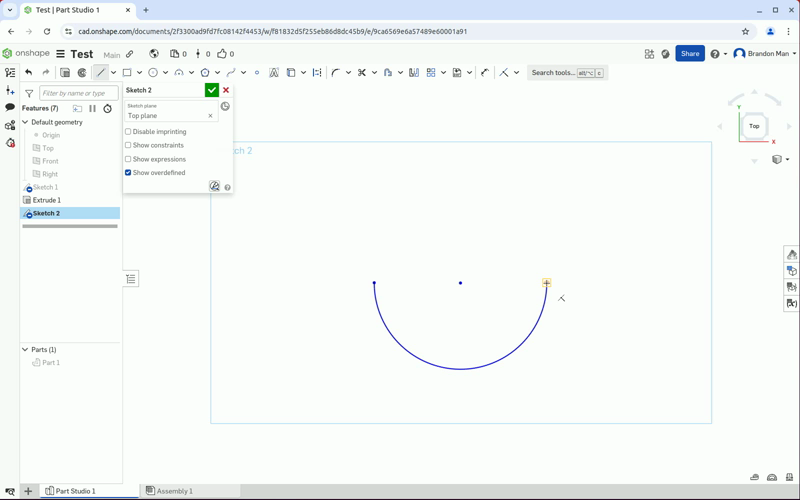
key_down(shift)
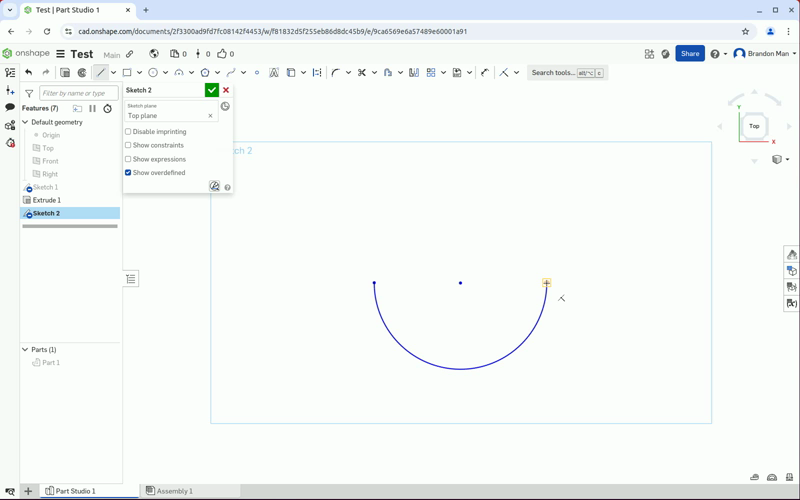
mouse_move(461, 282)
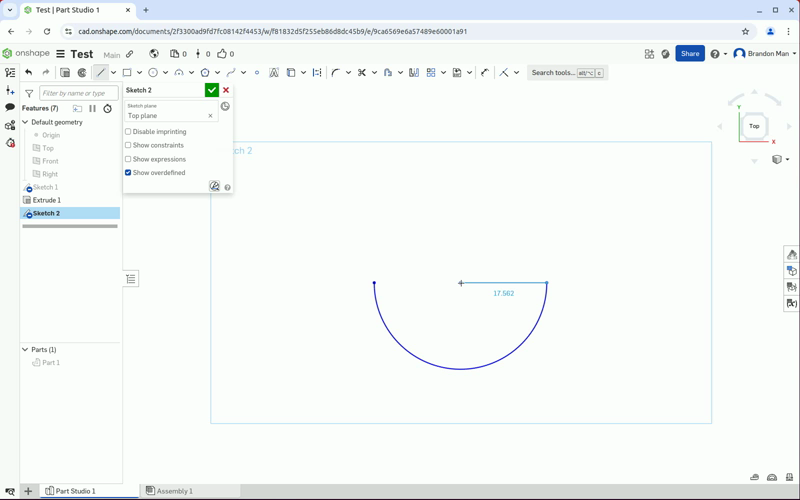
scroll(6)
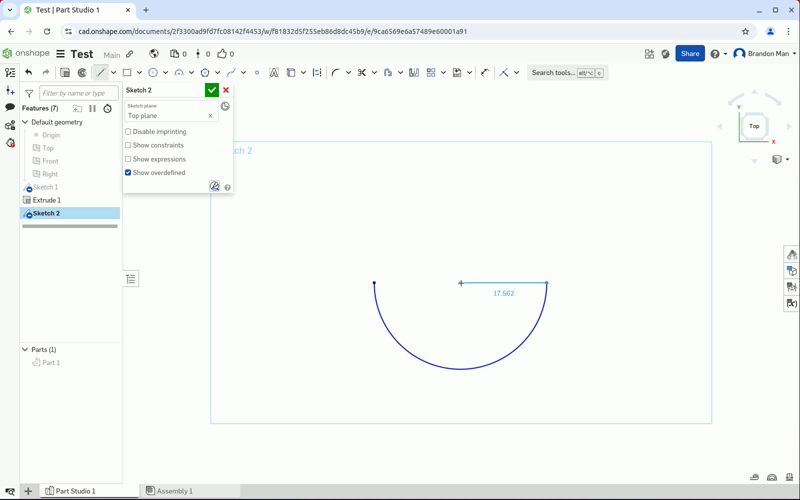
scroll(6)
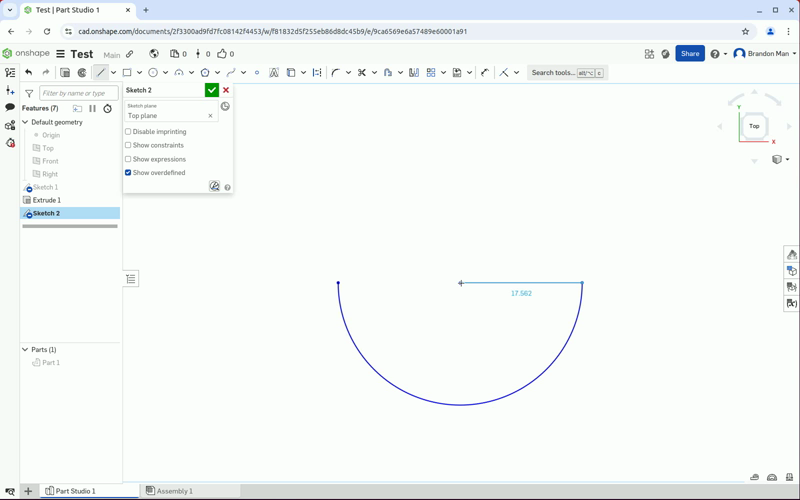
scroll(6)
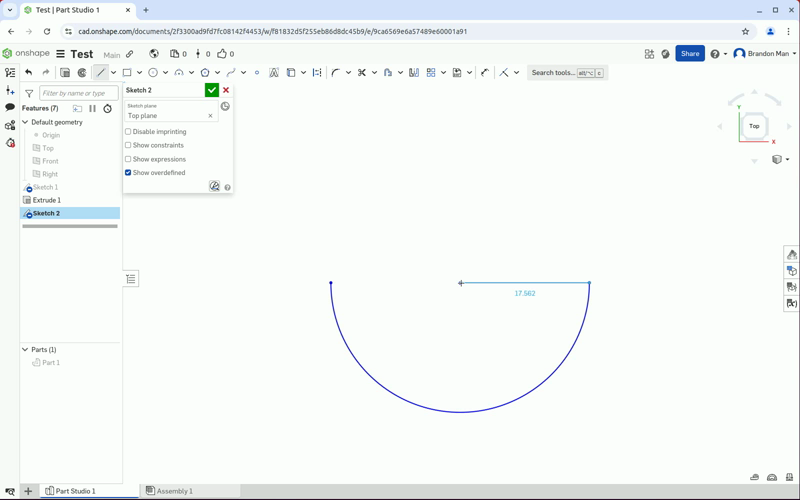
scroll(6)
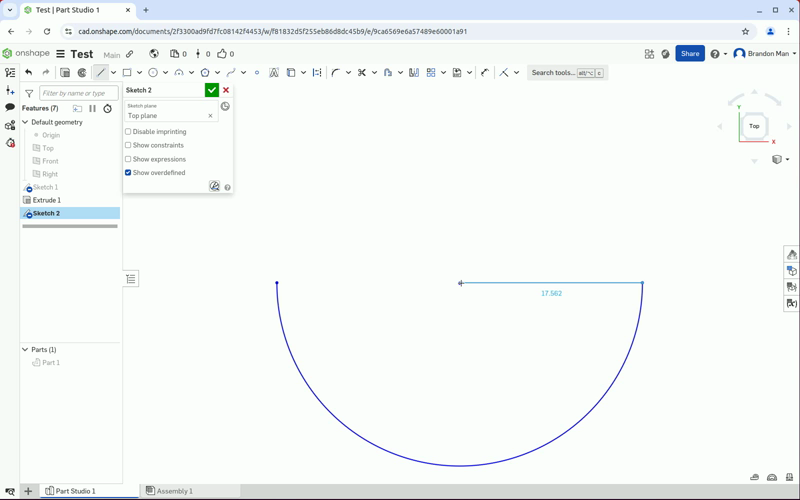
scroll(6)
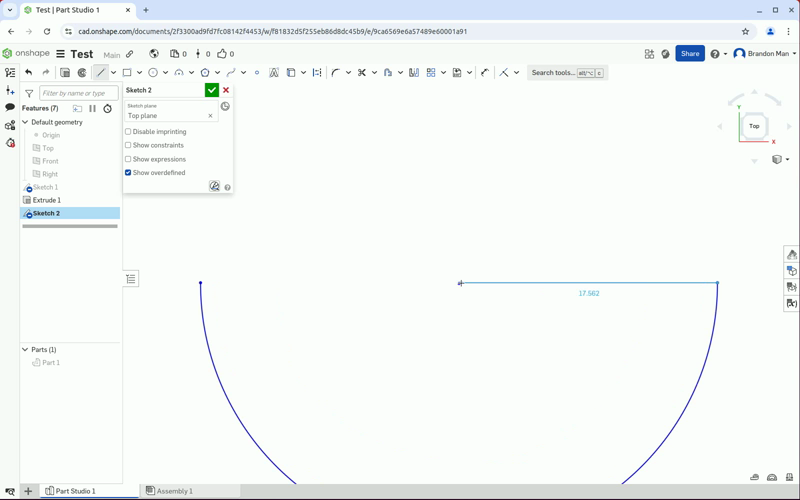
scroll(6)
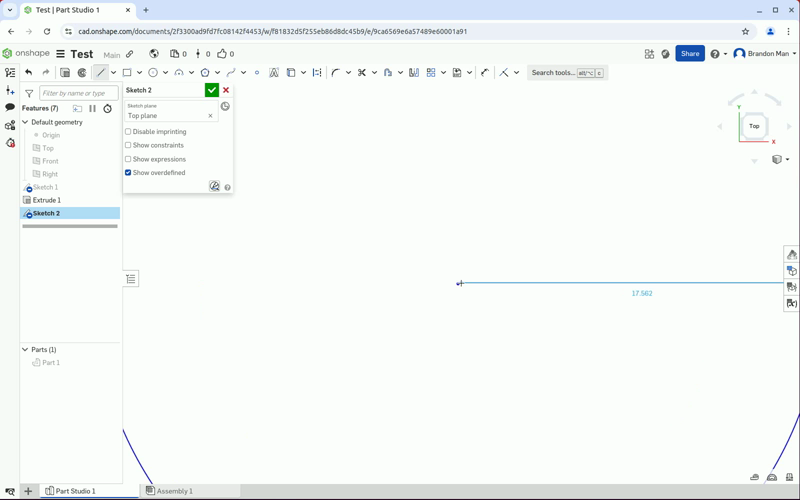
scroll(6)
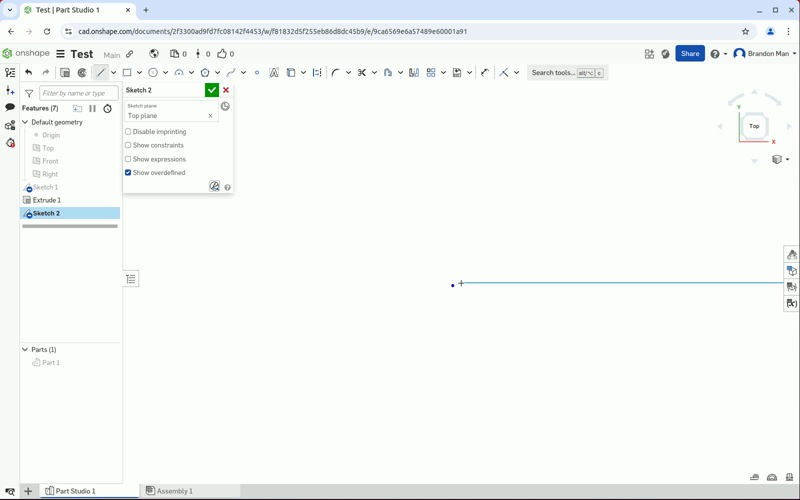
click(461, 282)
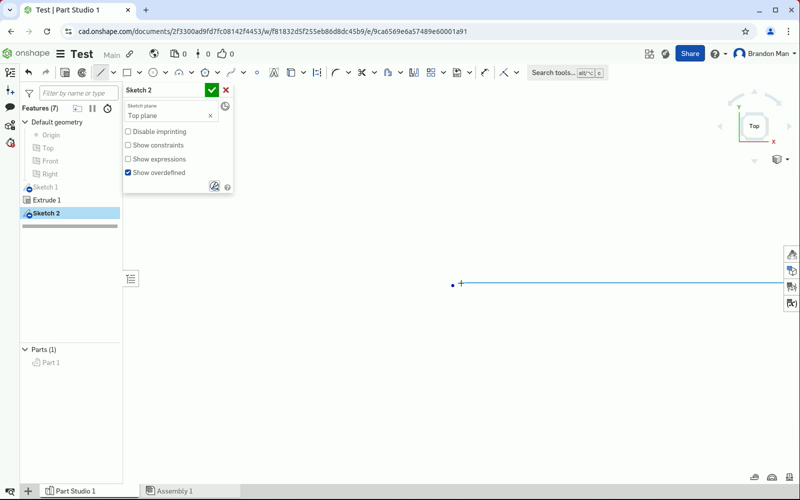
scroll(-6)
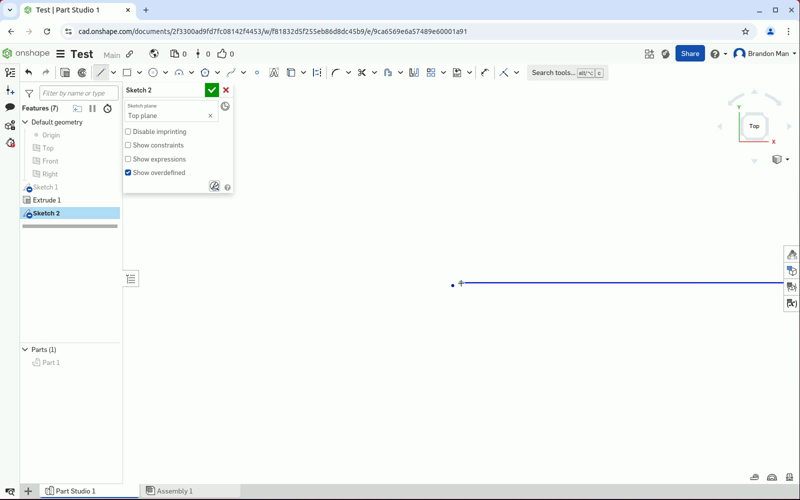
scroll(-6)
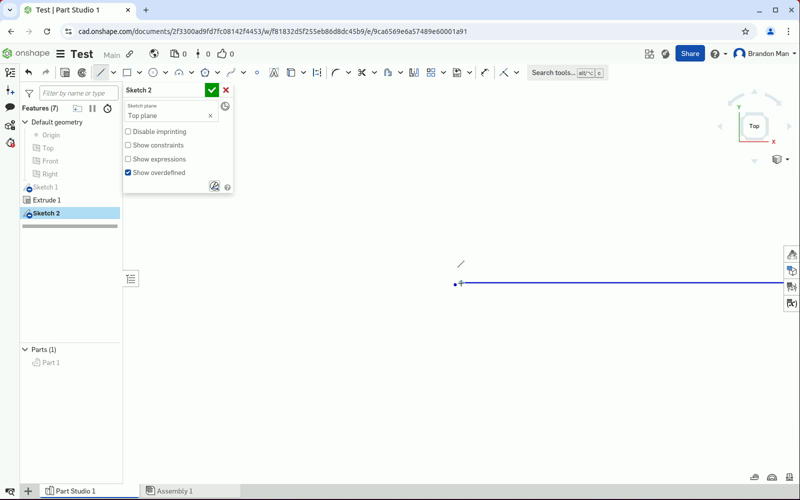
scroll(-6)
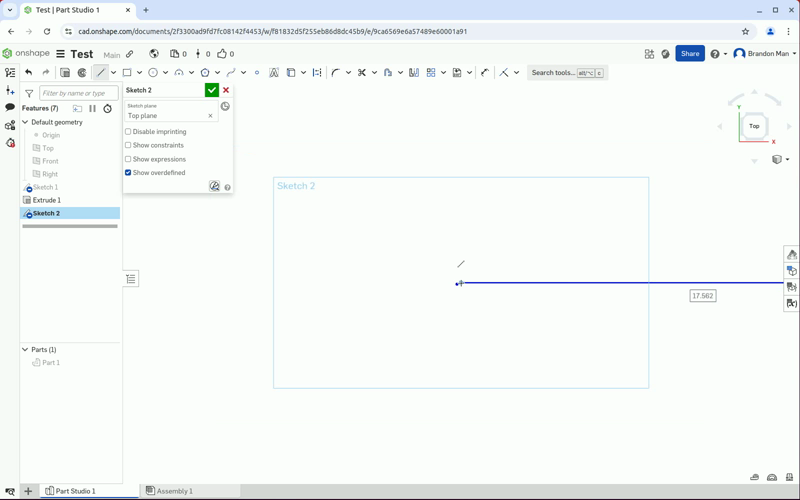
scroll(-6)
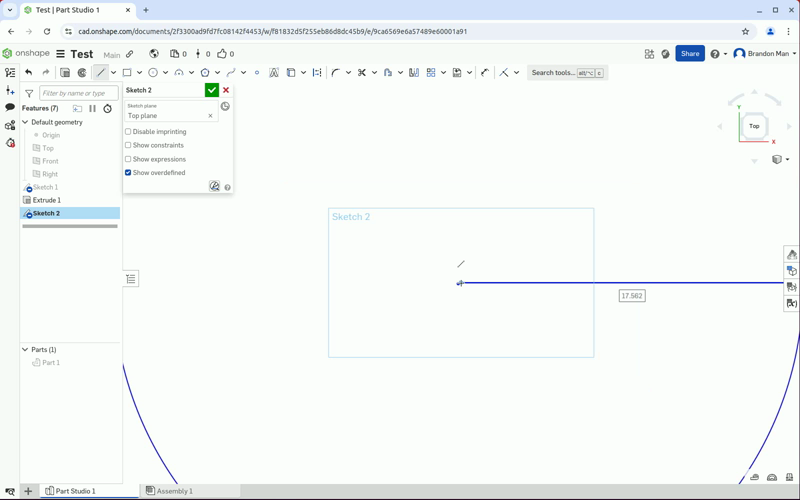
scroll(-6)
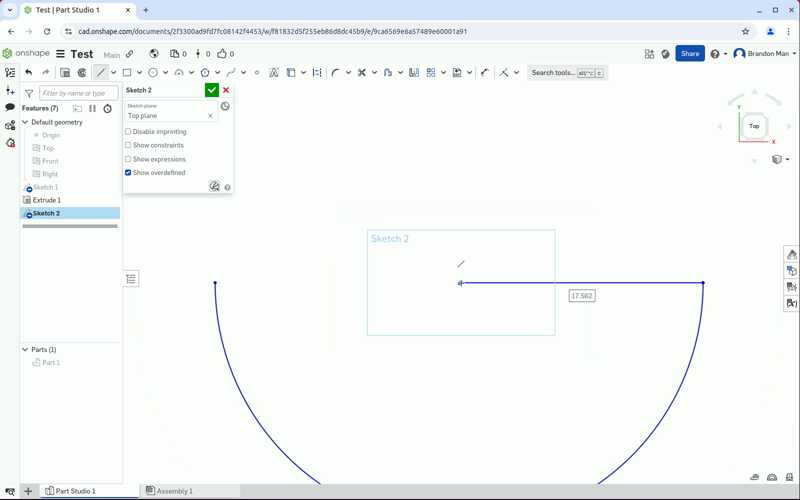
scroll(-6)
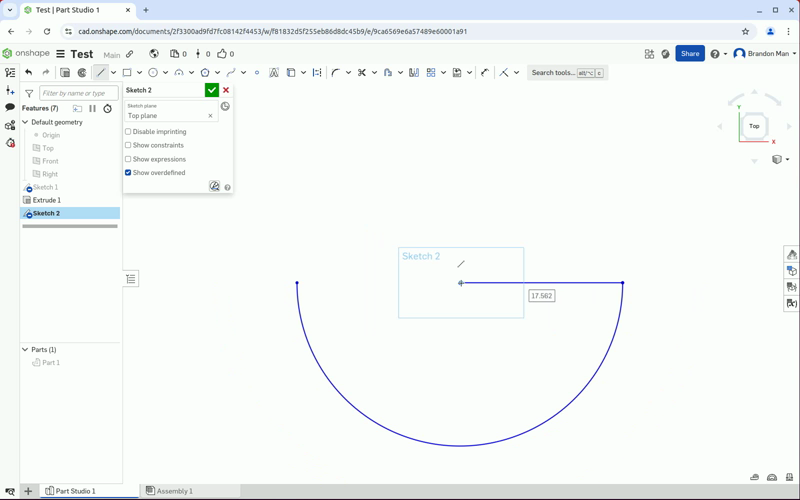
scroll(-6)
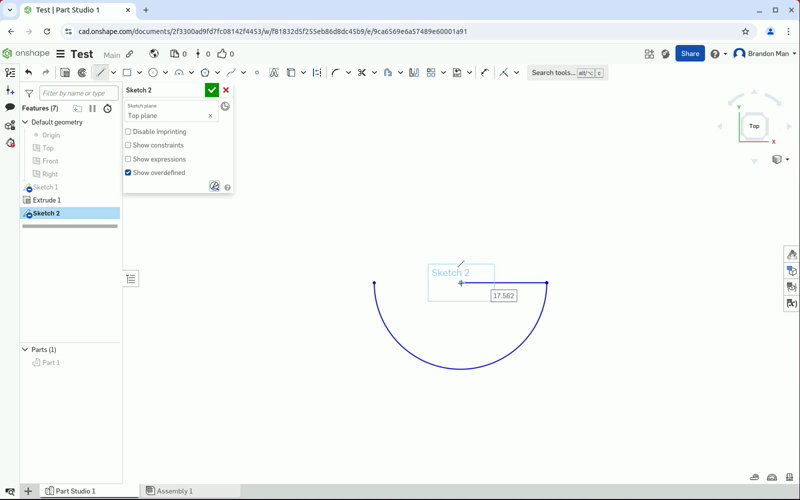
key_up(shift)
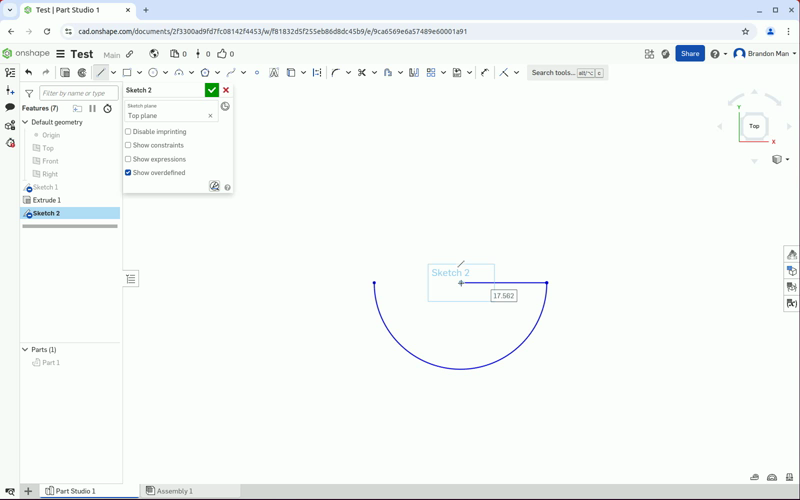
key_down(shift)
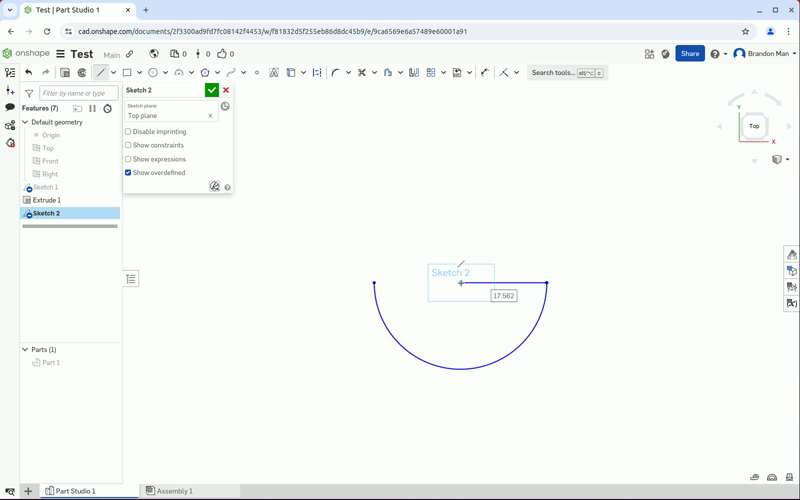
mouse_move(374, 282)
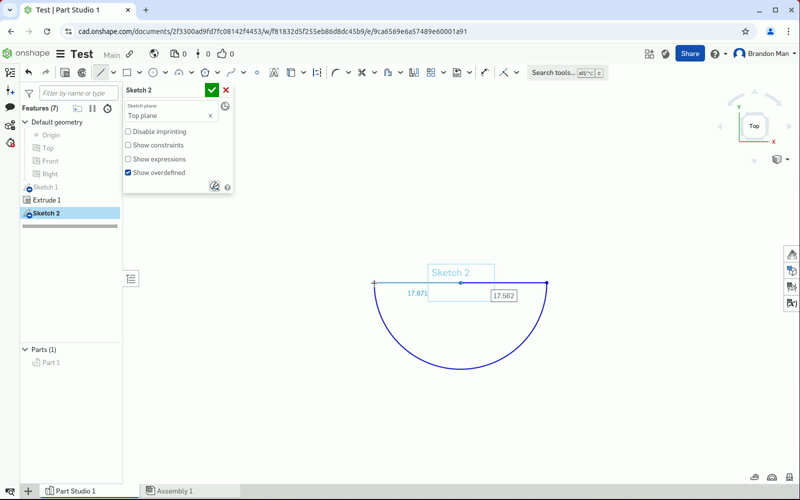
key_up(shift)
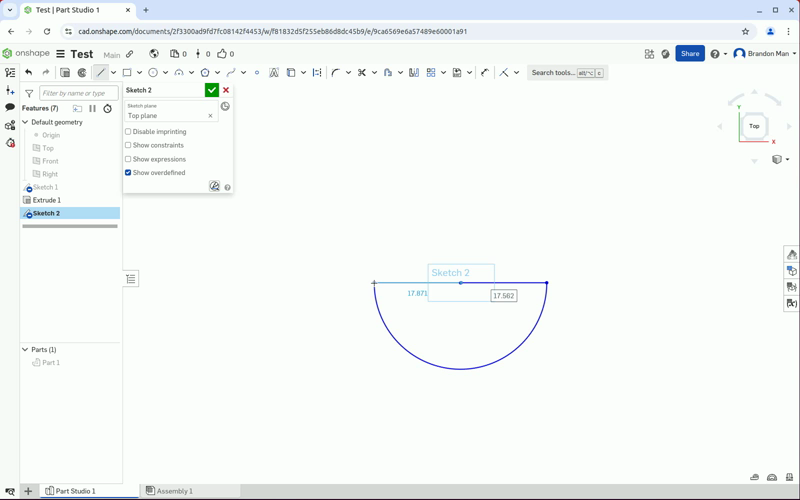
click(374, 282)
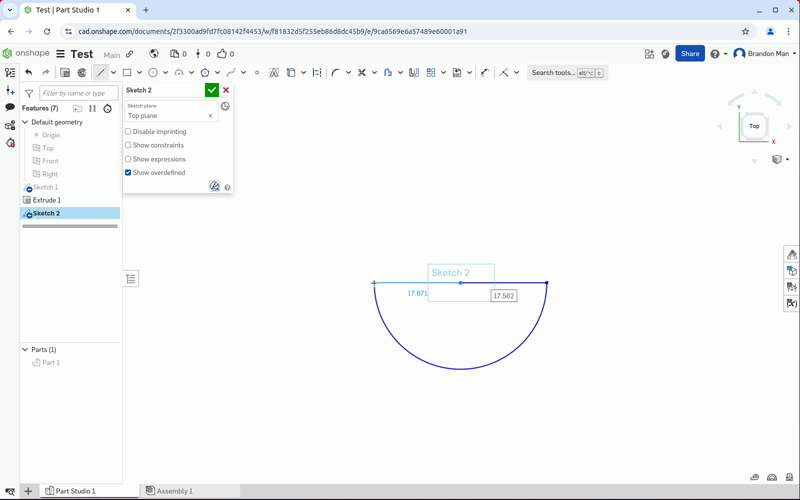
key(esc)
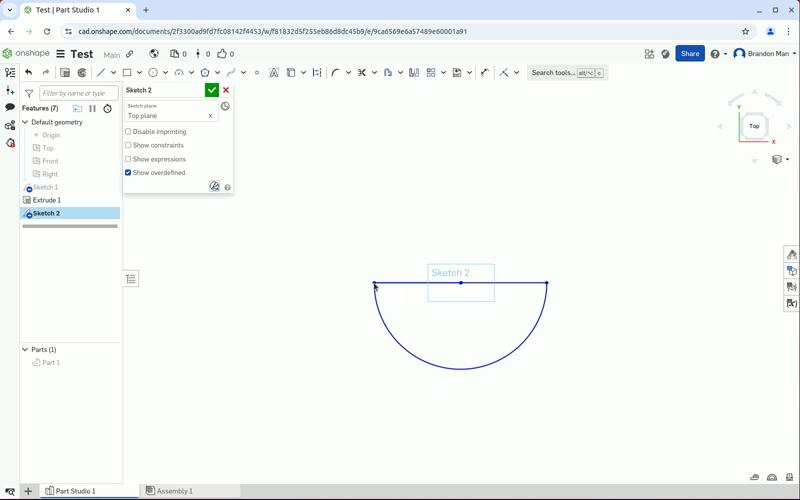
mouse_move(470, 291)
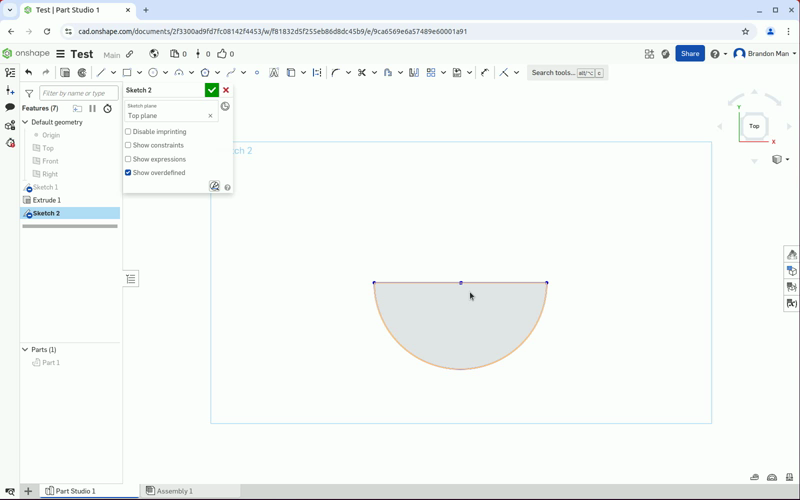
scroll(6)
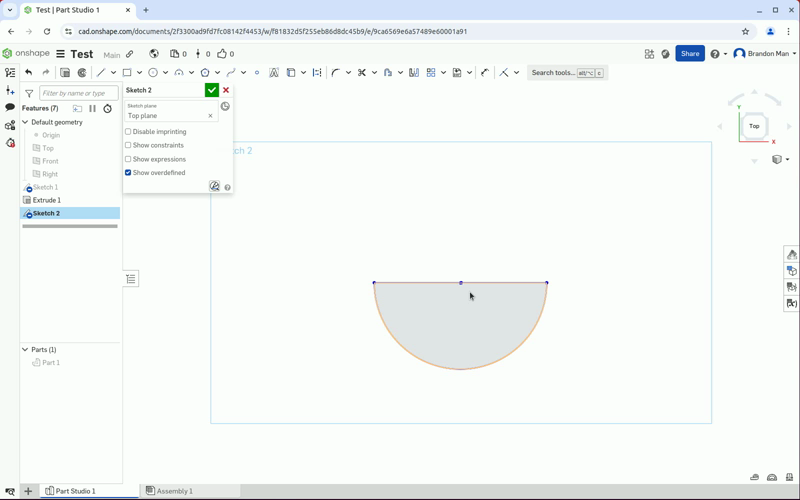
scroll(6)
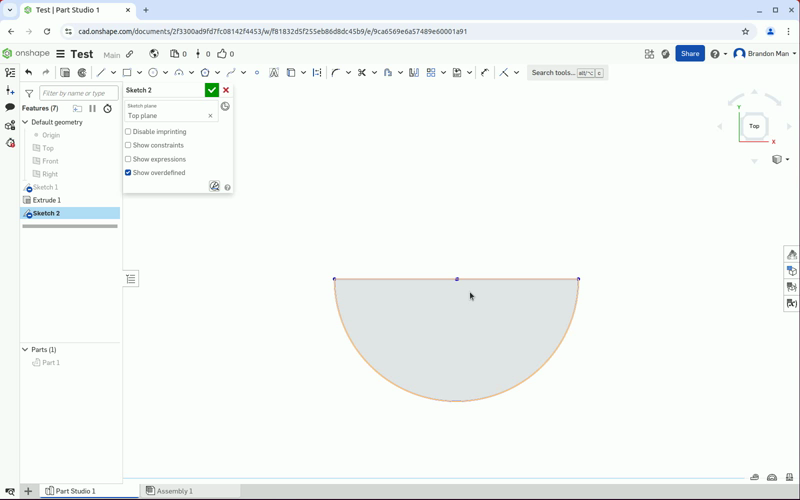
scroll(6)
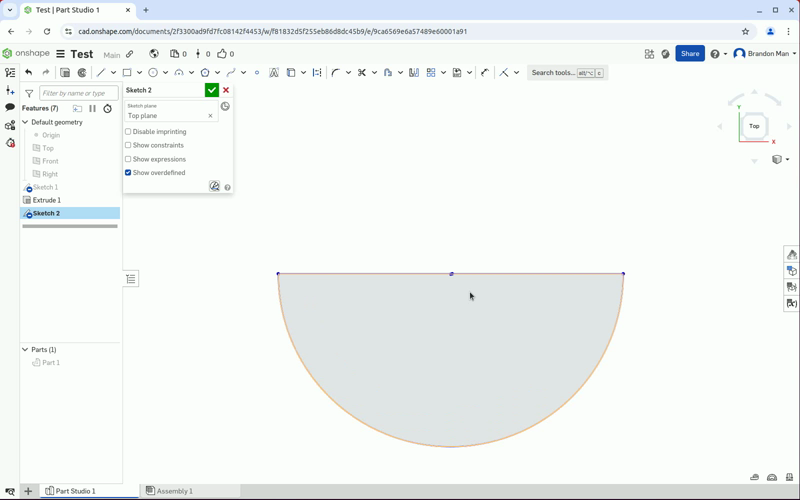
scroll(6)
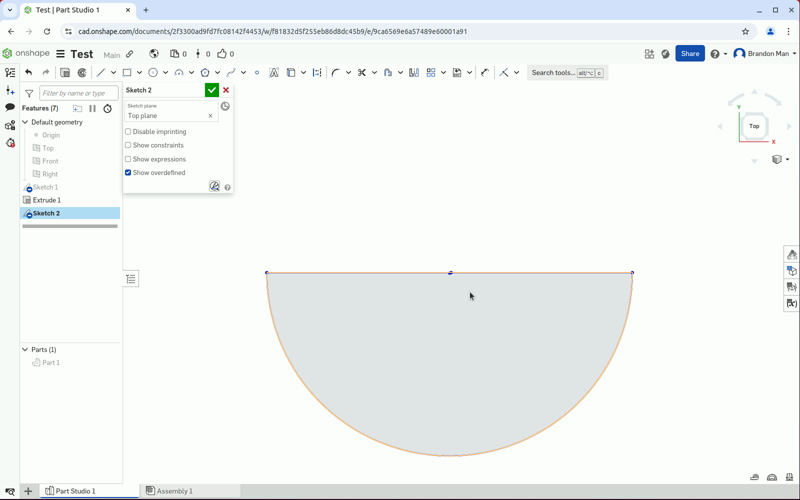
scroll(6)
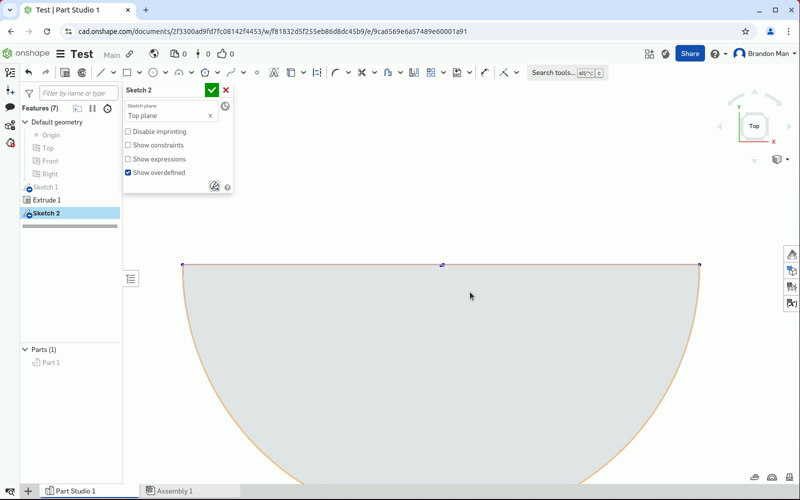
scroll(6)
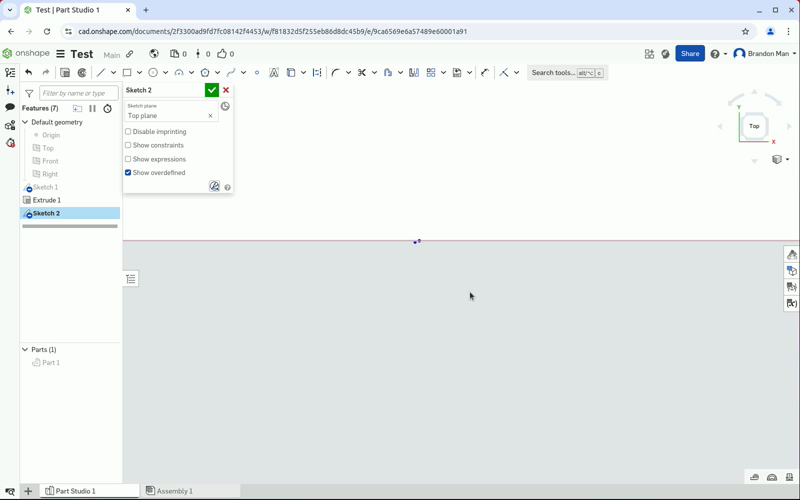
scroll(6)
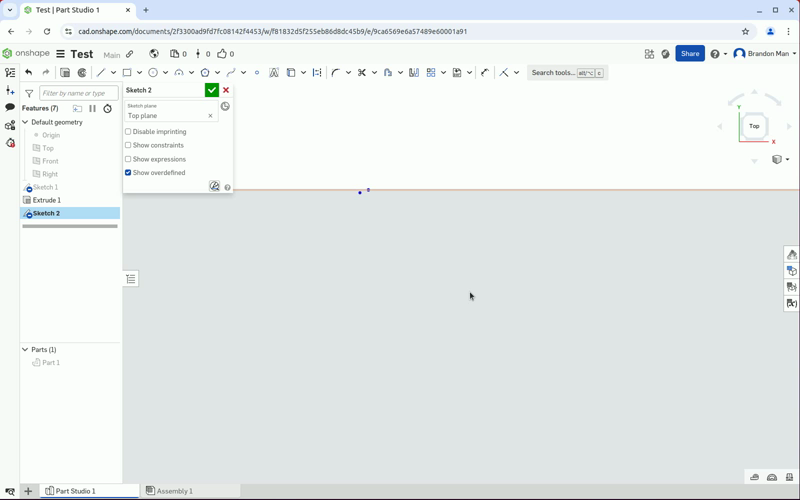
click(470, 291)
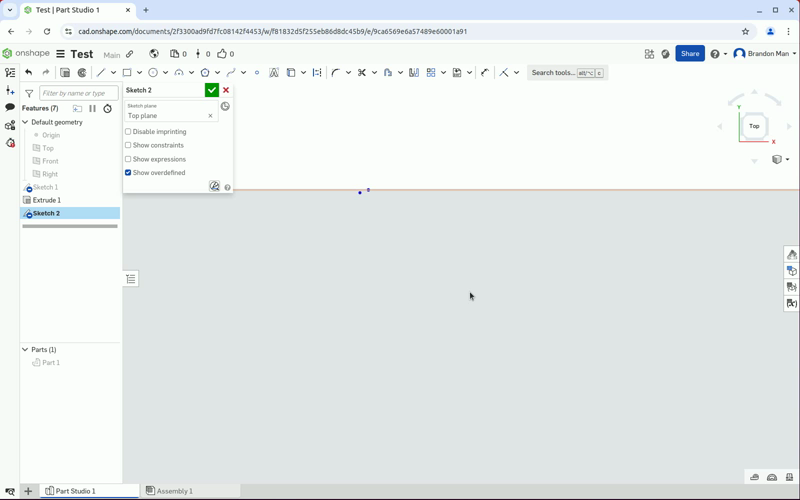
scroll(-6)
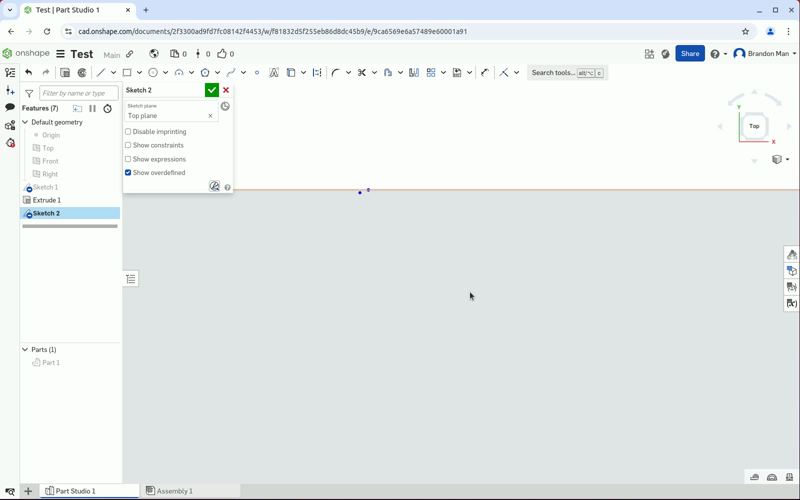
scroll(-6)
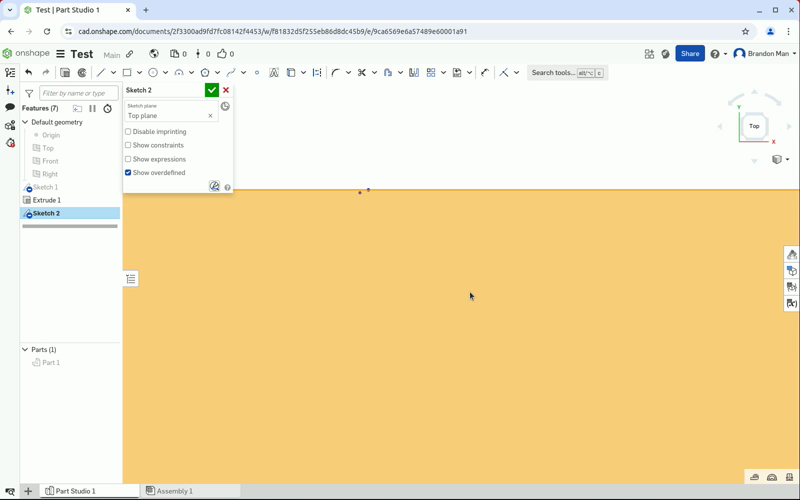
scroll(-6)
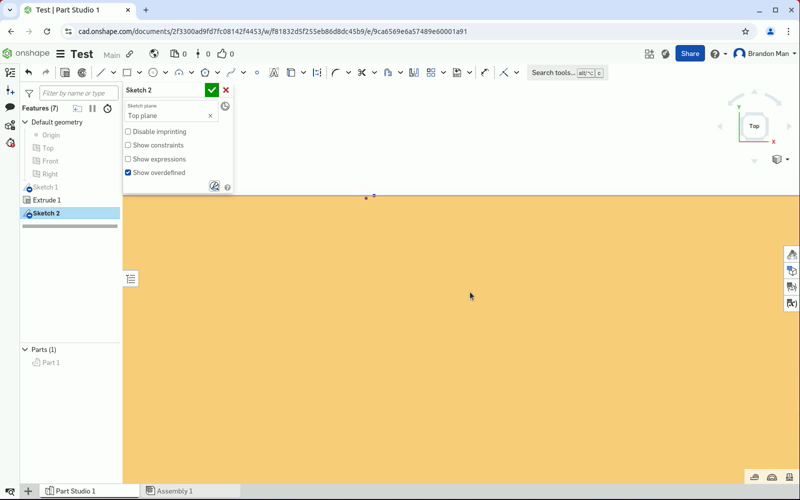
scroll(-6)
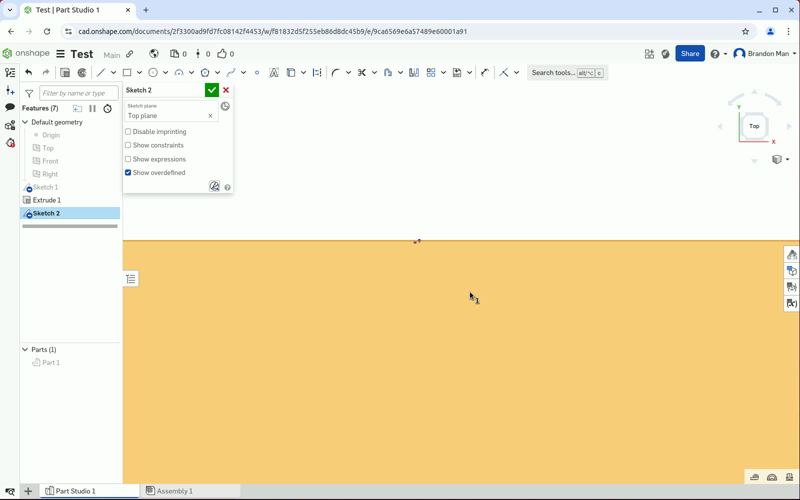
scroll(-6)
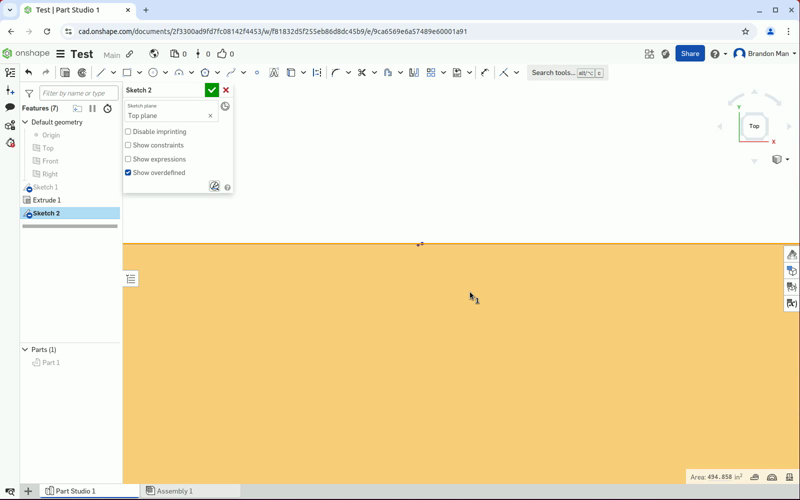
scroll(-6)
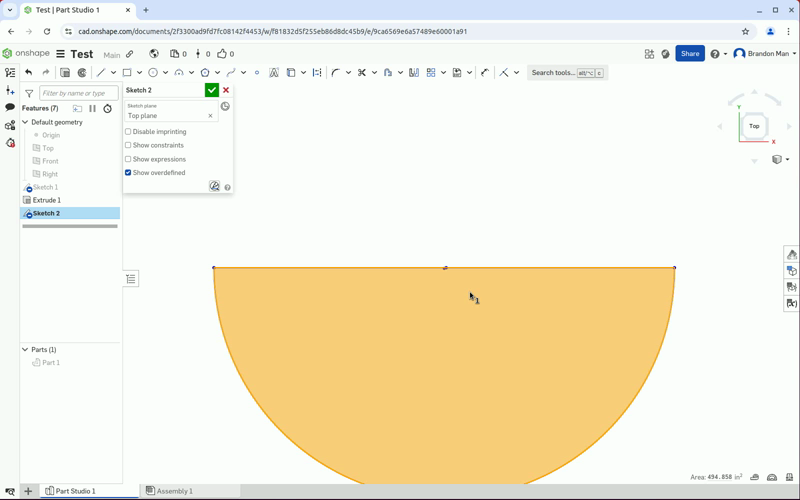
scroll(-6)
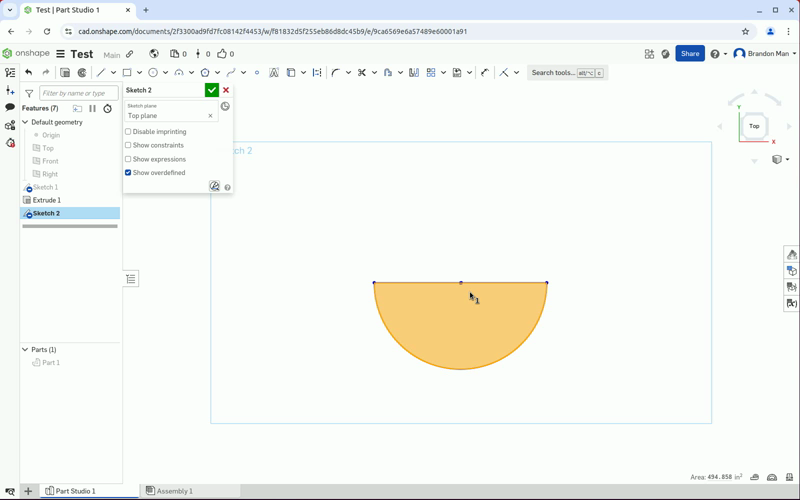
mouse_move(73, 352)
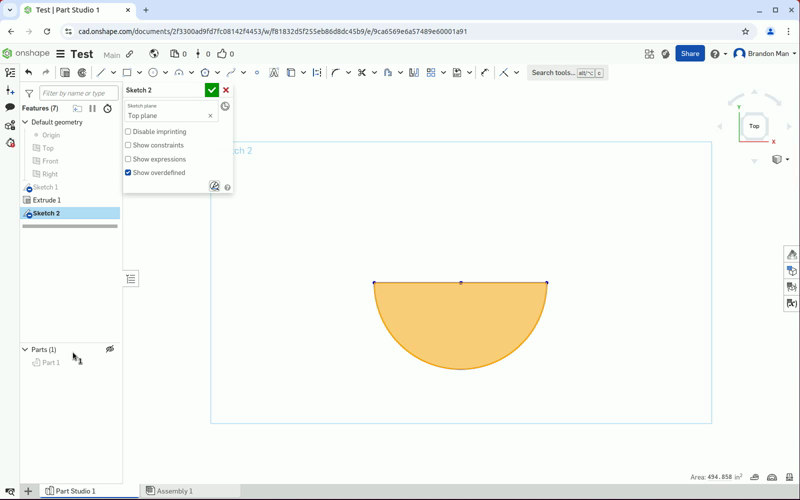
key(shift+y)
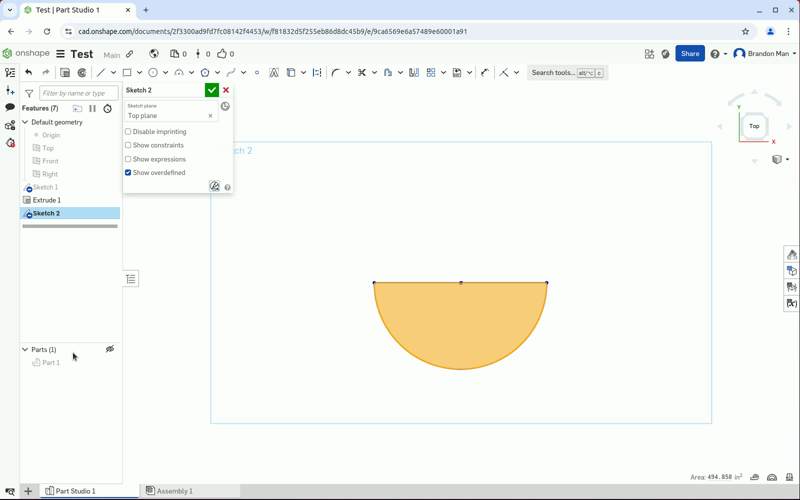
key(shift+e)
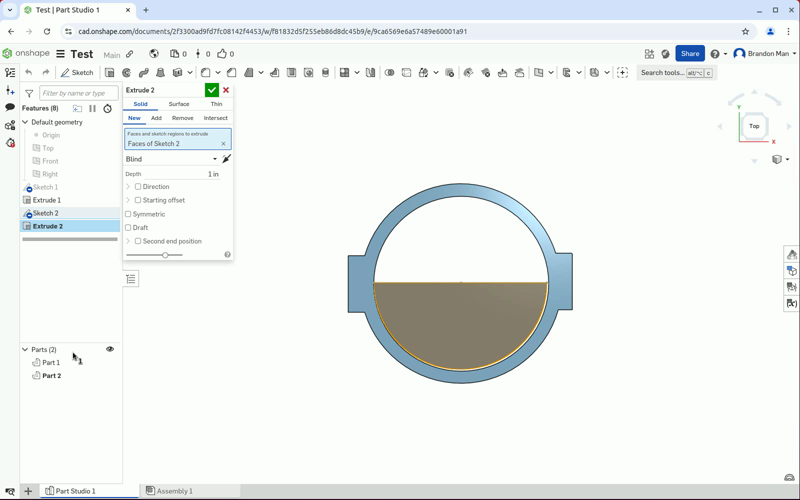
mouse_move(143, 106)
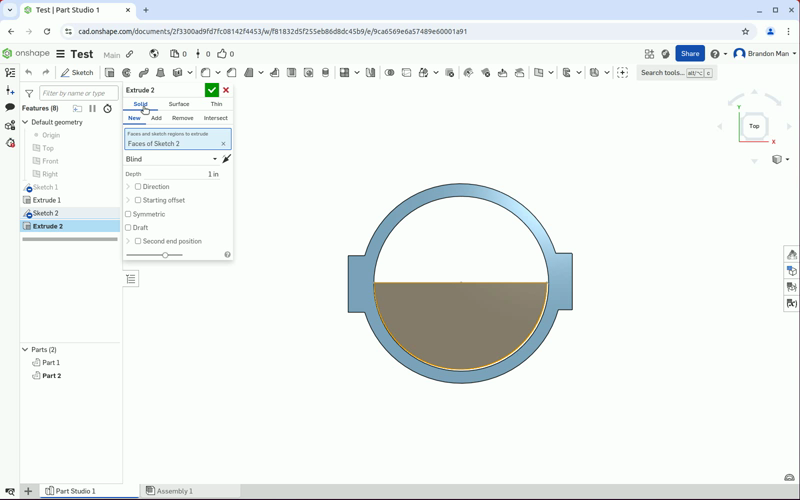
click(143, 106)
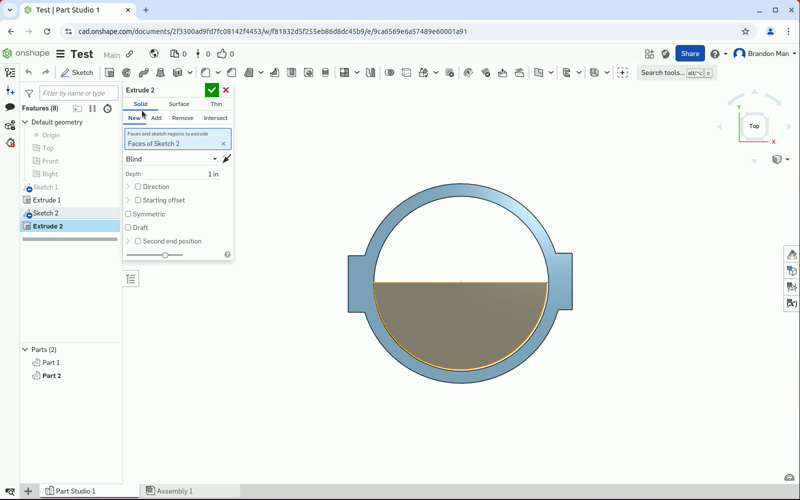
mouse_move(137, 120)
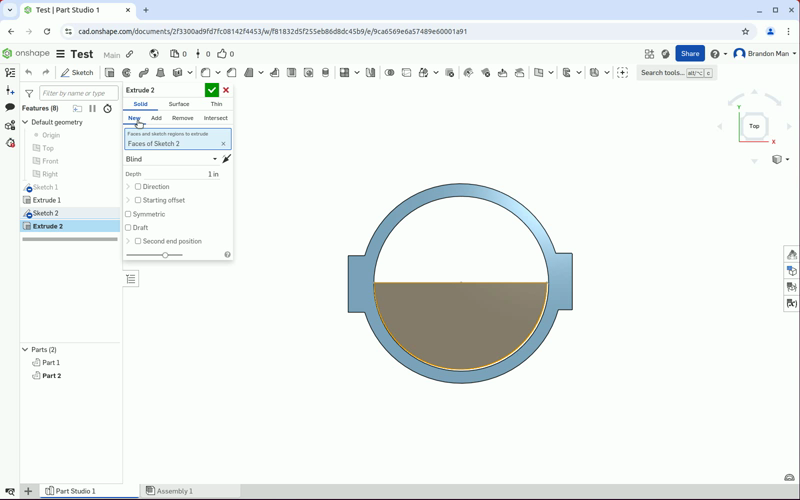
click(137, 120)
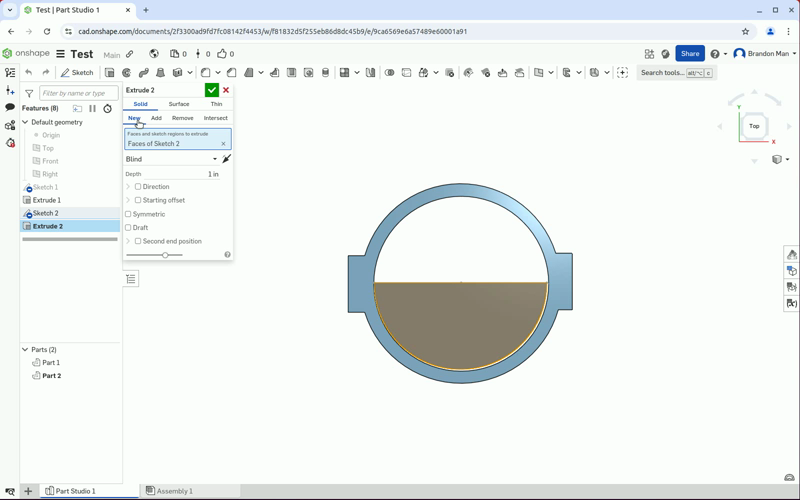
key(tab, 4)
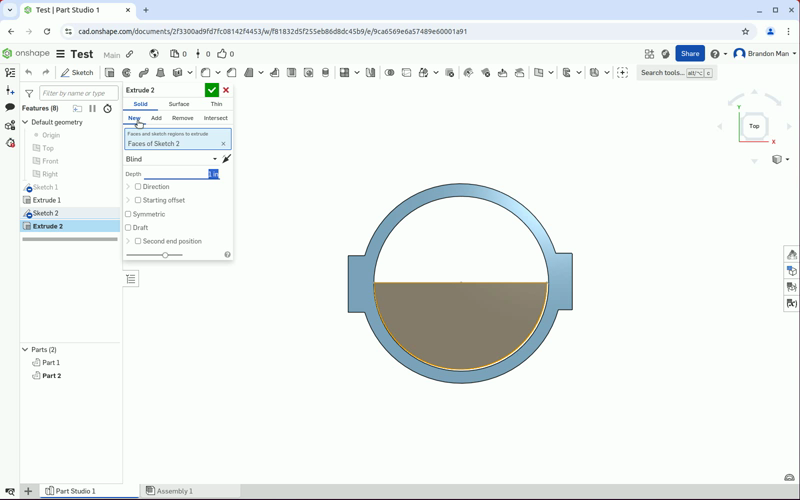
text(3.611)
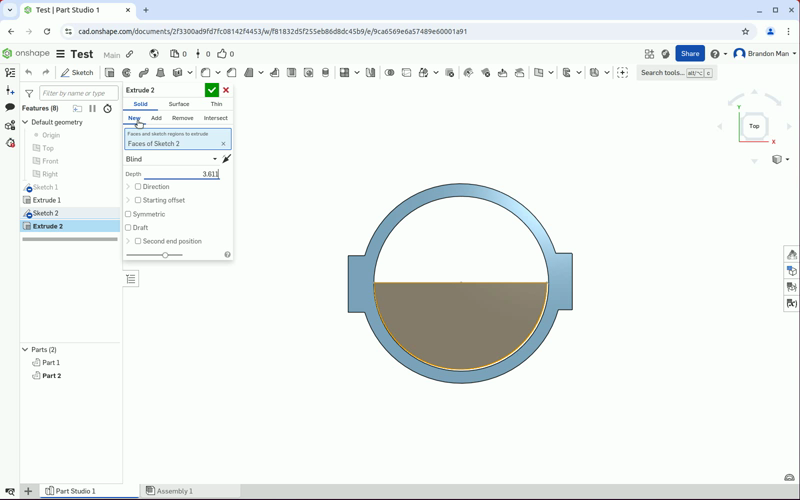
key(enter)
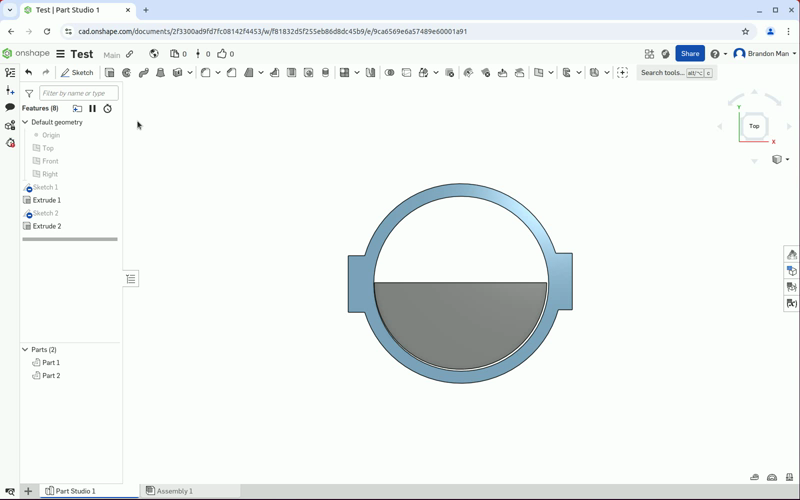
key(shift+h)
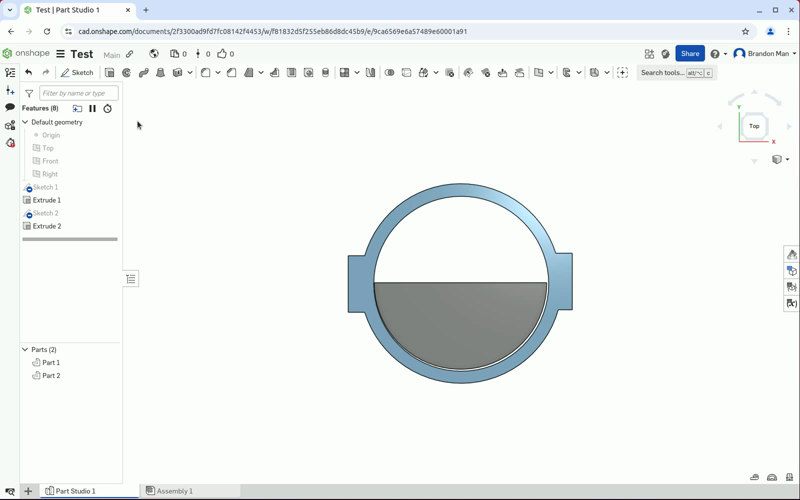
key(shift+h)
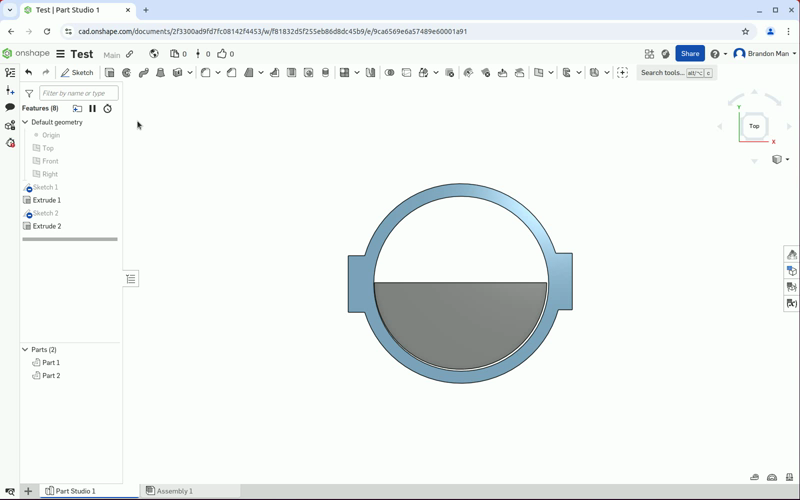
mouse_move(73, 189)
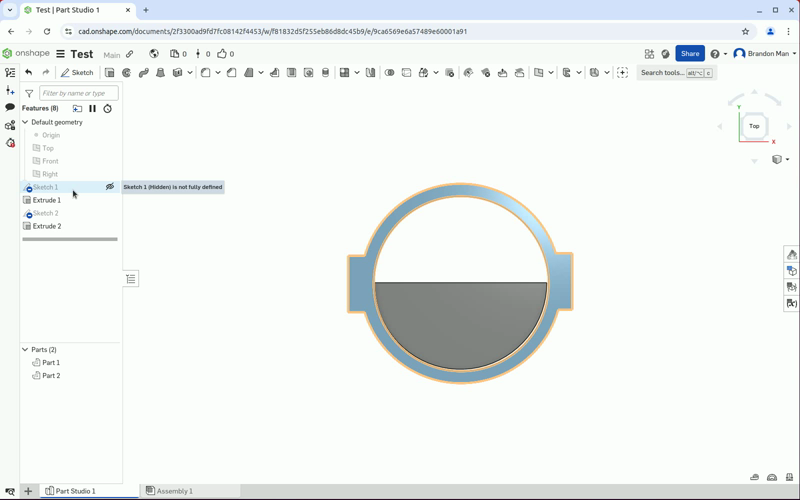
click(73, 189)
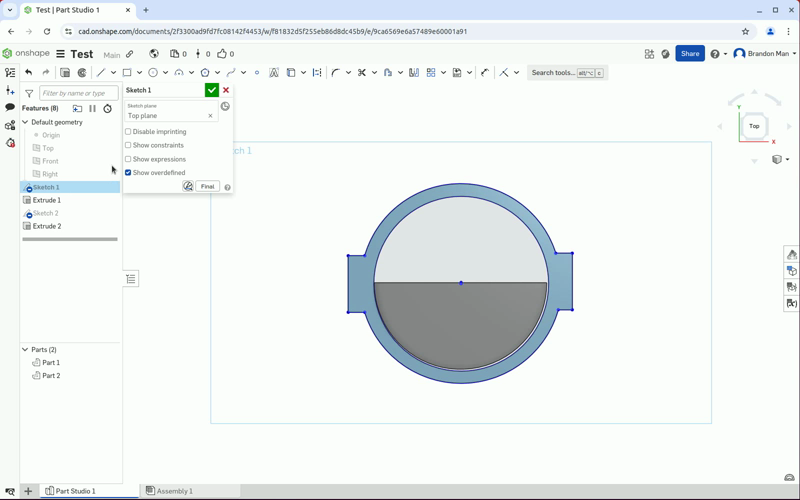
mouse_move(229, 92)
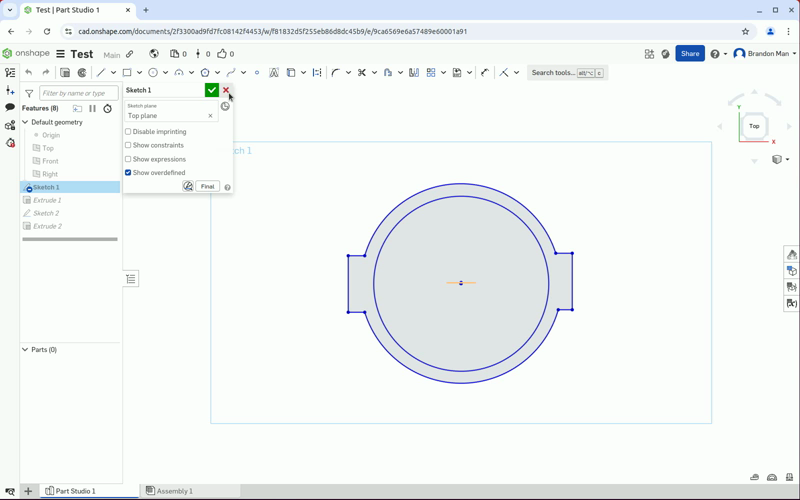
click(229, 92)
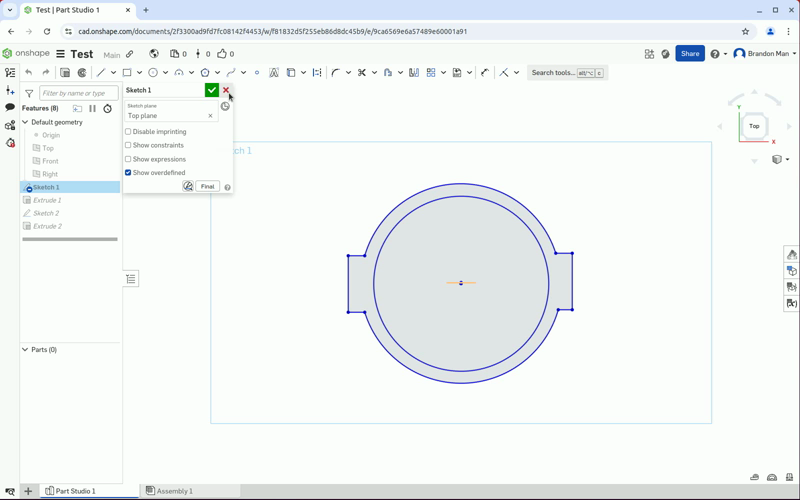
key(shift+s)
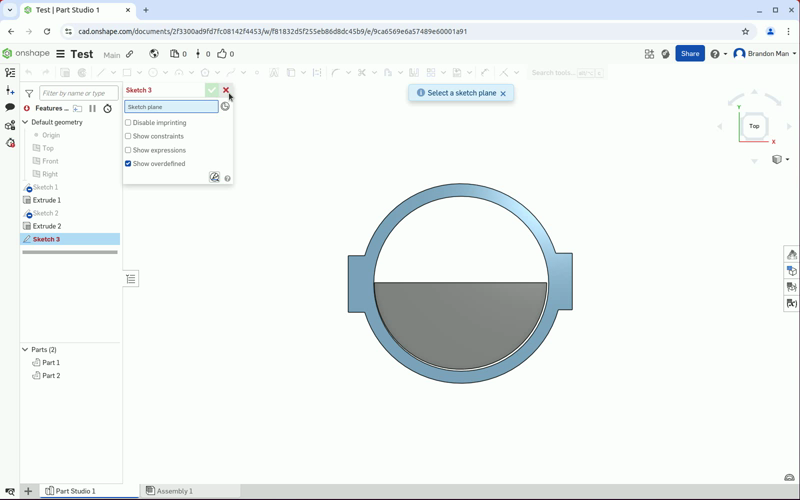
mouse_move(73, 150)
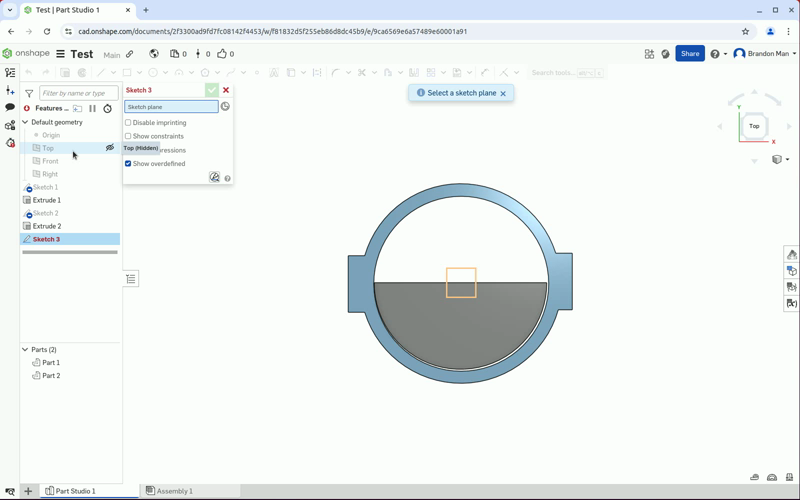
click(73, 150)
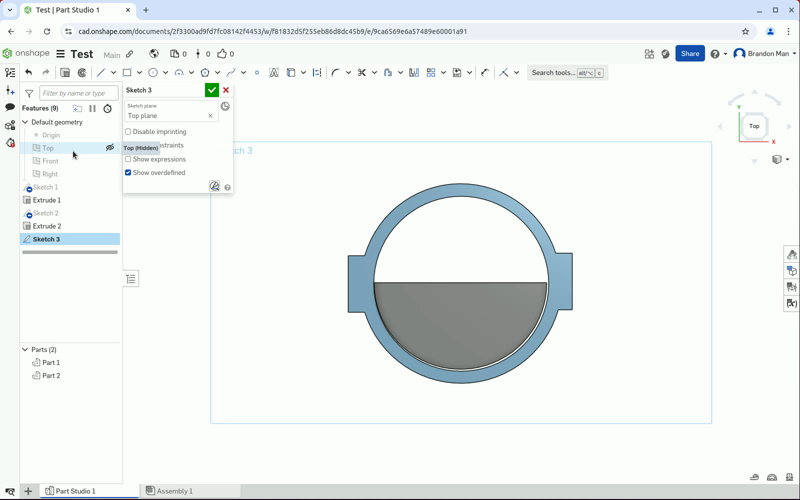
mouse_move(73, 352)
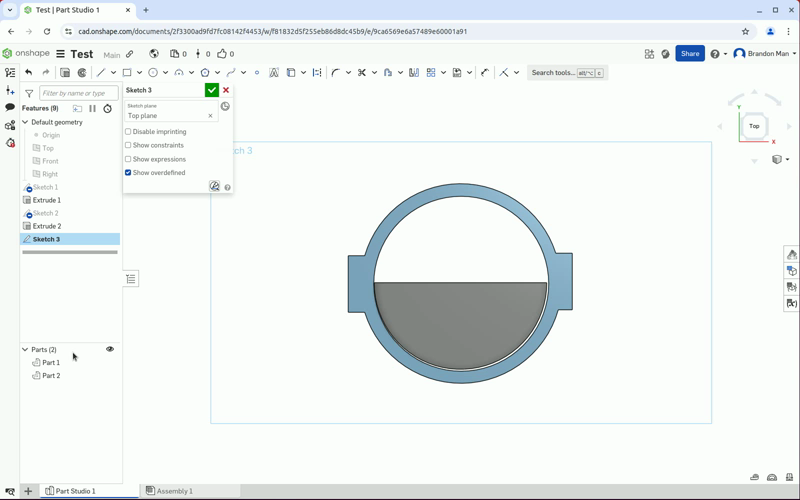
key(y)
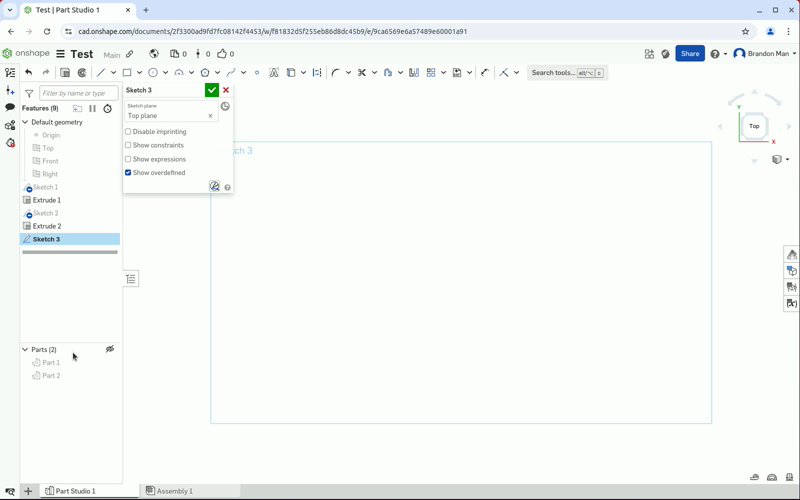
key(l)
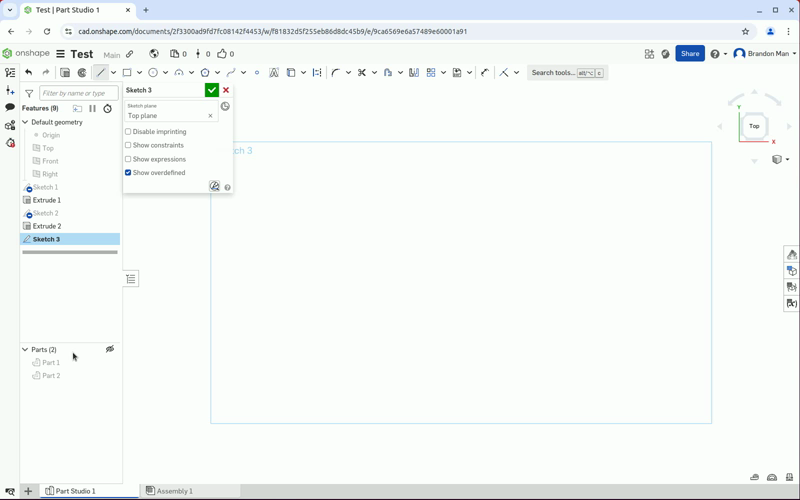
key_down(shift)
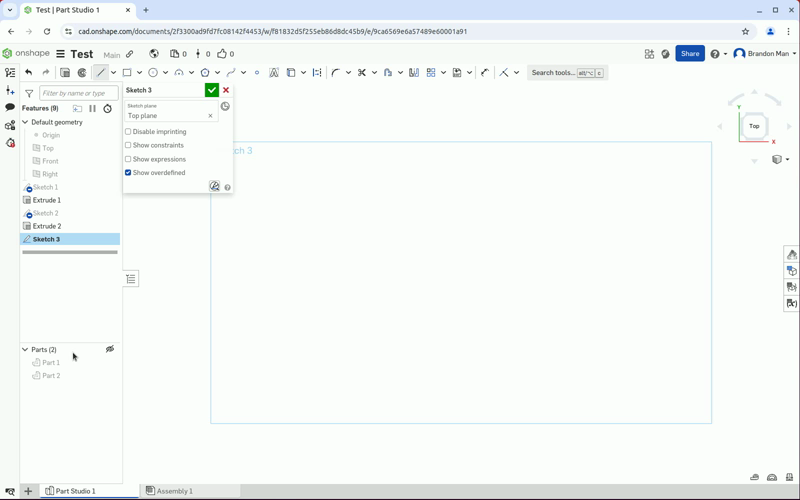
mouse_move(374, 282)
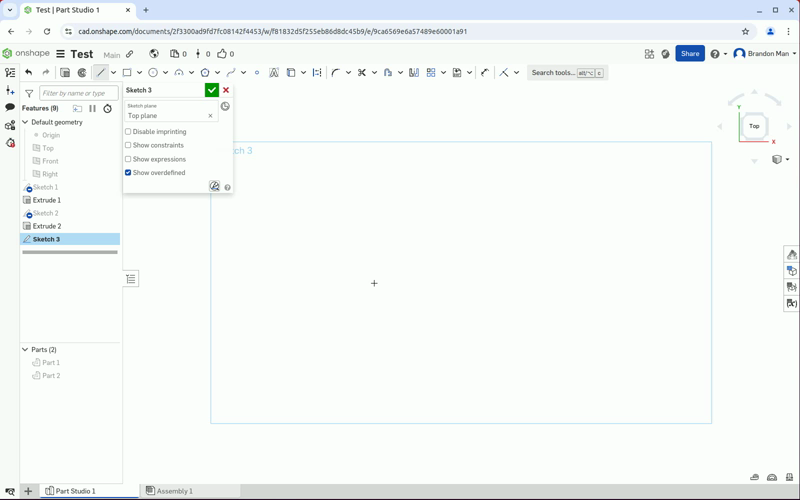
click(374, 282)
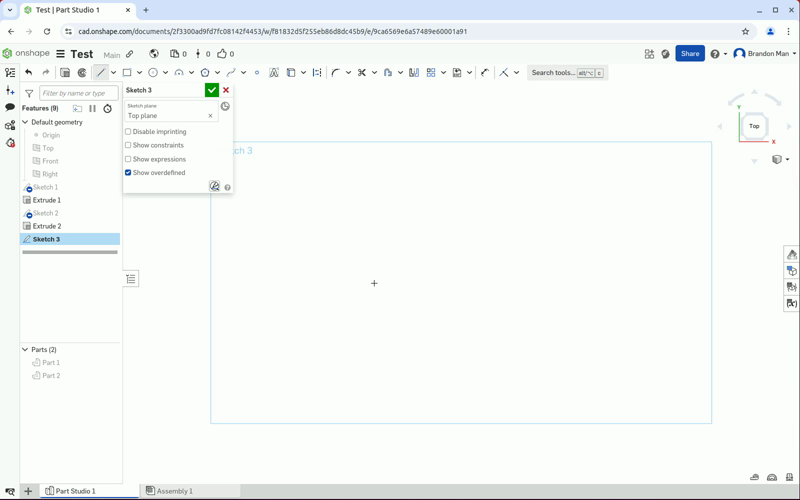
key_up(shift)
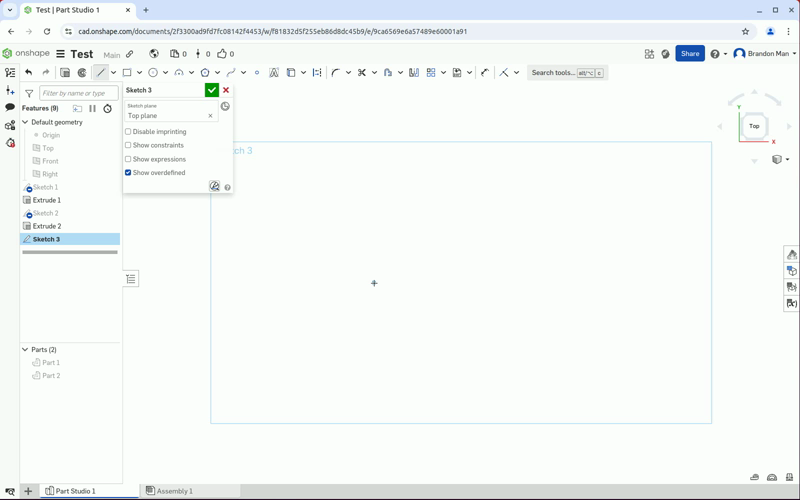
key_down(shift)
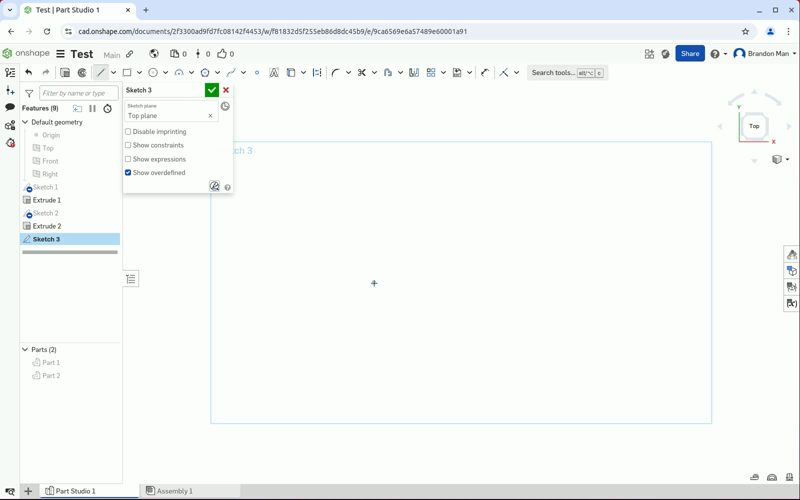
mouse_move(461, 282)
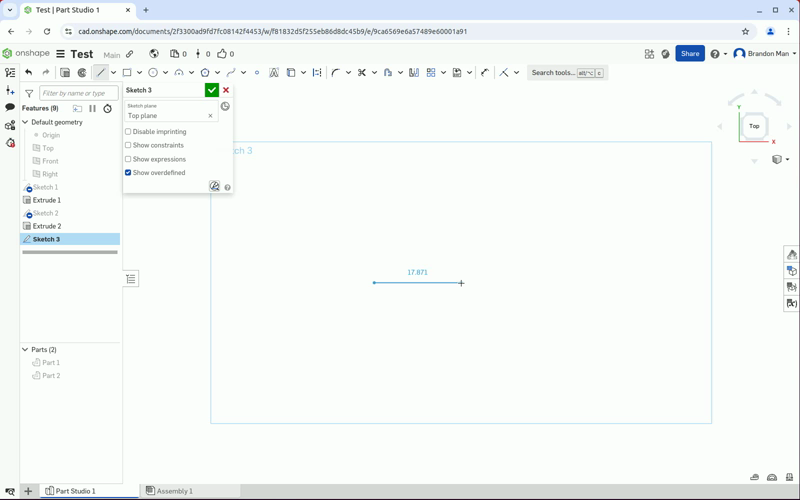
click(461, 282)
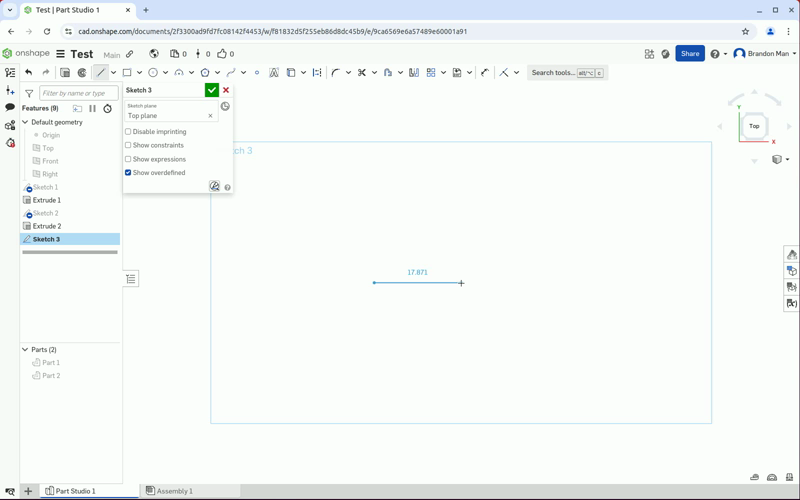
key_up(shift)
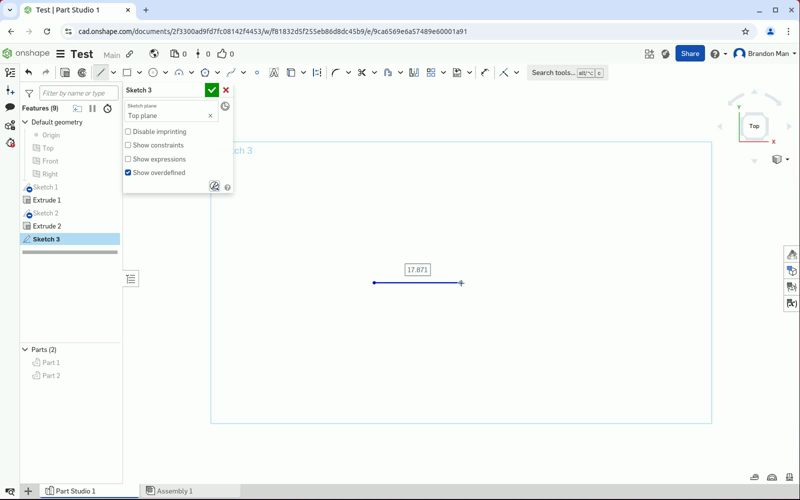
key_down(shift)
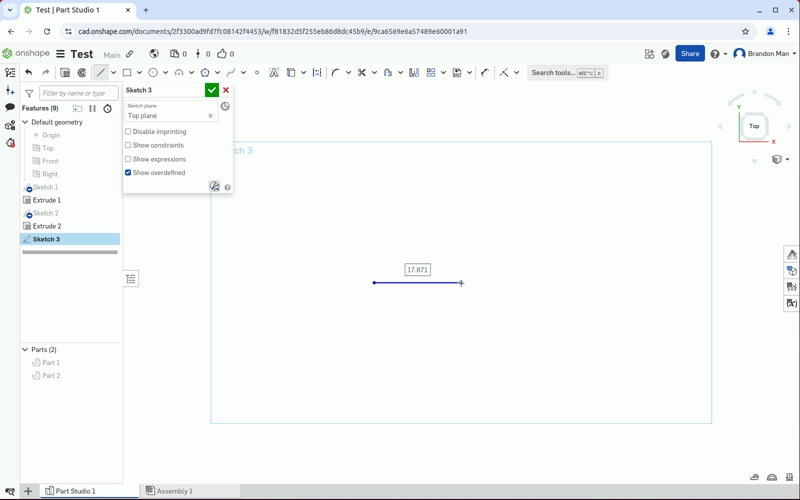
mouse_move(461, 195)
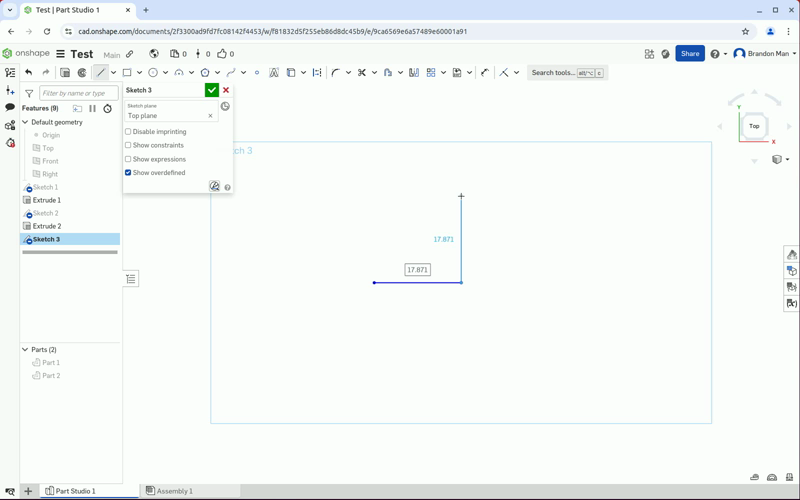
click(461, 195)
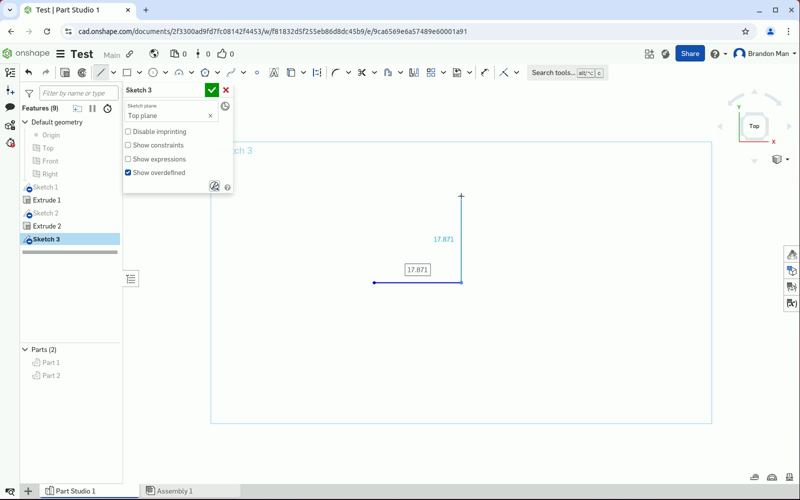
key_up(shift)
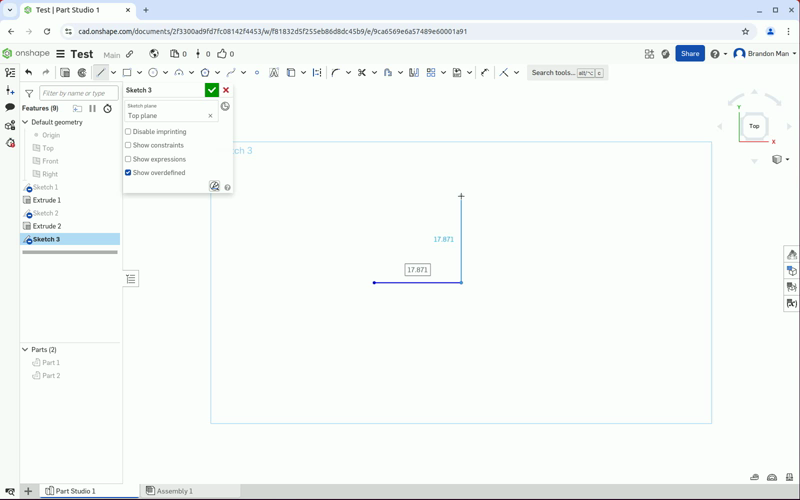
key(esc)
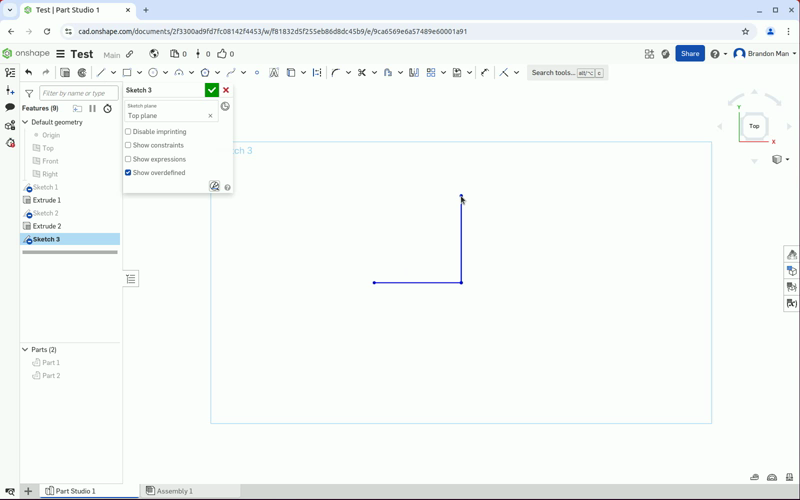
key(a)
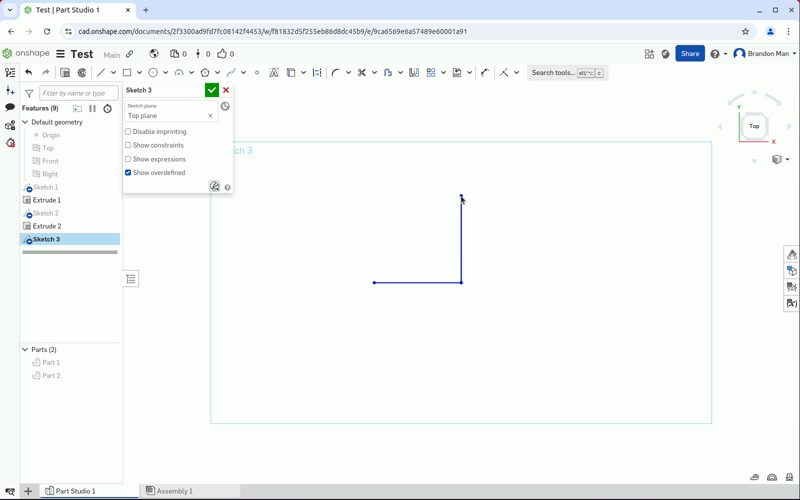
mouse_move(461, 195)
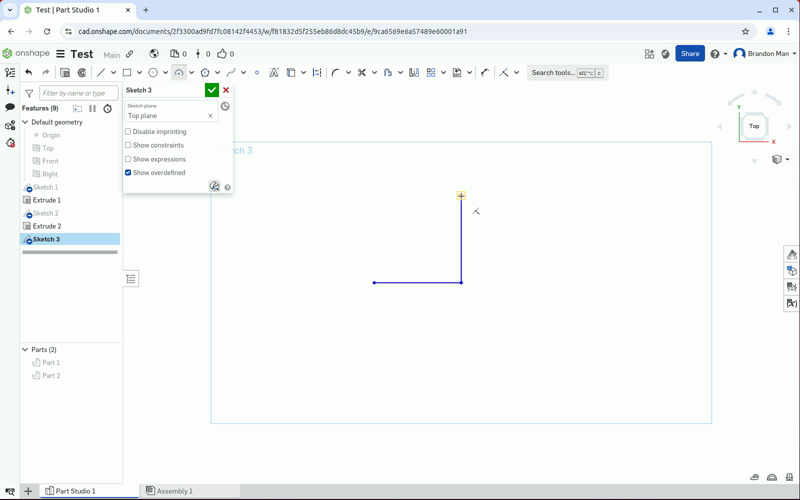
click(461, 195)
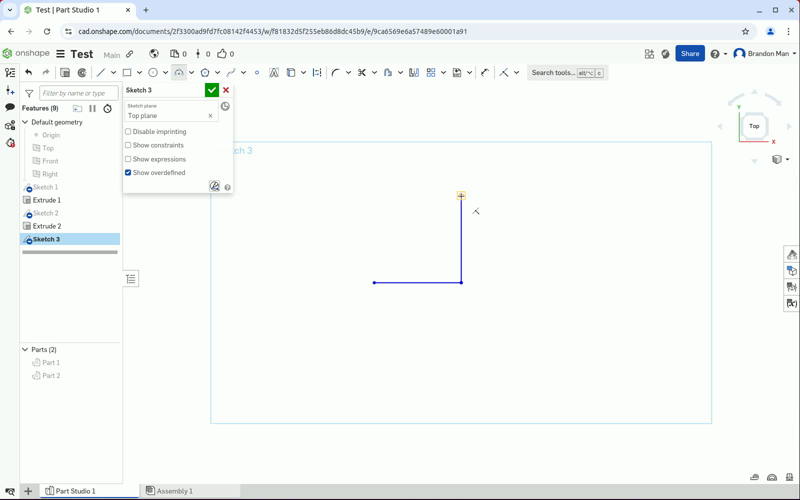
mouse_move(374, 282)
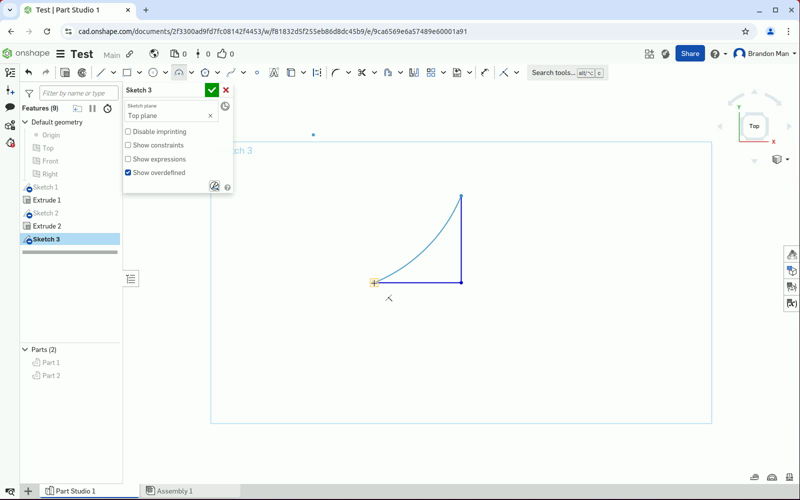
click(374, 282)
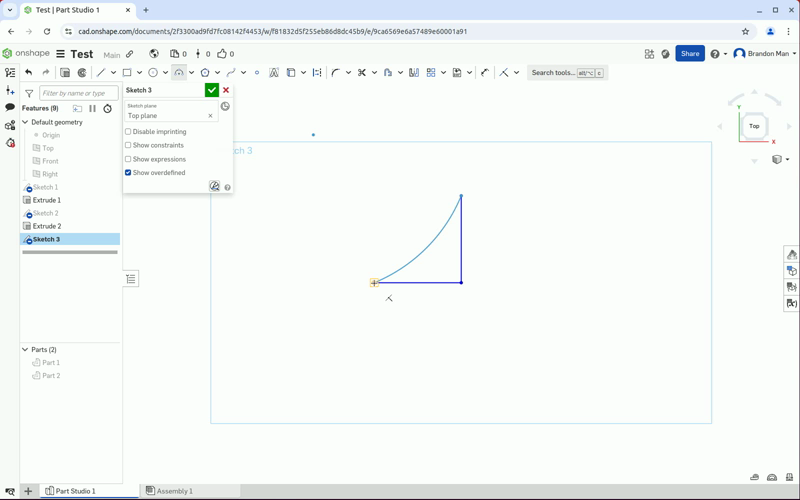
key_down(shift)
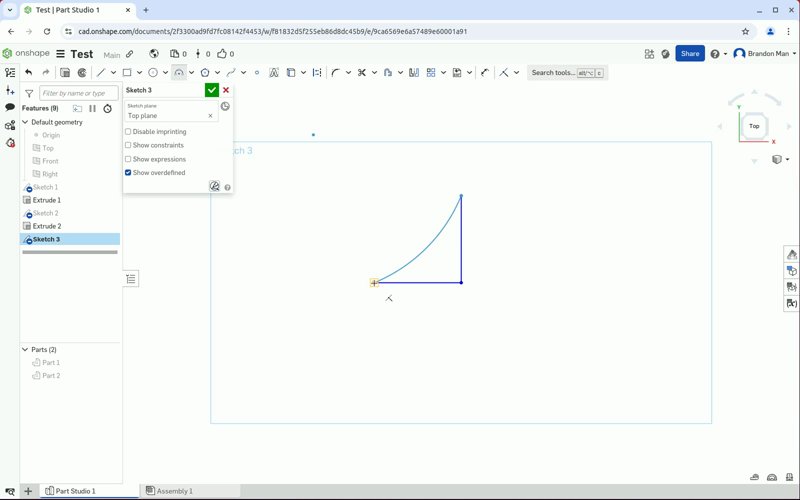
mouse_move(399, 221)
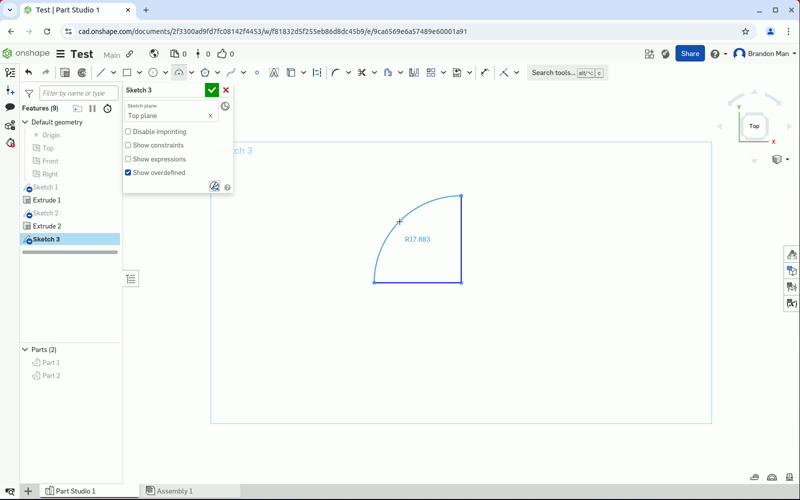
click(399, 221)
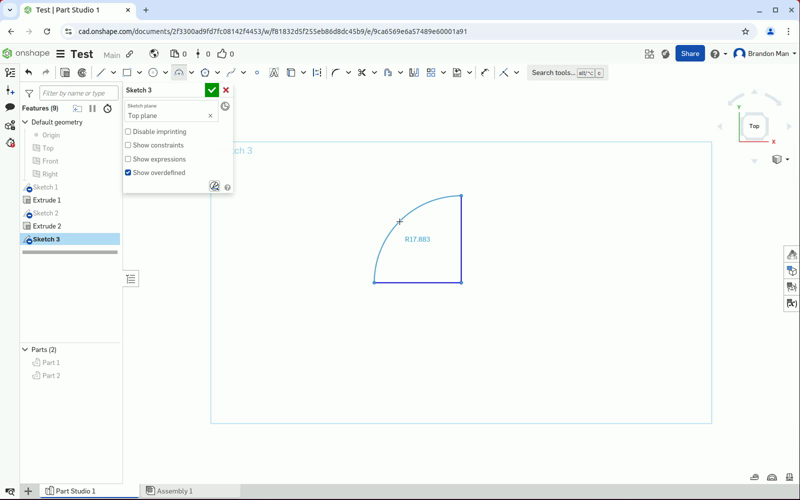
key_up(shift)
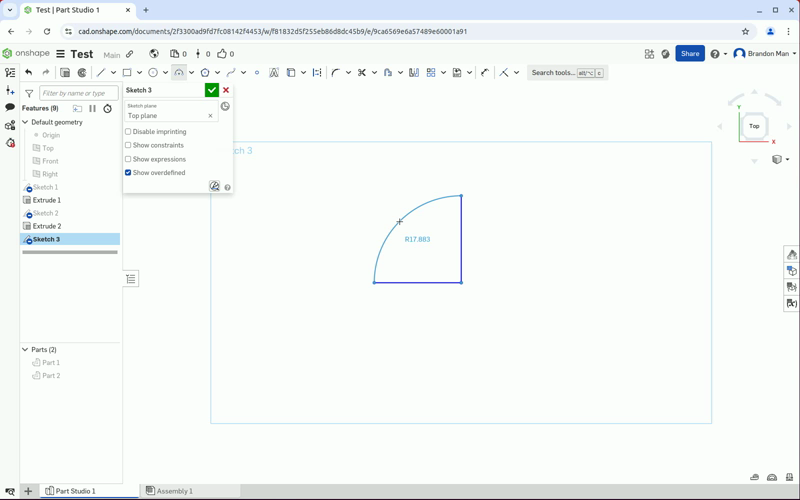
key(esc)
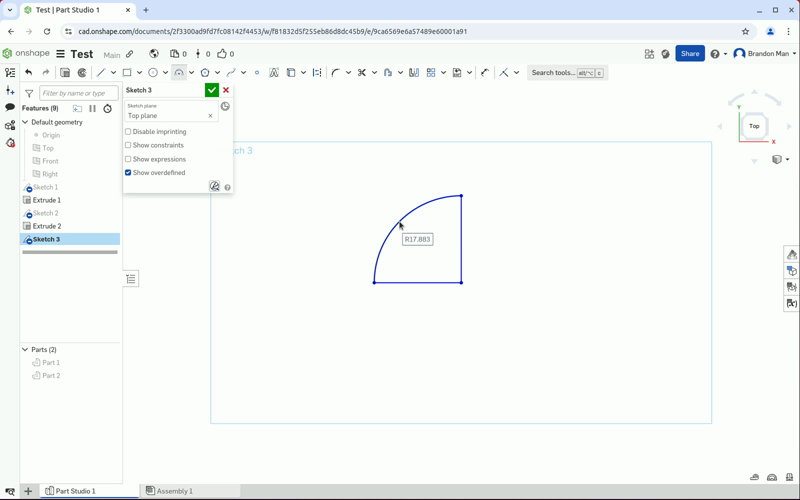
mouse_move(405, 268)
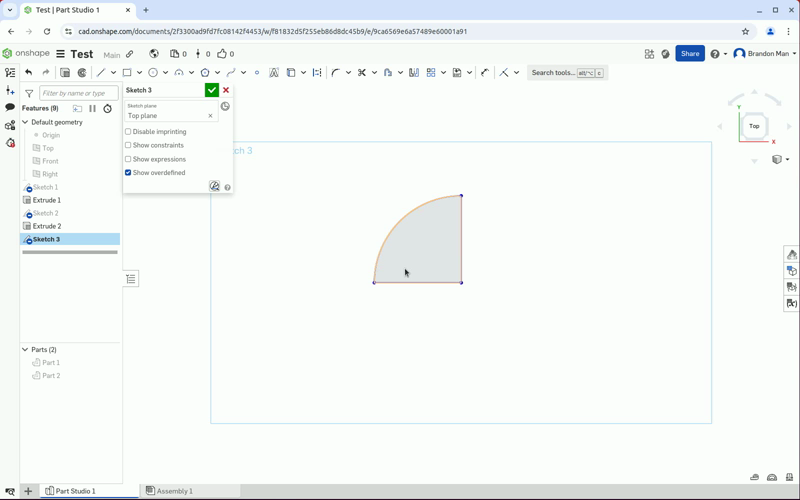
scroll(6)
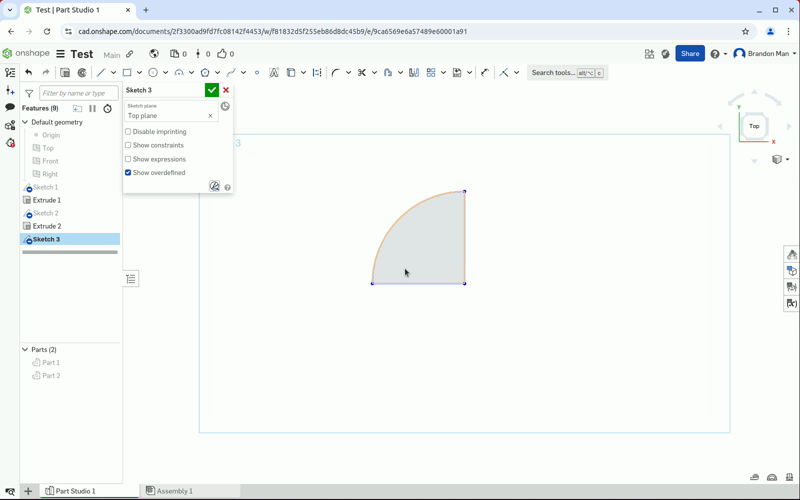
scroll(6)
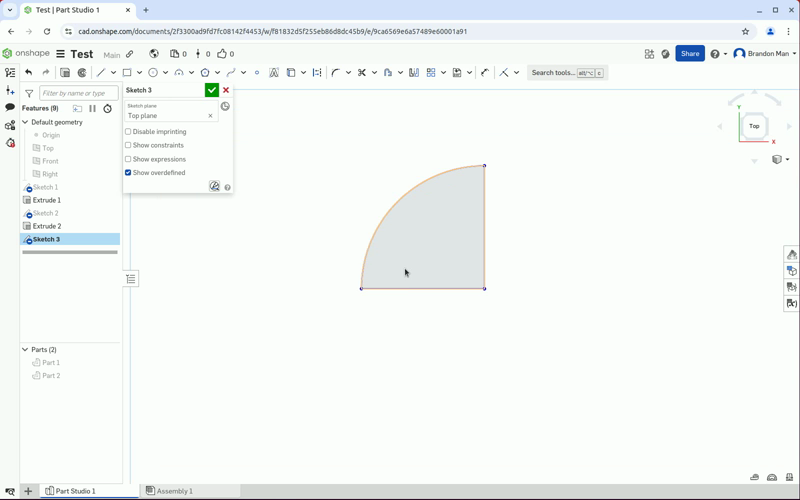
scroll(6)
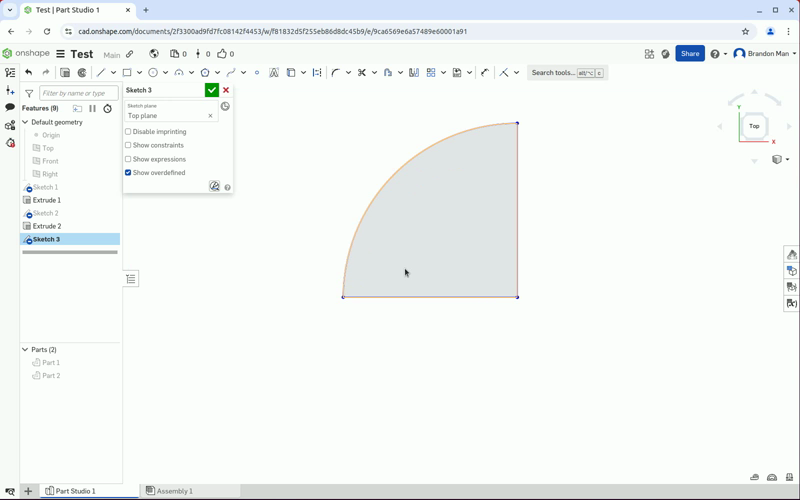
scroll(6)
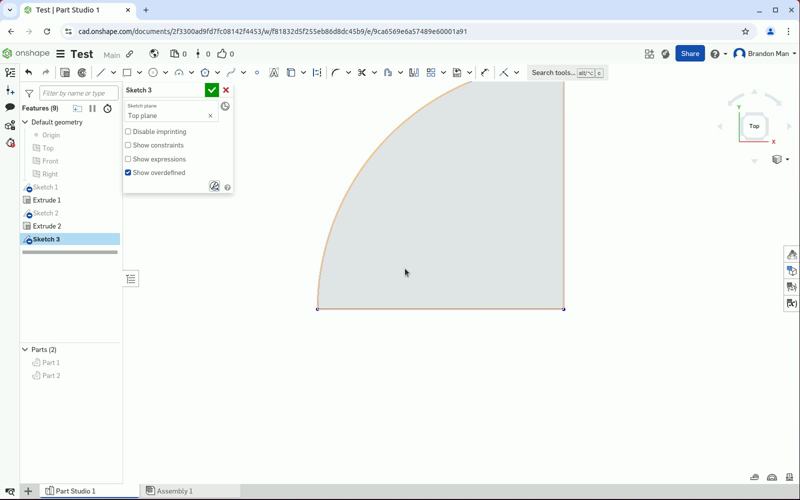
scroll(6)
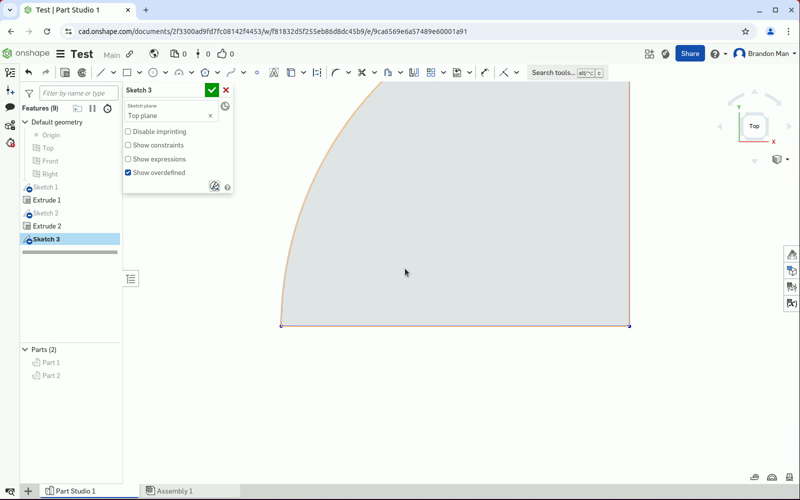
scroll(6)
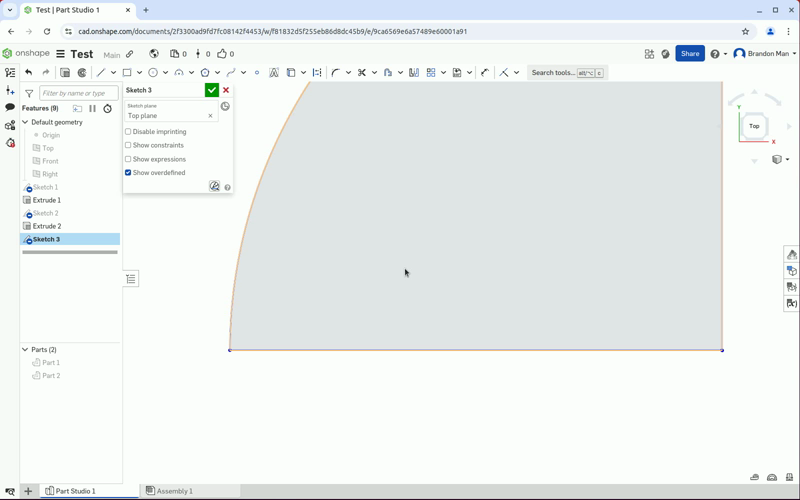
scroll(6)
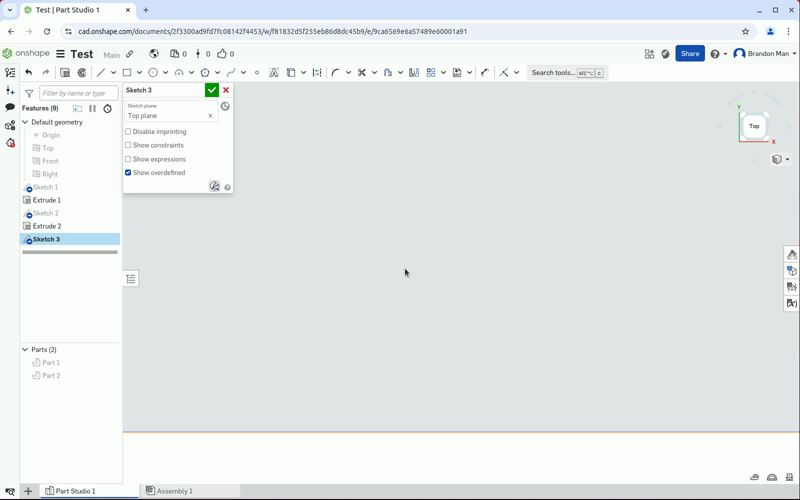
click(405, 268)
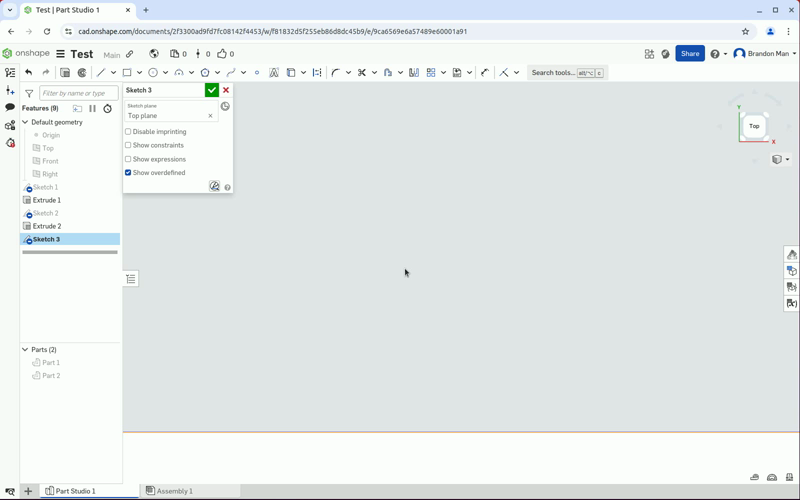
scroll(-6)
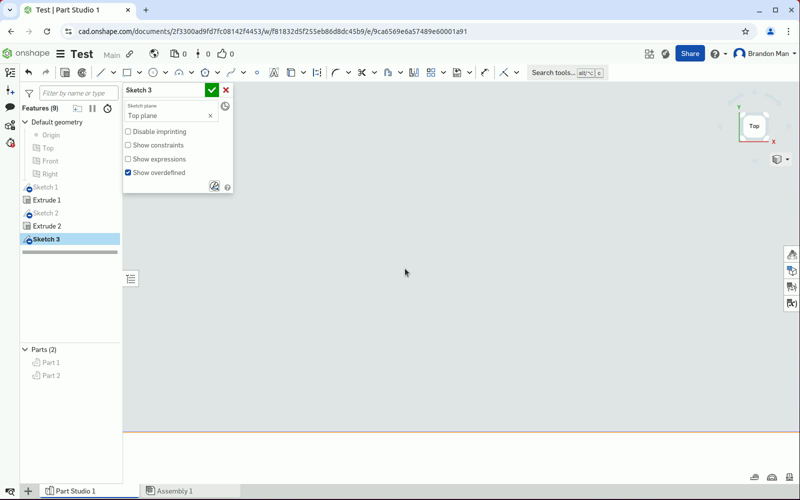
scroll(-6)
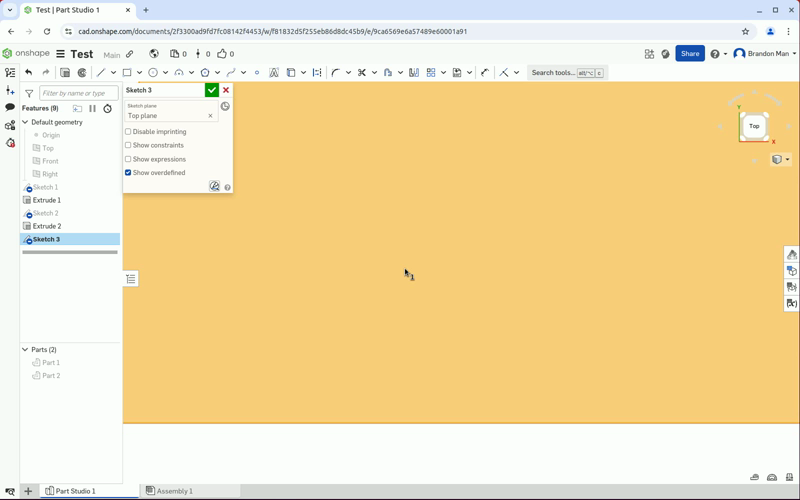
scroll(-6)
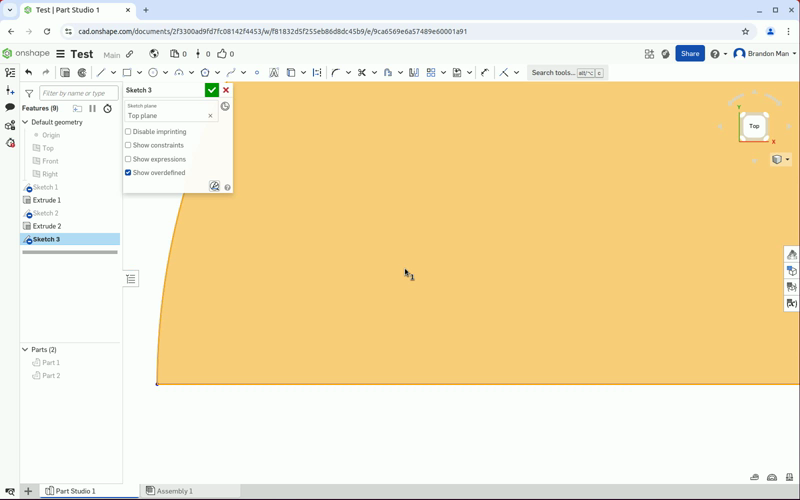
scroll(-6)
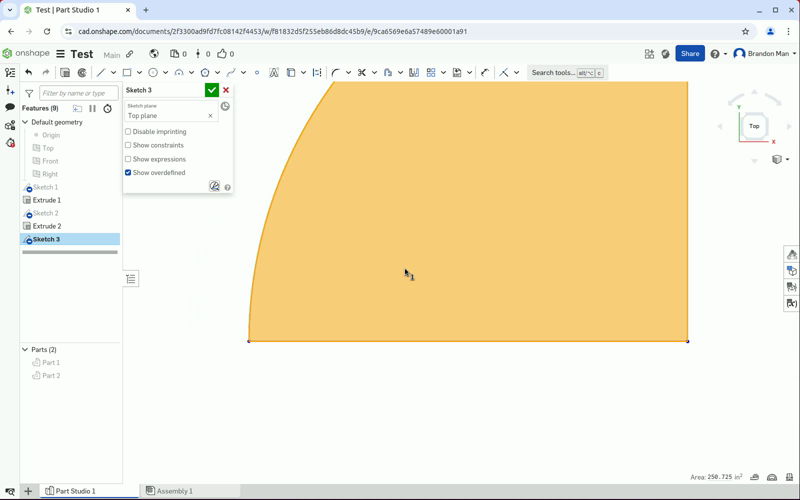
scroll(-6)
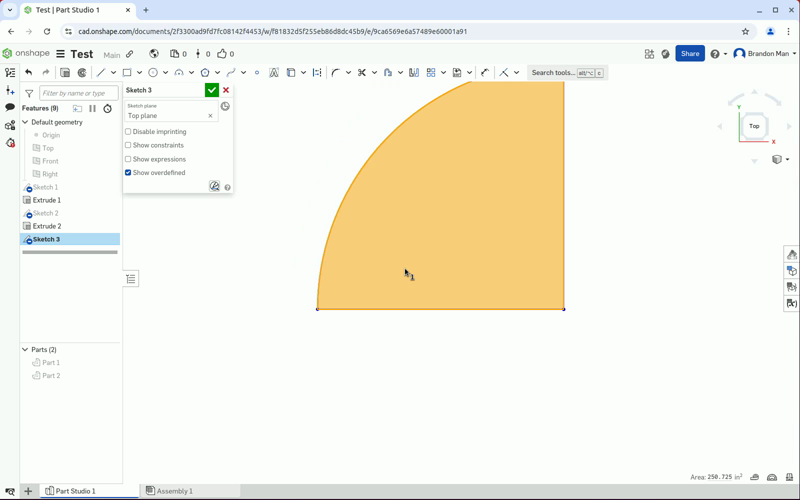
scroll(-6)
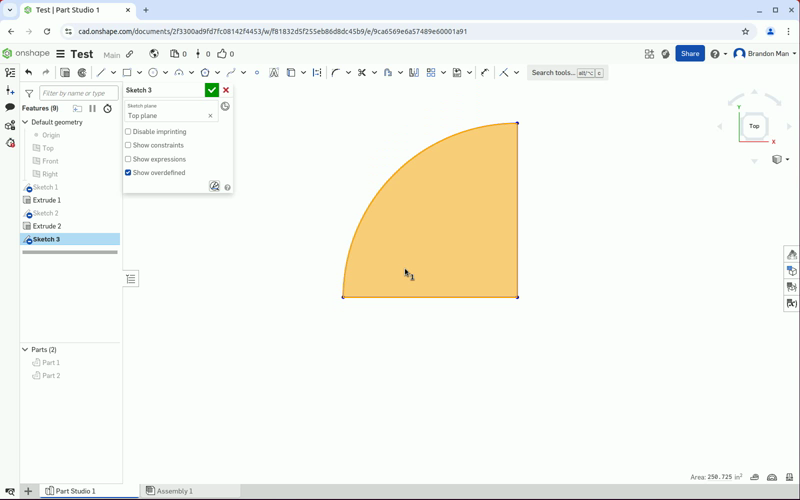
scroll(-6)
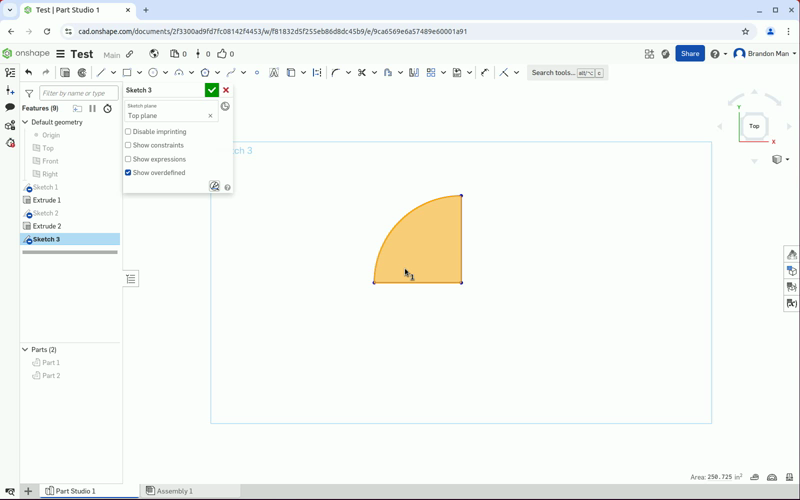
mouse_move(73, 352)
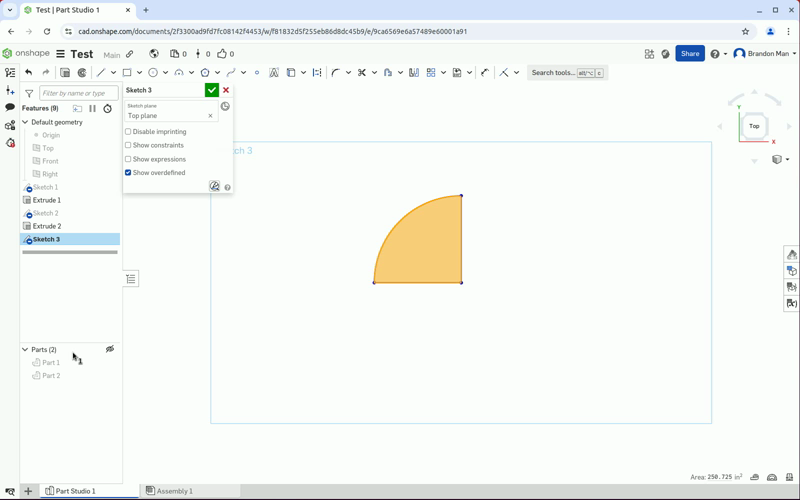
key(shift+y)
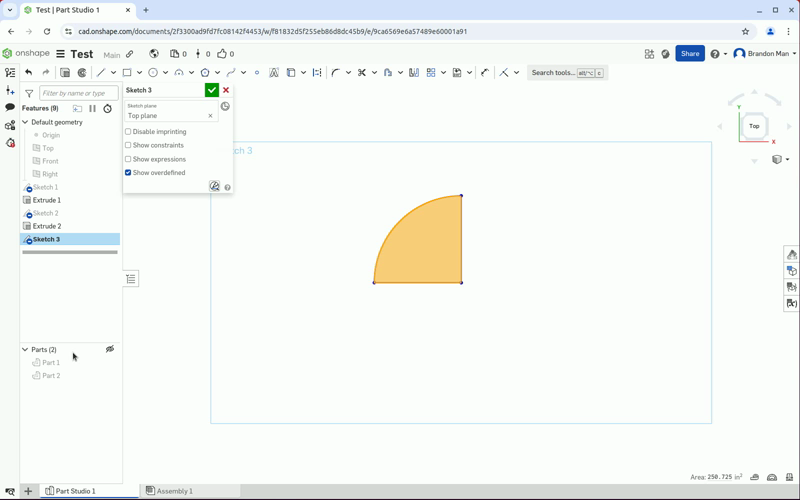
key(shift+e)
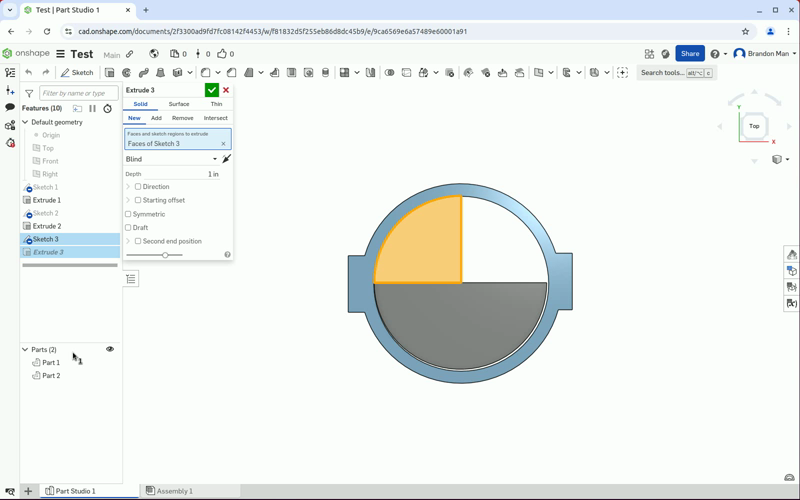
mouse_move(143, 106)
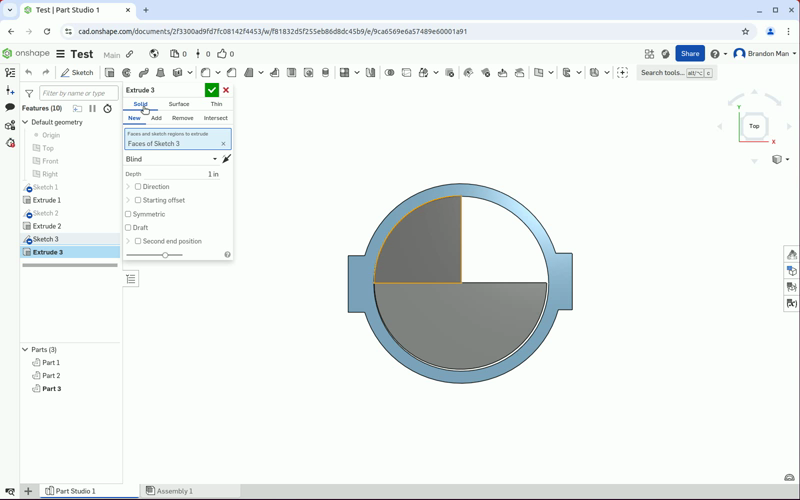
click(143, 106)
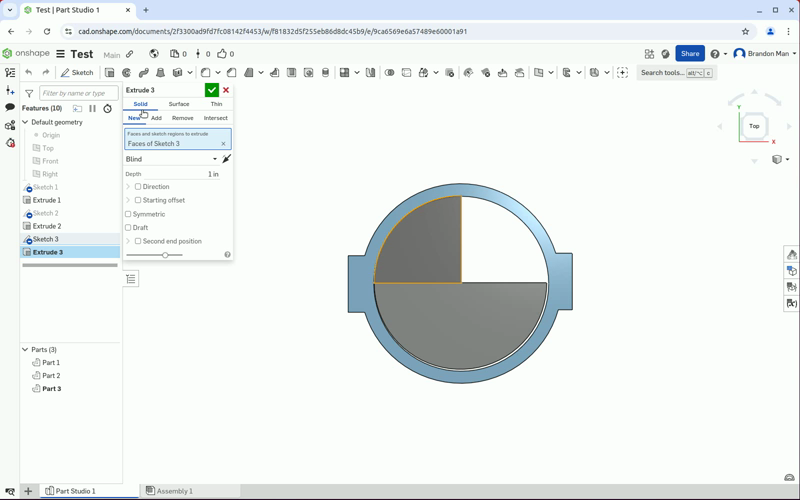
mouse_move(137, 120)
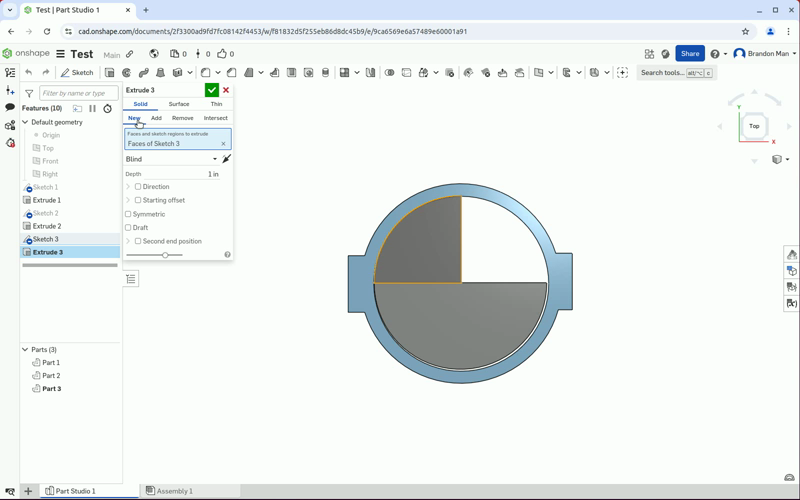
click(137, 120)
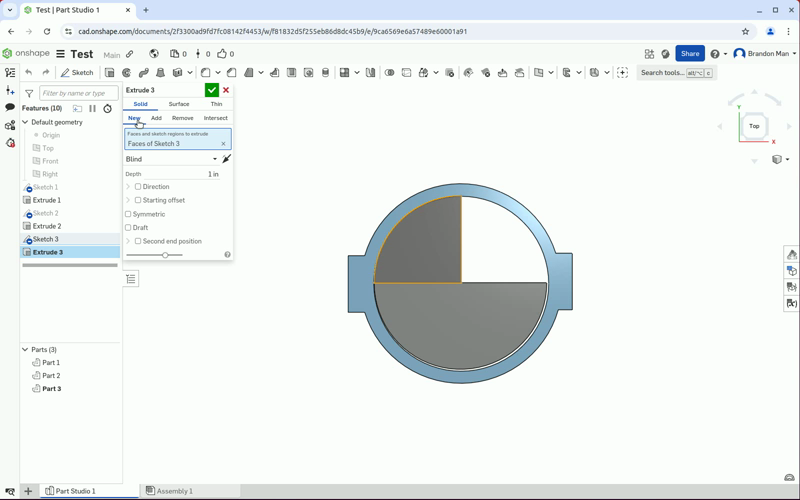
key(tab, 4)
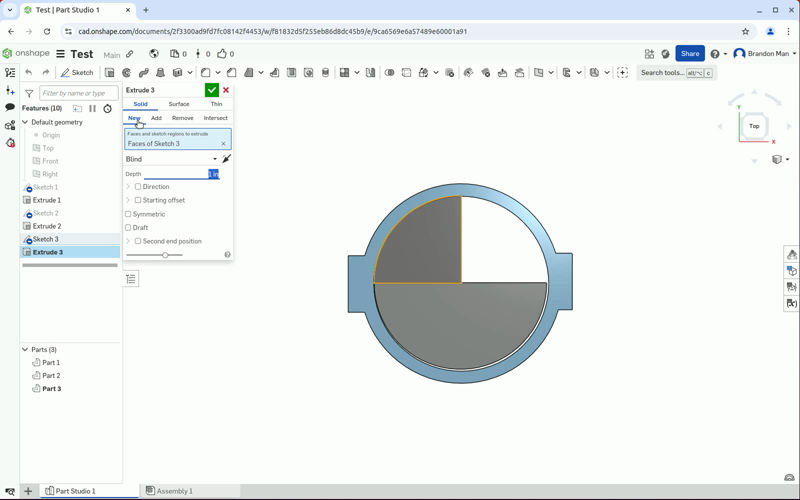
text(3.611)
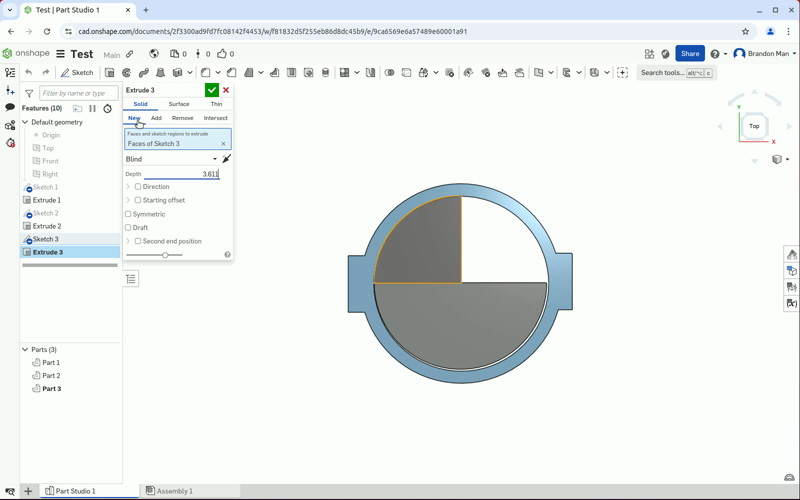
key(enter)
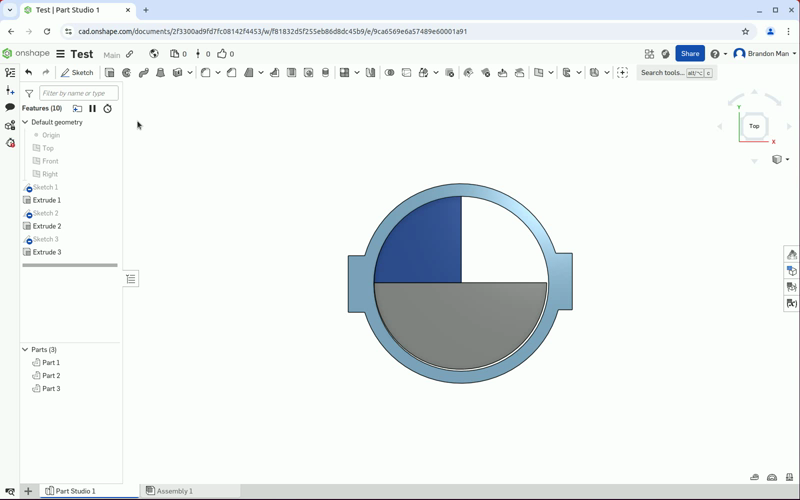
key(shift+h)
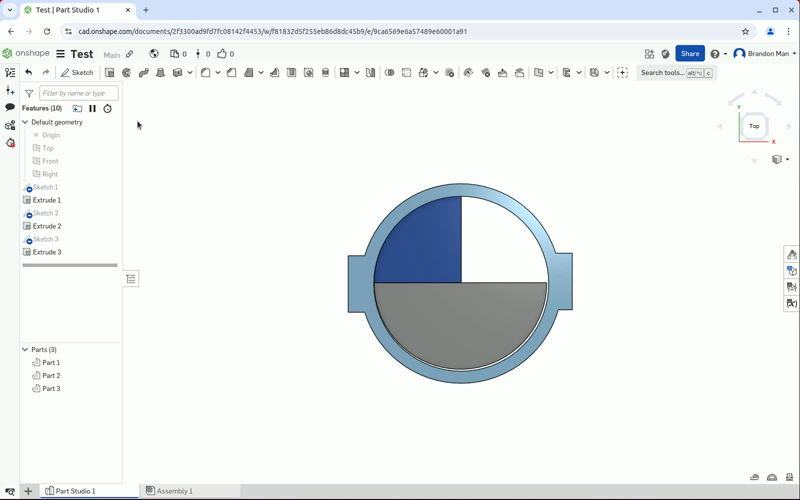
key(shift+h)
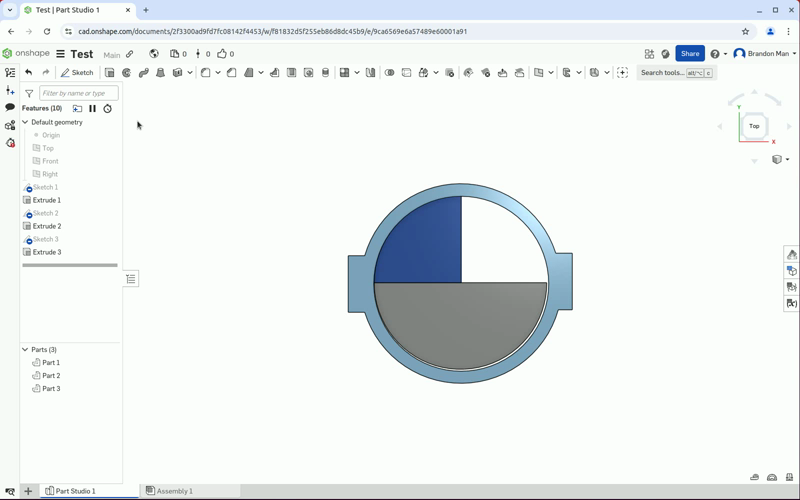
mouse_move(73, 189)
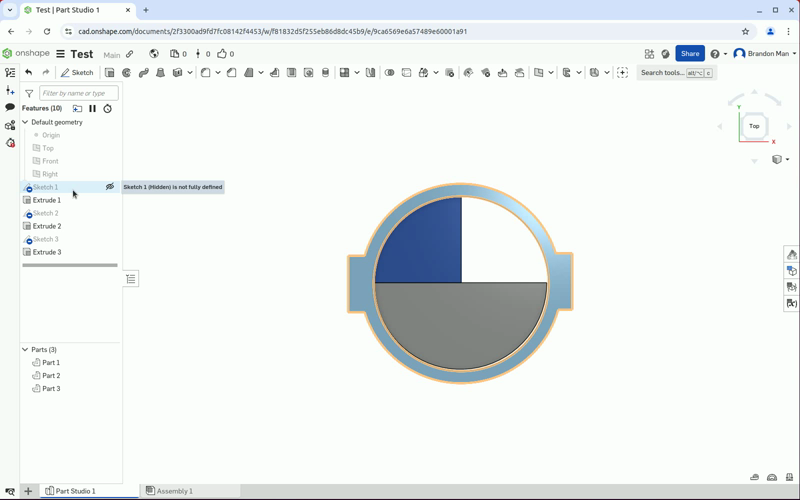
click(73, 189)
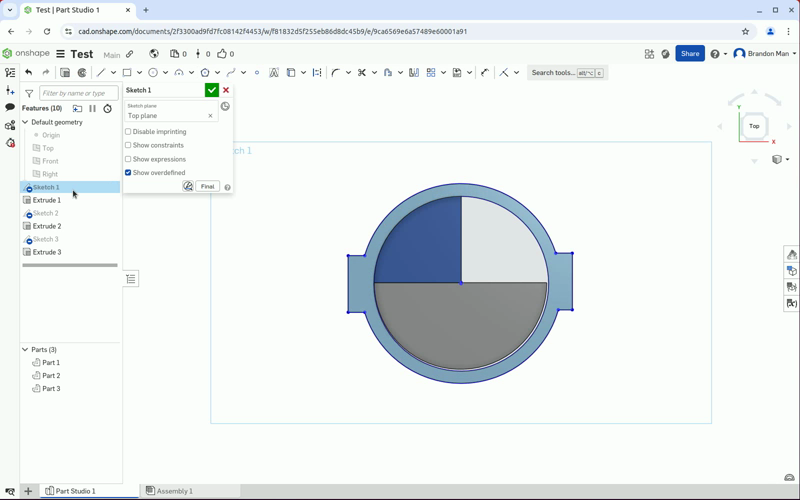
mouse_move(229, 92)
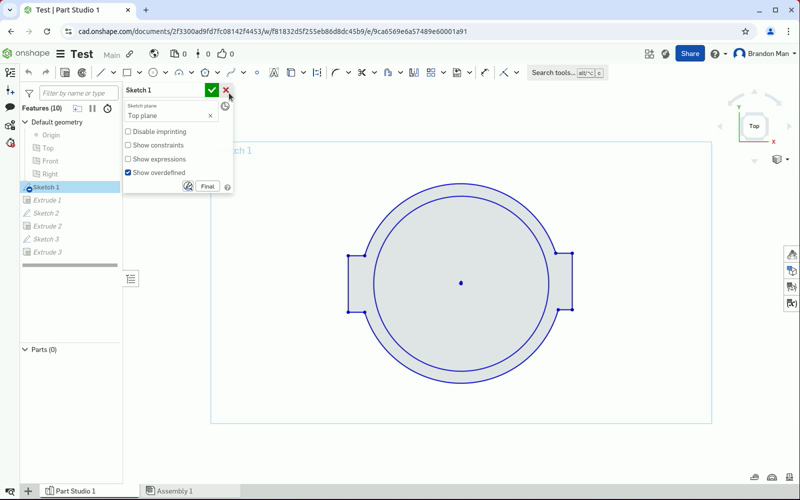
click(229, 92)
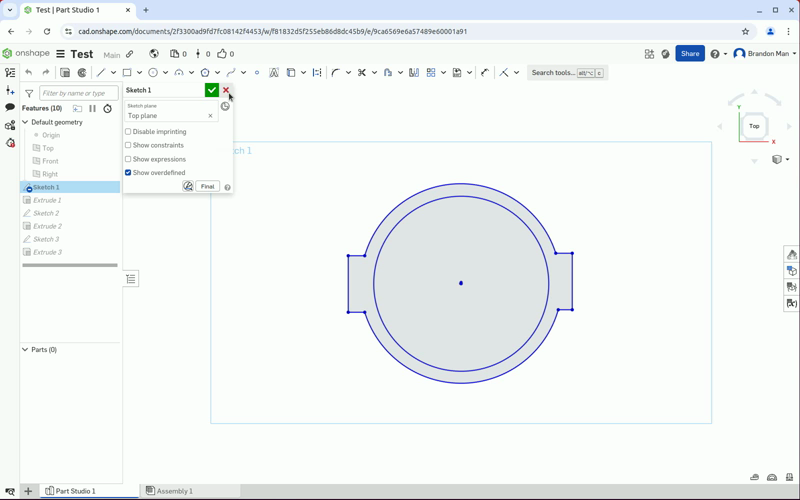
key(shift+s)
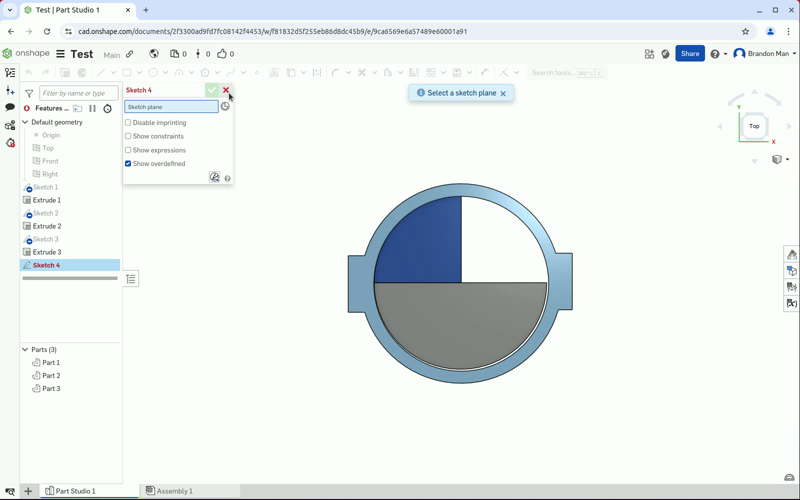
mouse_move(73, 150)
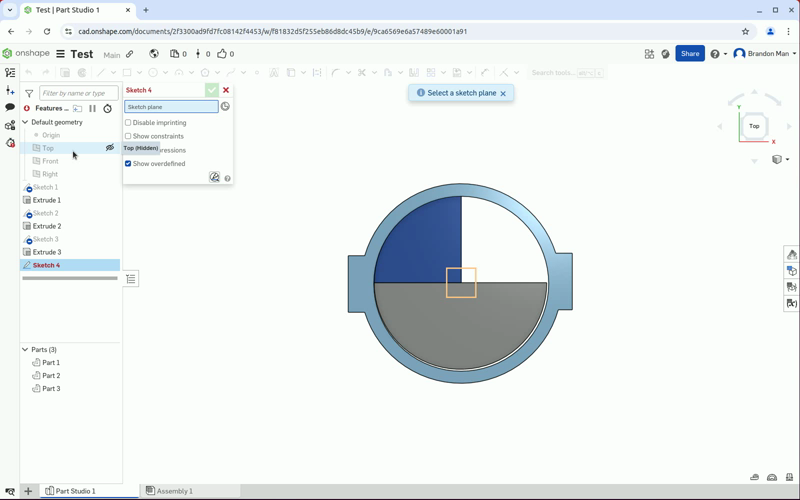
click(73, 150)
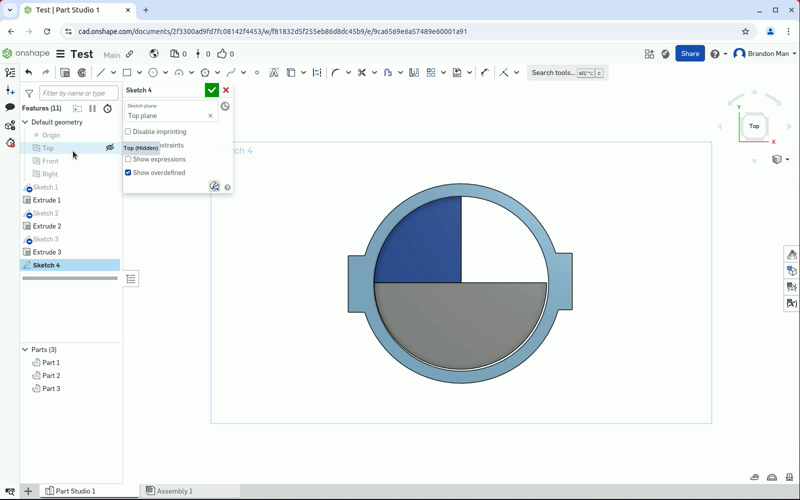
mouse_move(73, 352)
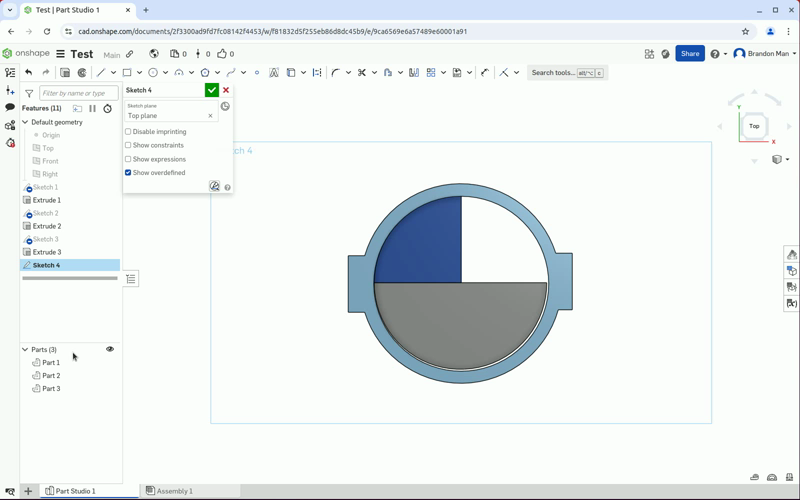
key(y)
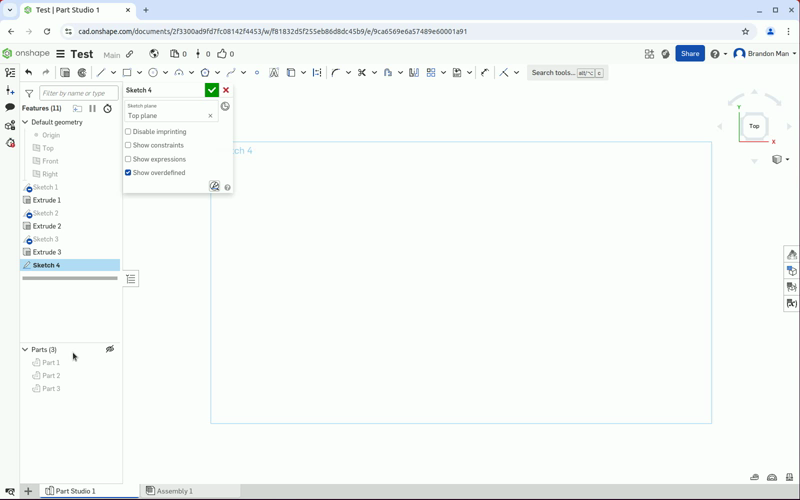
key(l)
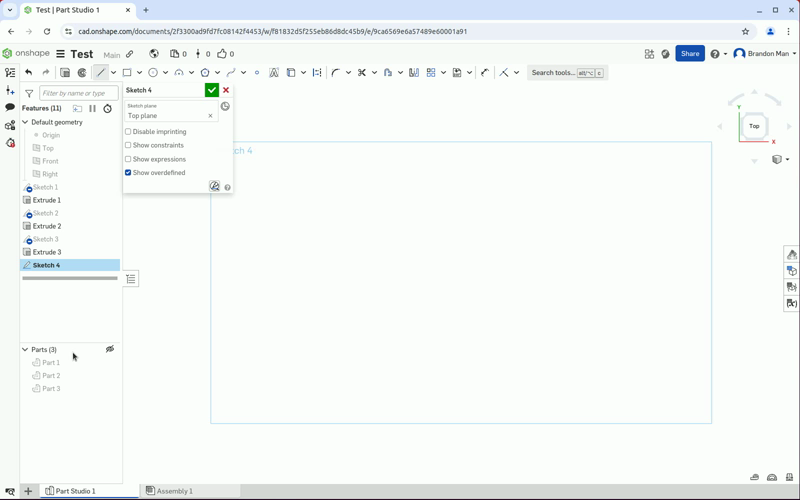
key_down(shift)
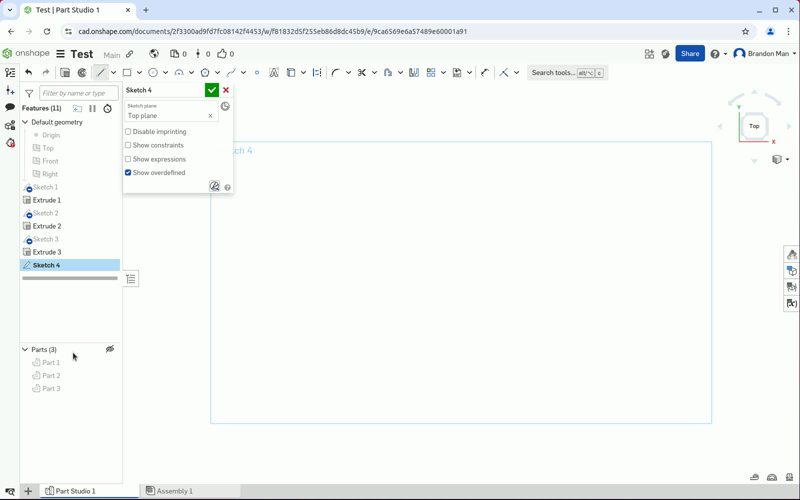
mouse_move(460, 282)
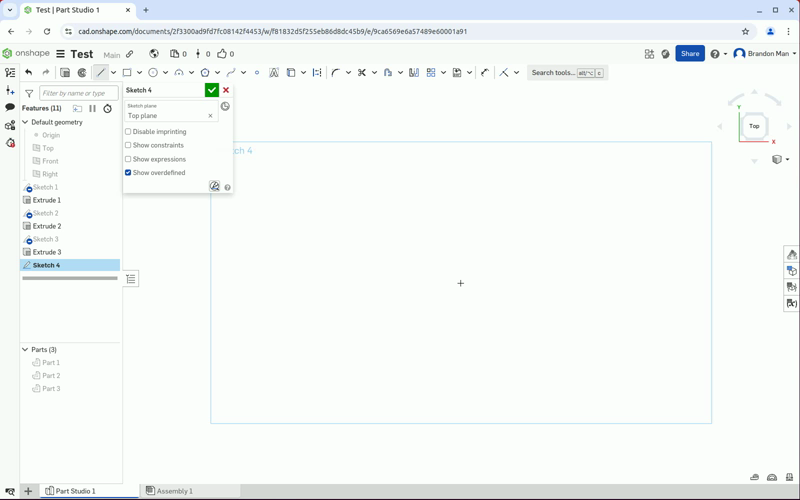
click(460, 282)
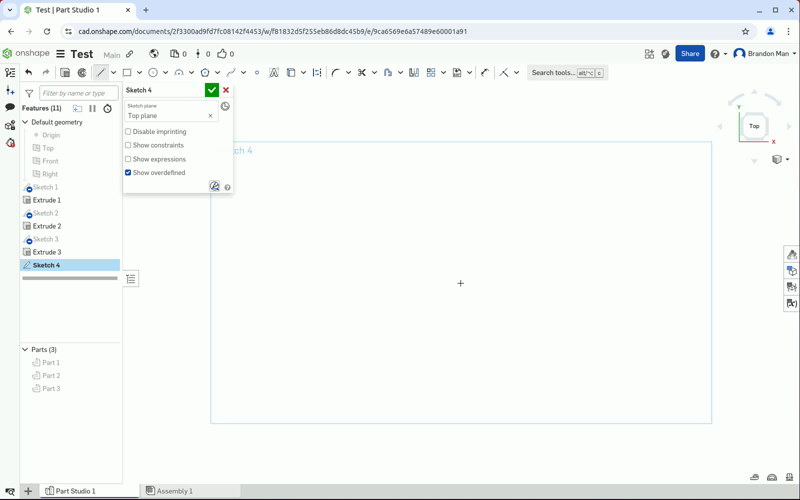
key_up(shift)
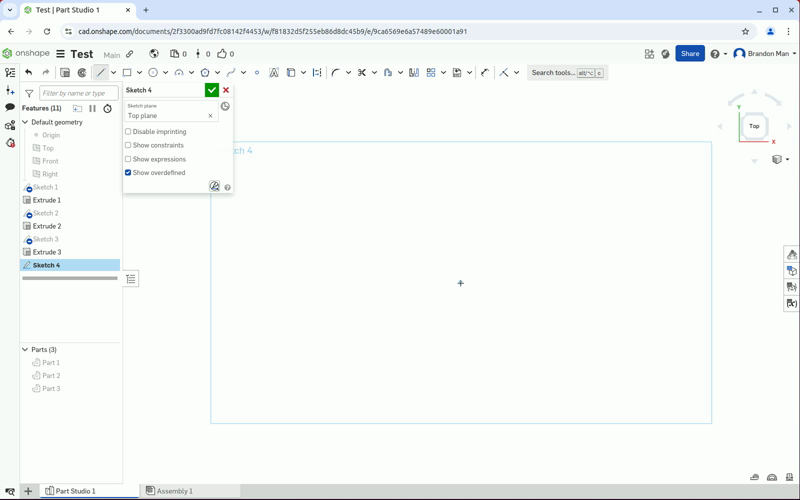
key_down(shift)
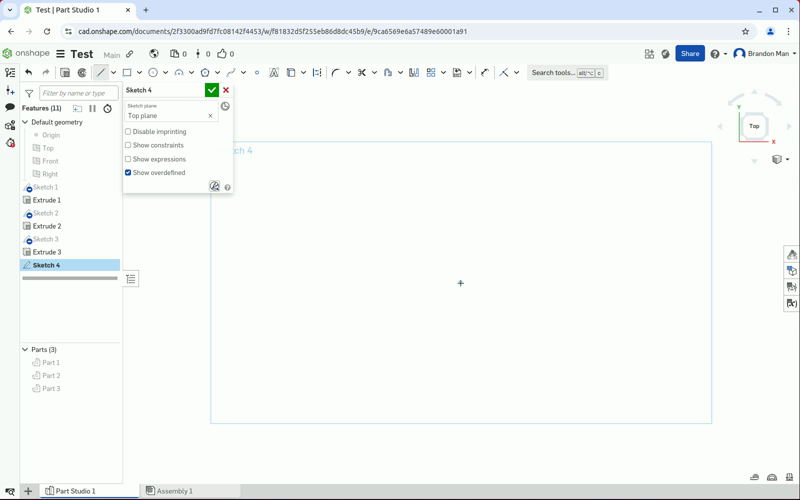
mouse_move(547, 282)
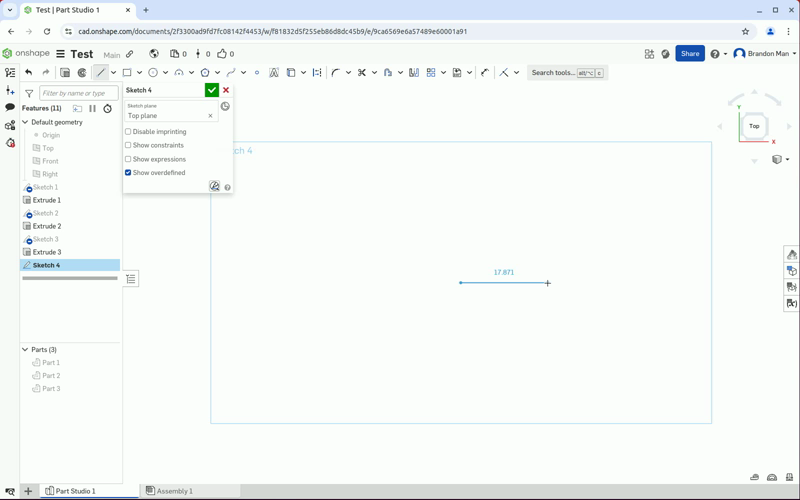
click(547, 282)
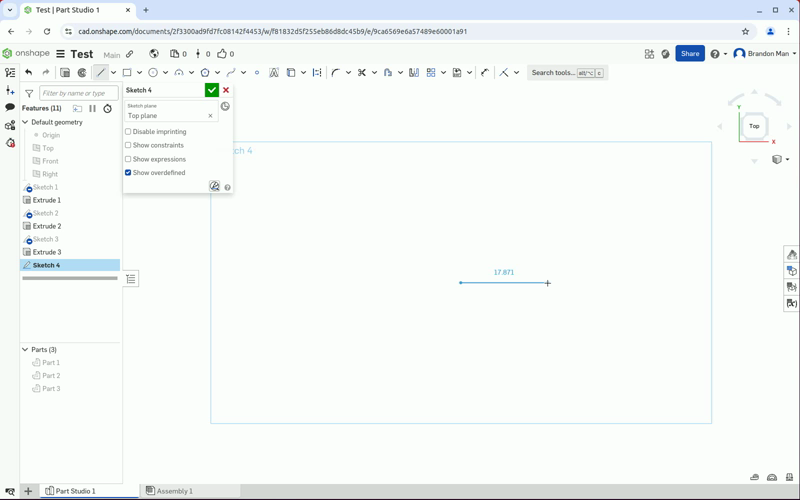
key_up(shift)
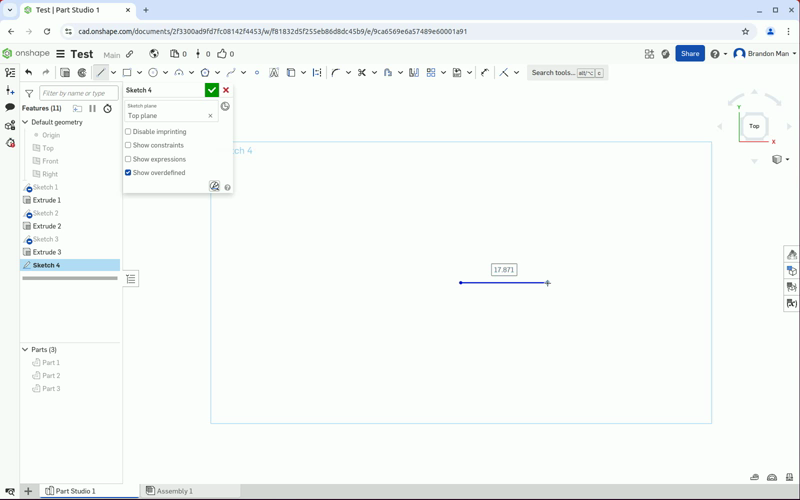
key(esc)
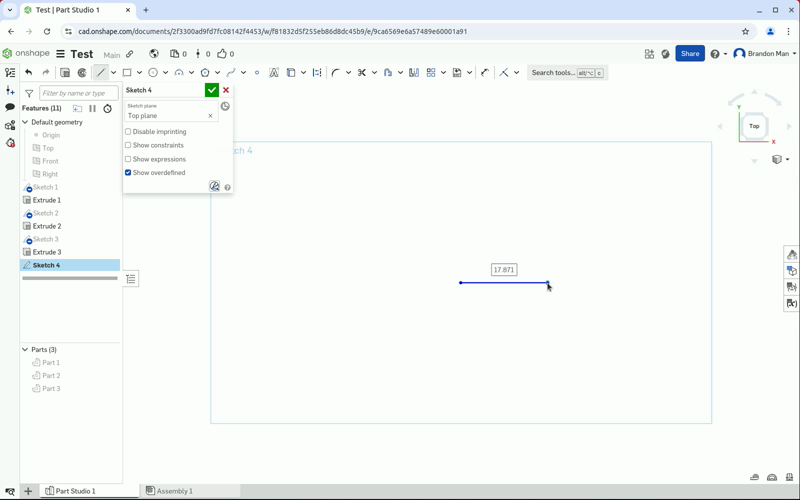
key(a)
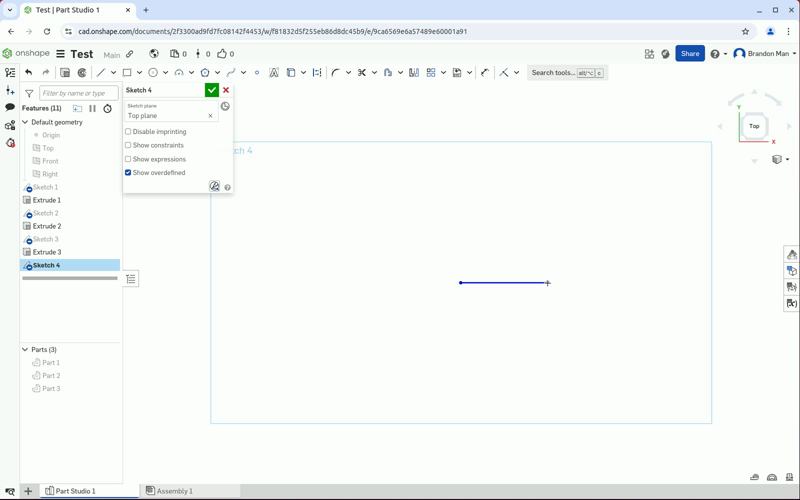
mouse_move(547, 282)
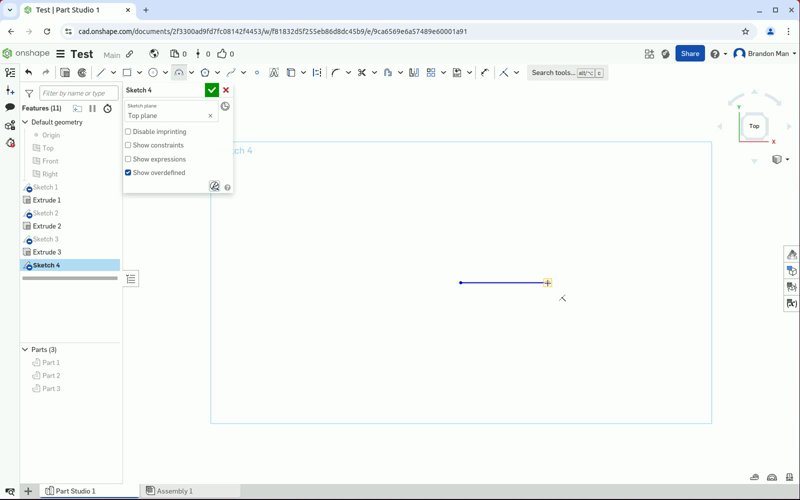
click(547, 282)
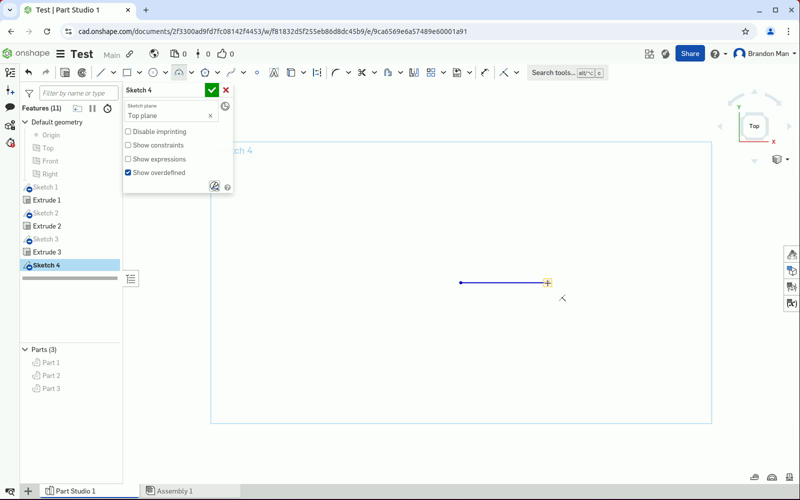
key_down(shift)
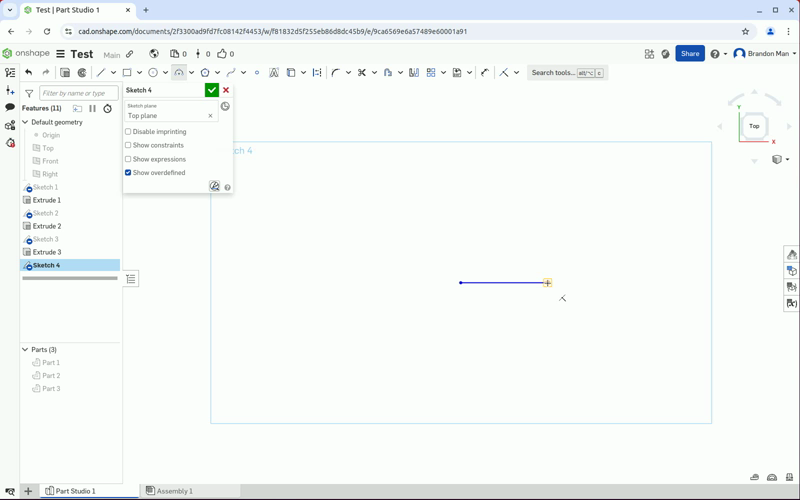
mouse_move(460, 195)
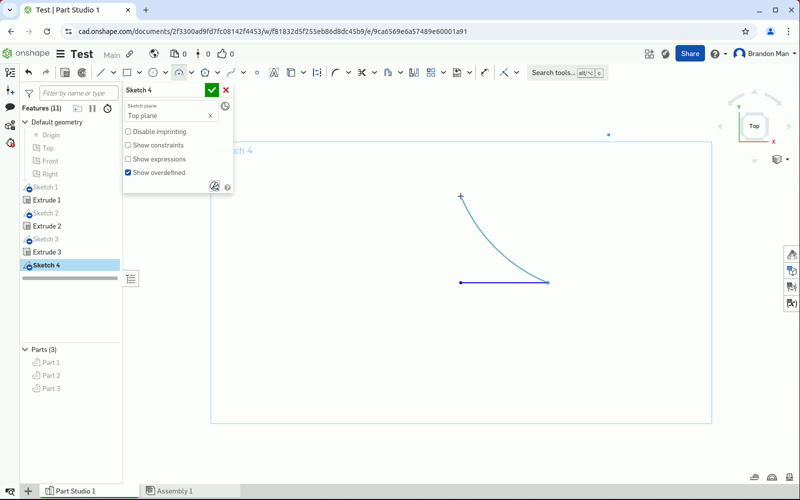
click(460, 195)
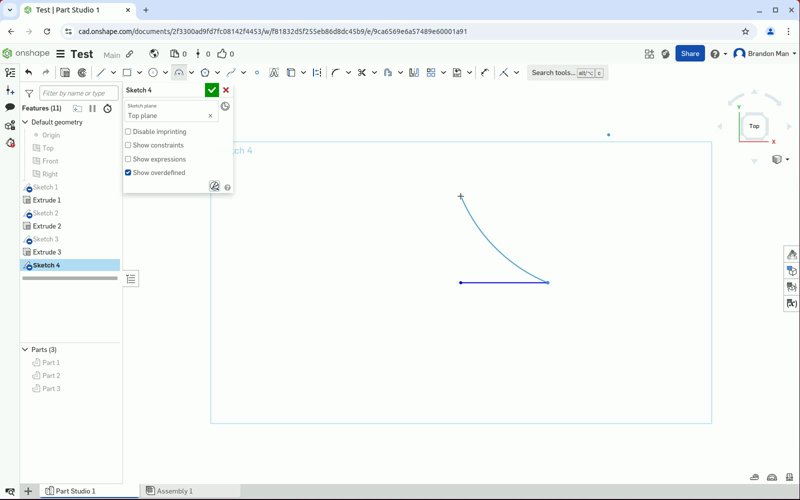
mouse_move(522, 221)
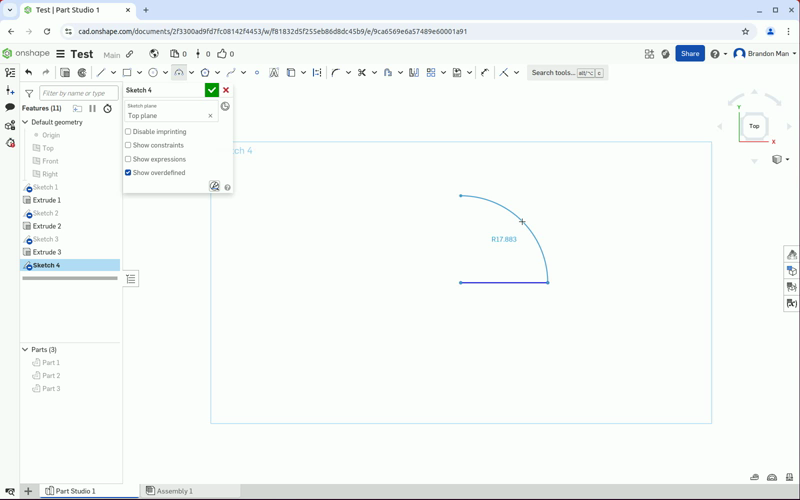
click(522, 221)
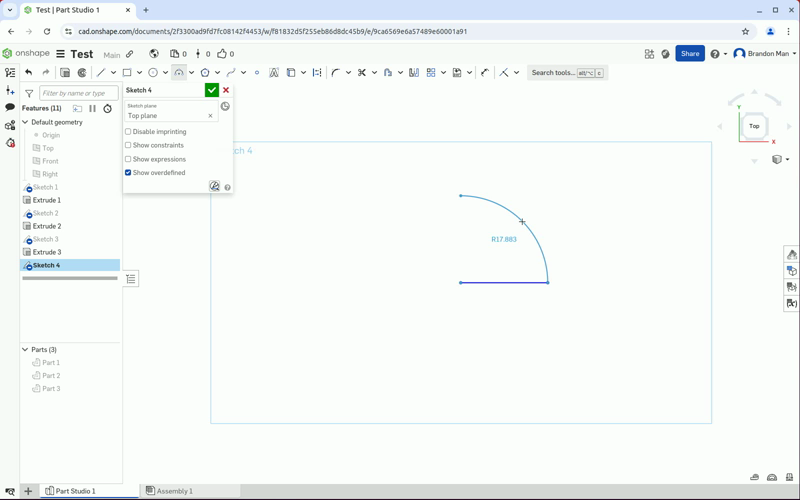
key_up(shift)
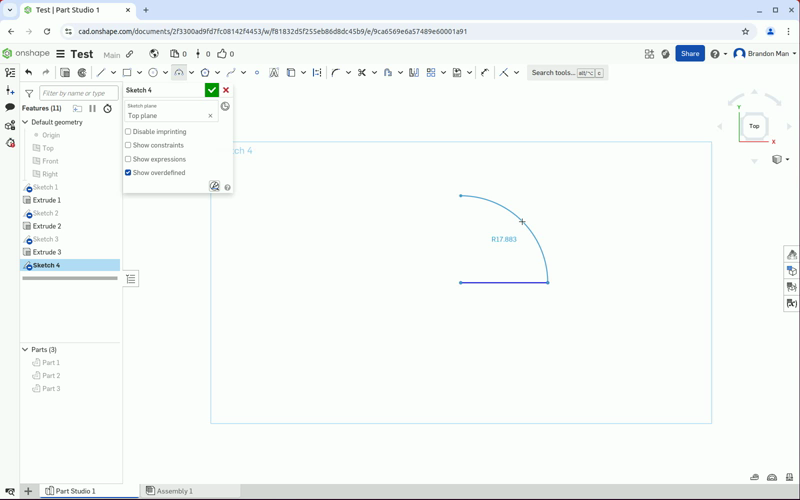
key(esc)
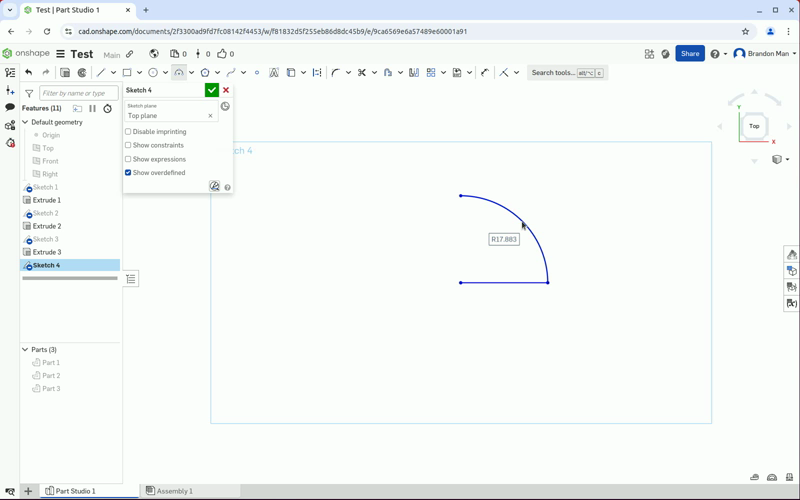
key(l)
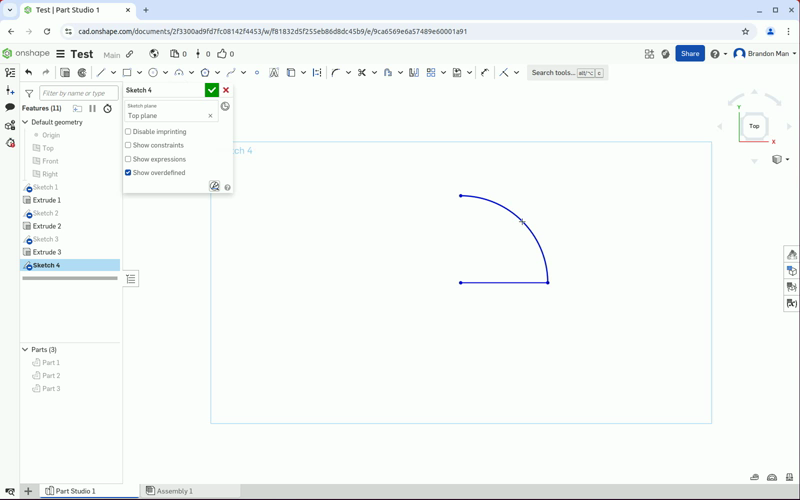
mouse_move(460, 195)
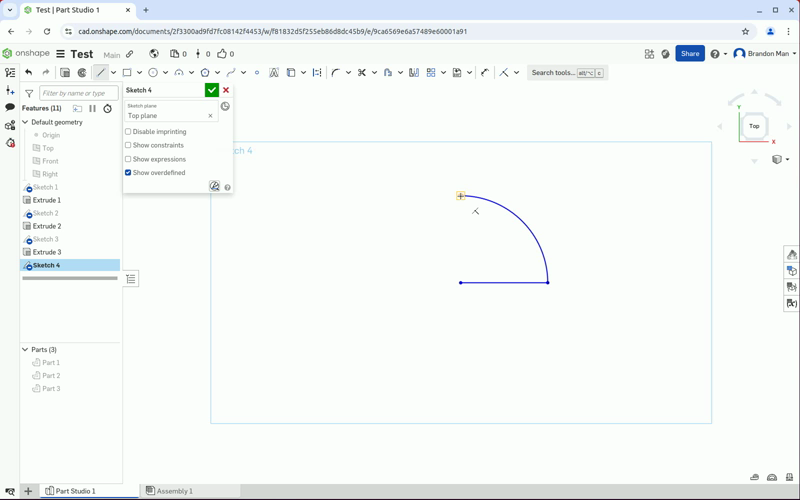
click(460, 195)
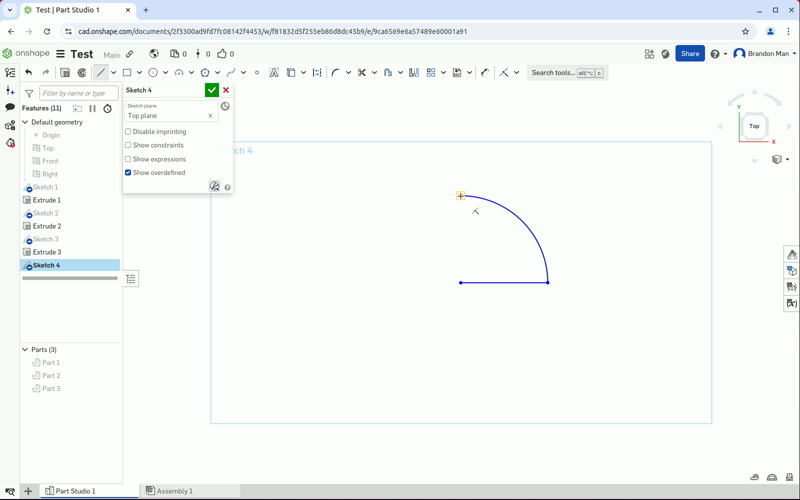
key_down(shift)
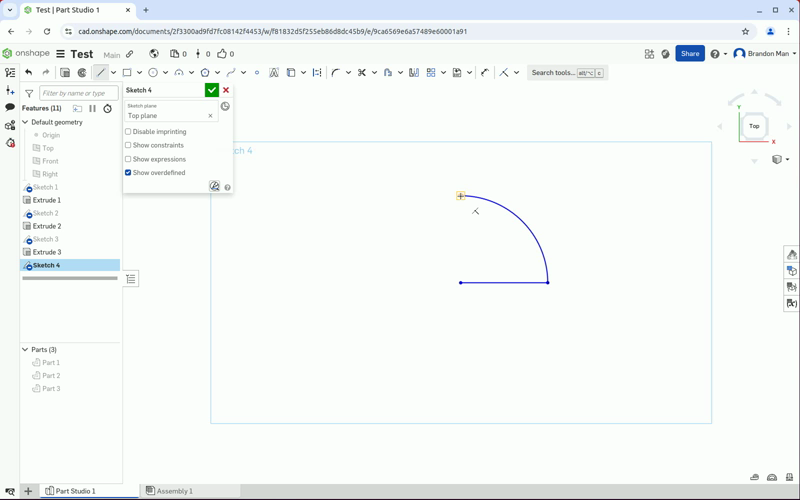
mouse_move(460, 282)
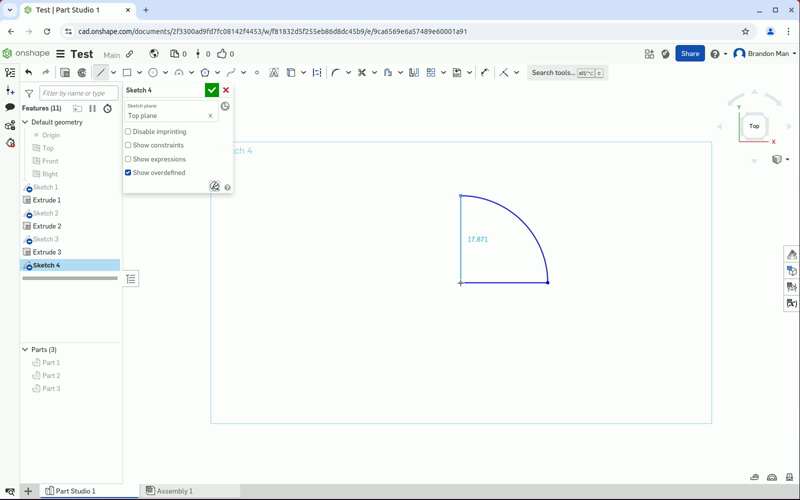
key_up(shift)
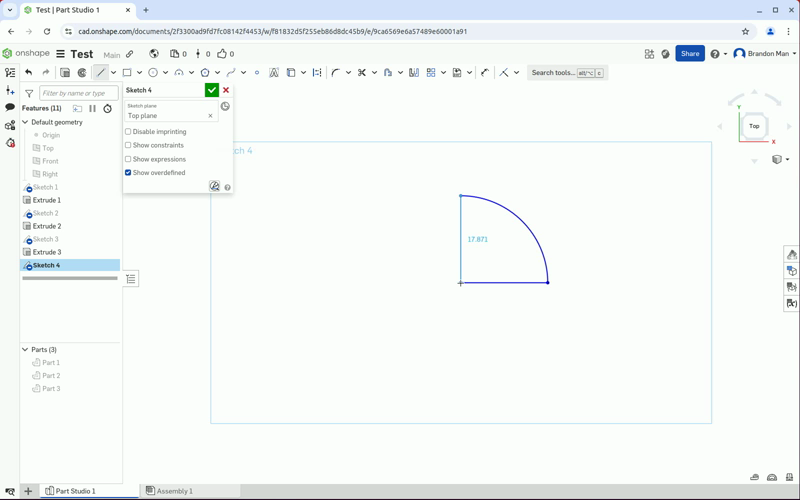
click(460, 282)
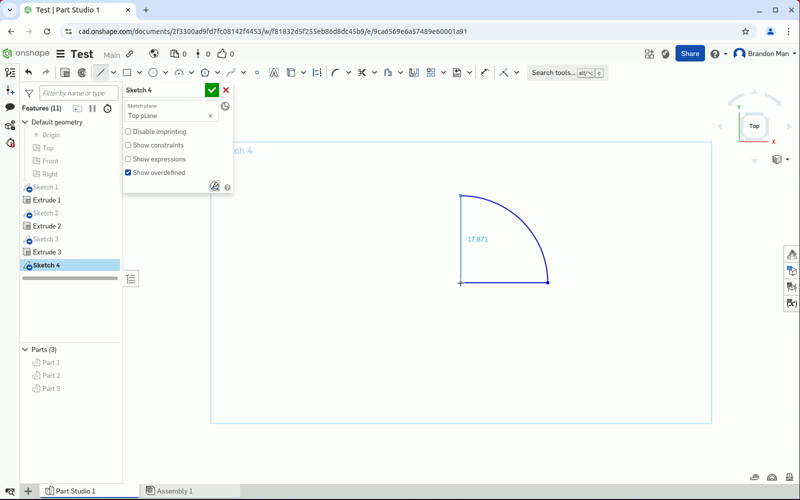
key(esc)
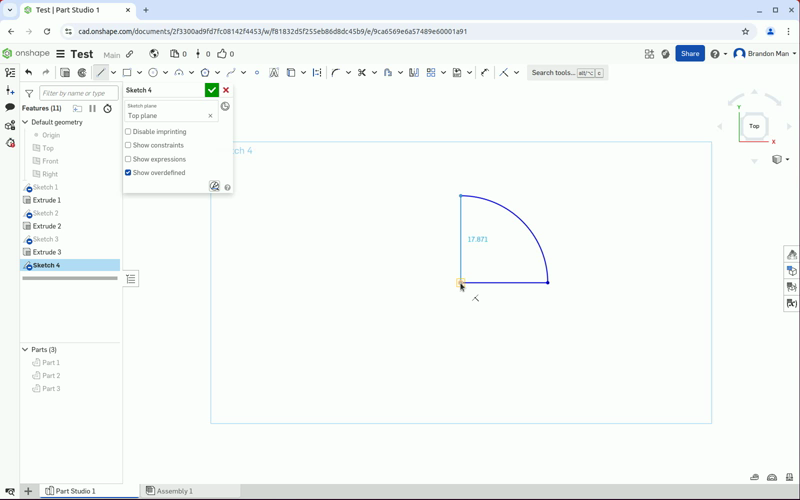
mouse_move(468, 215)
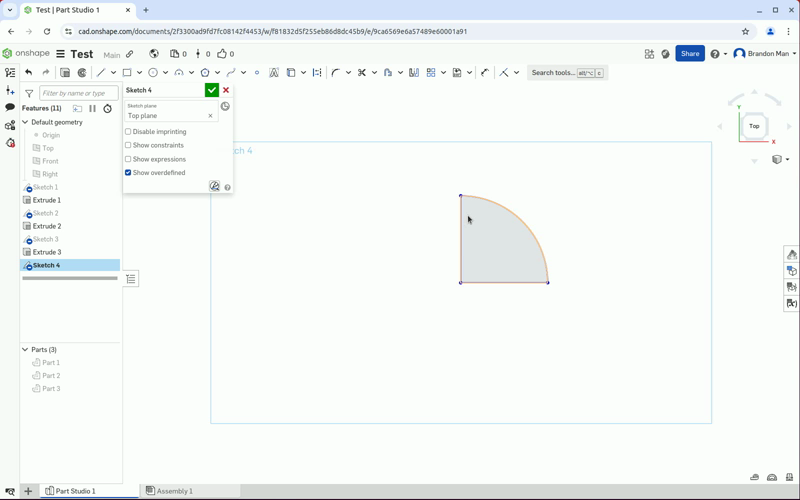
scroll(6)
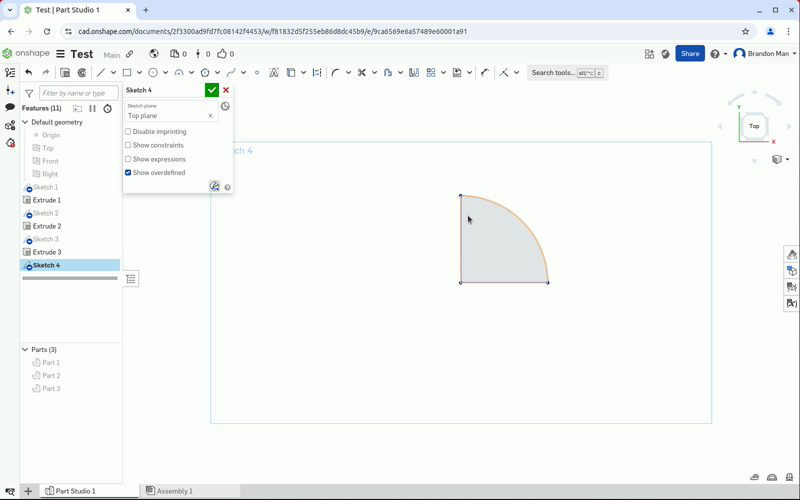
scroll(6)
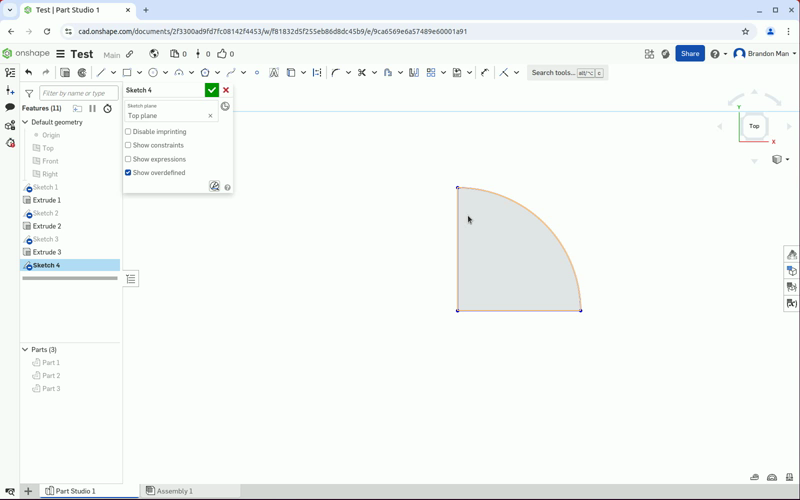
scroll(6)
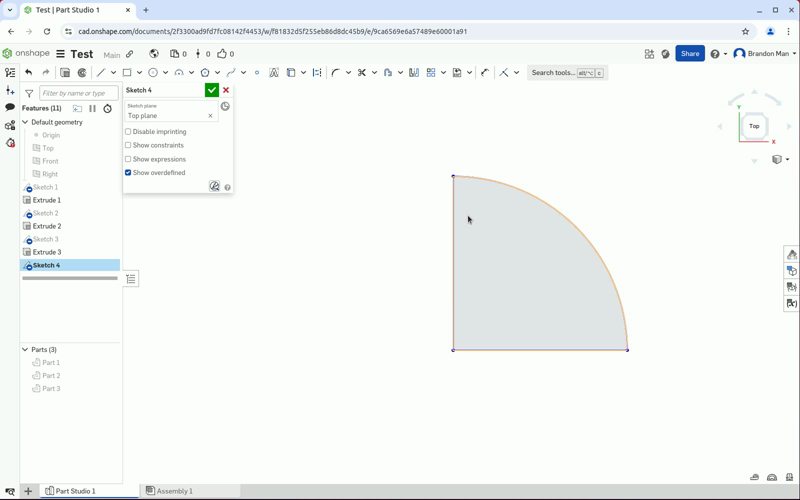
scroll(6)
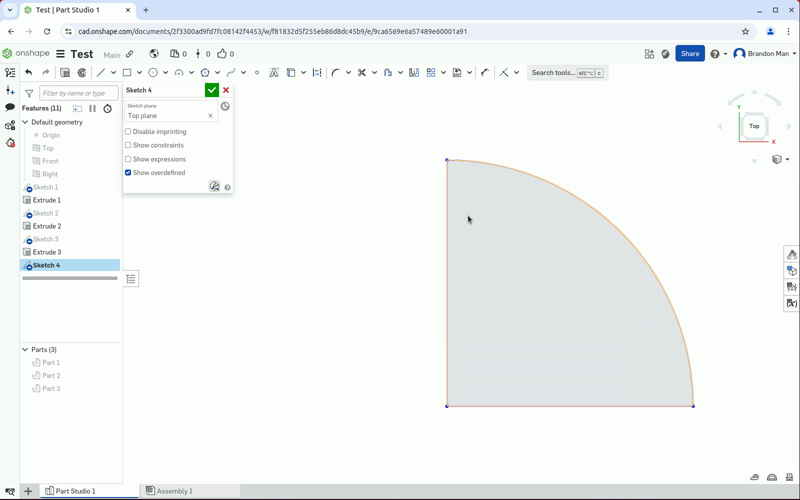
scroll(6)
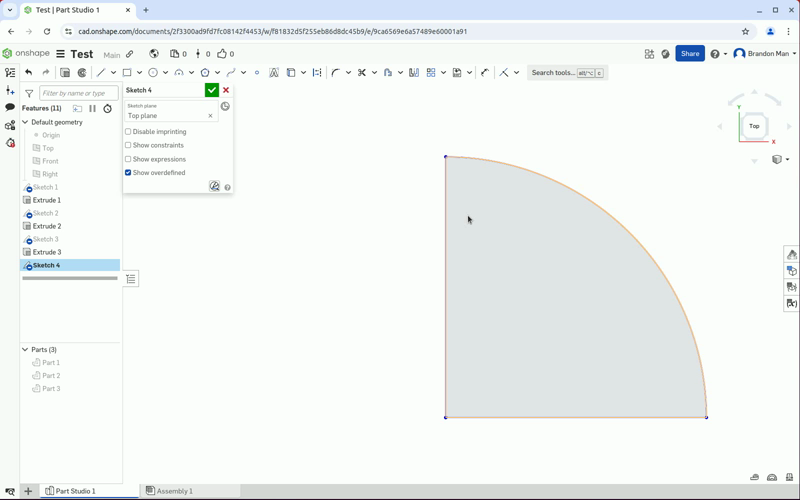
scroll(6)
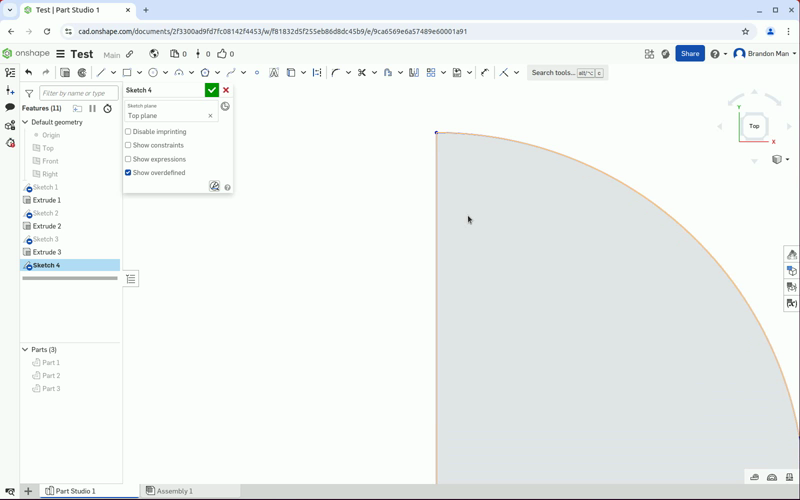
scroll(6)
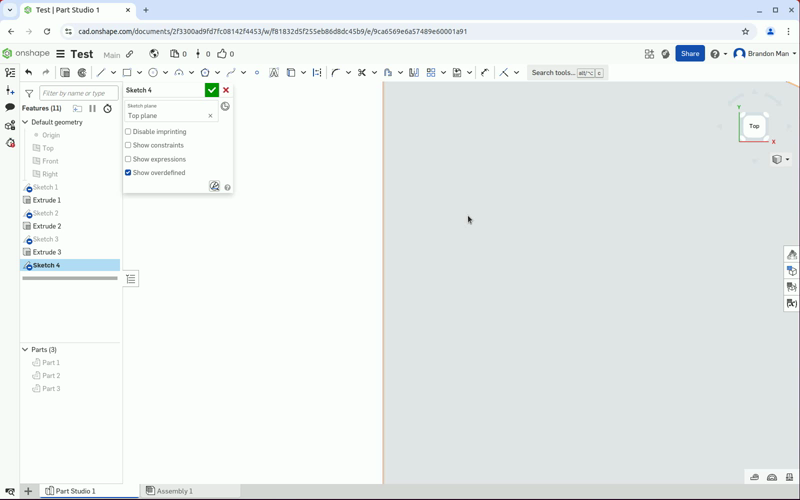
click(468, 215)
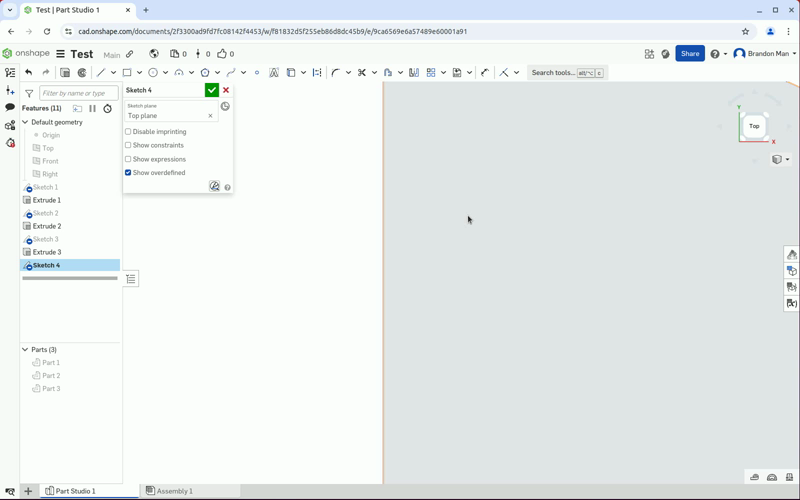
scroll(-6)
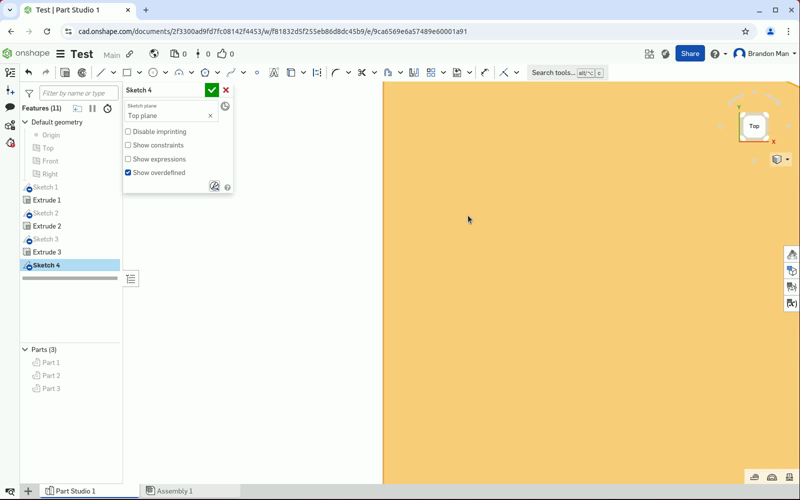
scroll(-6)
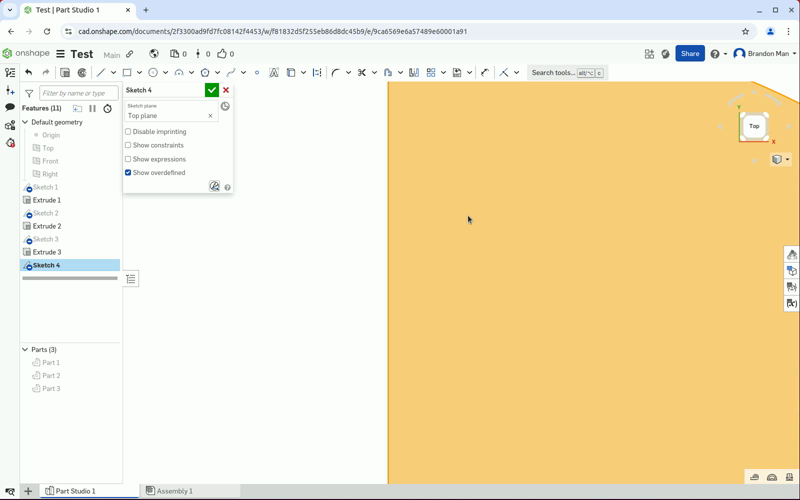
scroll(-6)
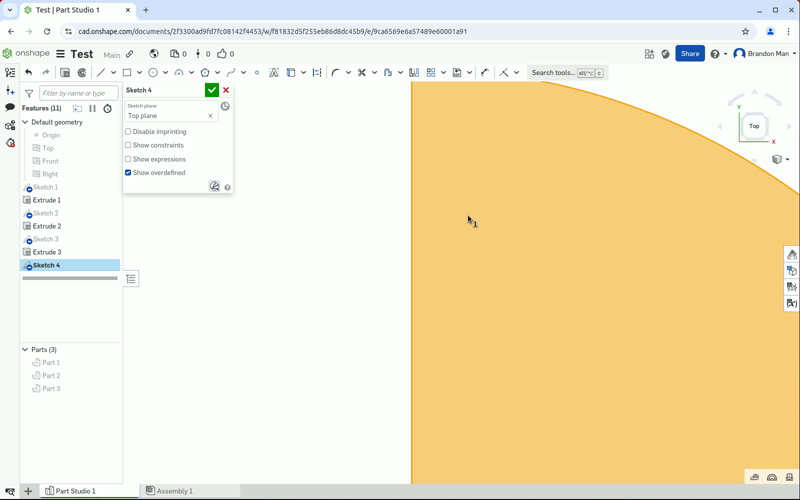
scroll(-6)
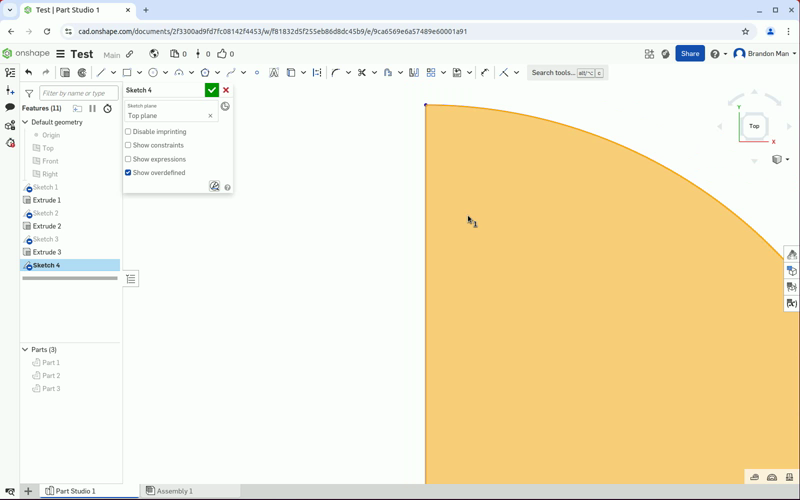
scroll(-6)
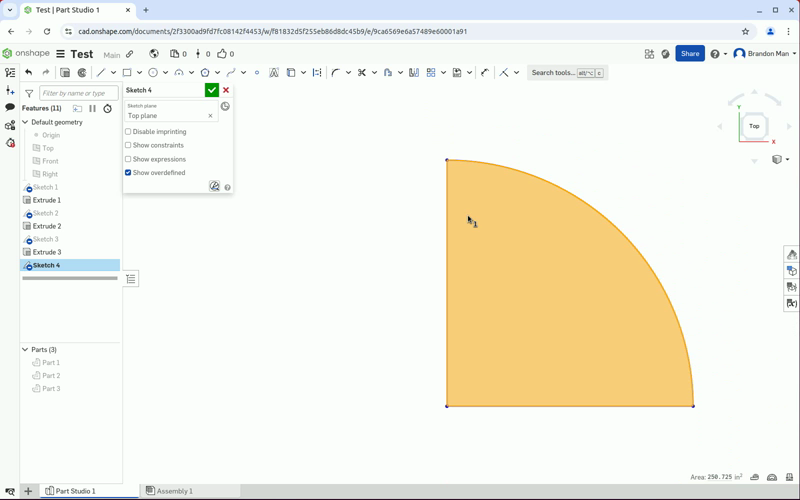
scroll(-6)
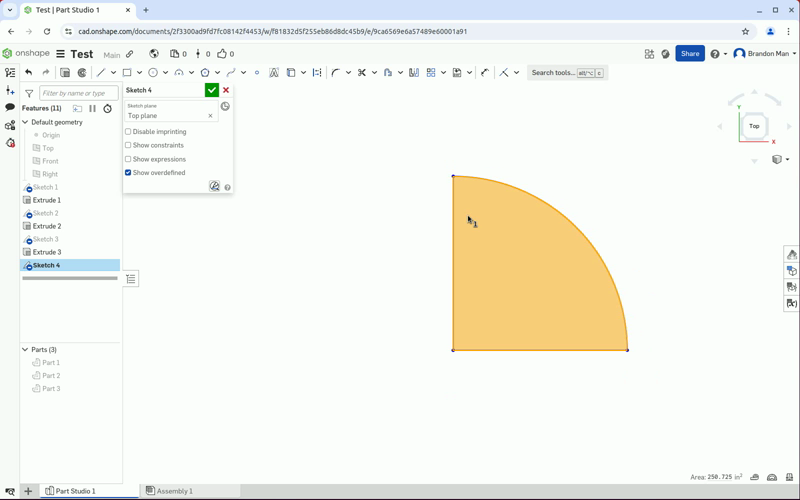
scroll(-6)
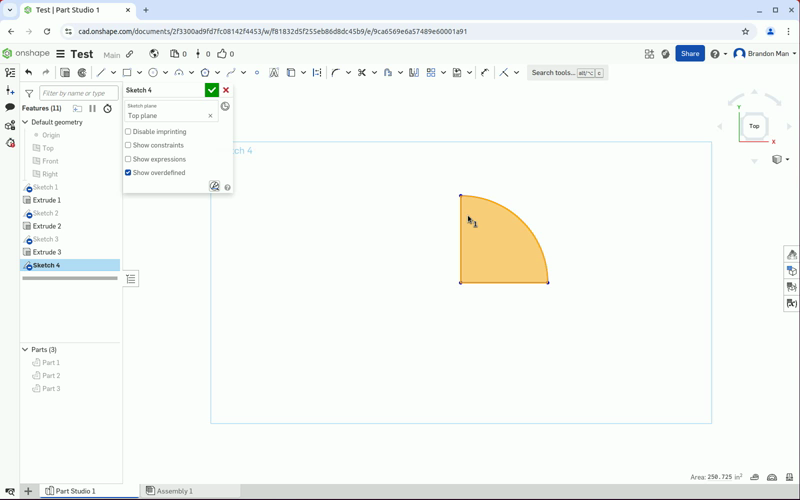
mouse_move(73, 352)
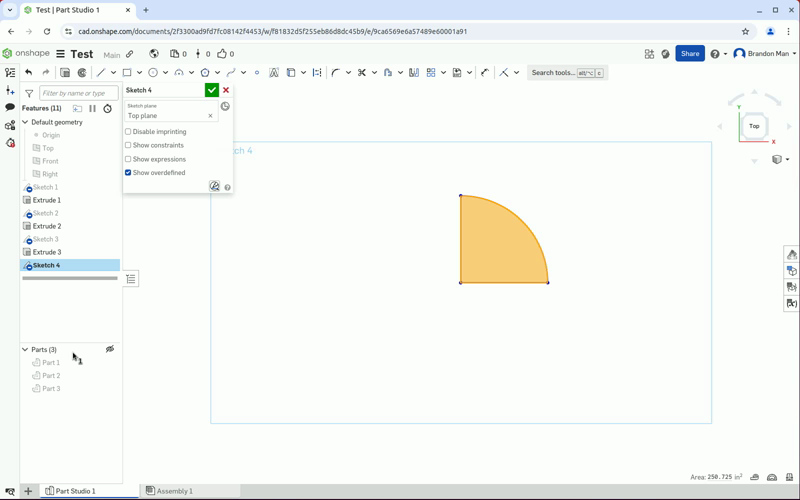
key(shift+y)
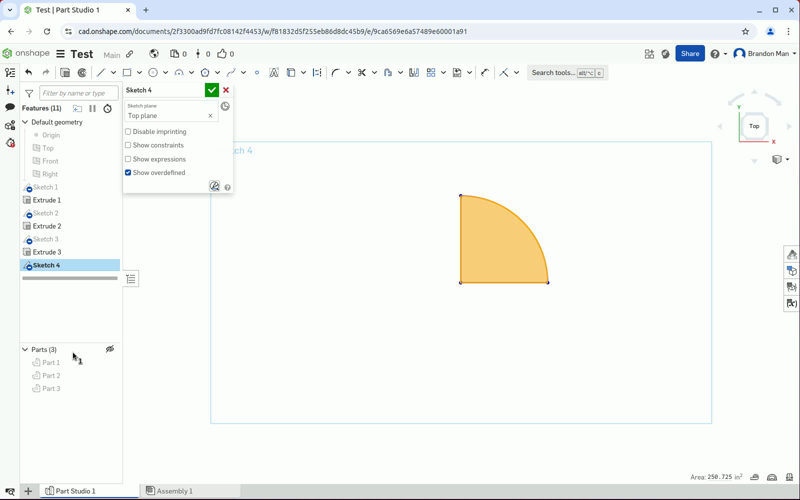
key(shift+e)
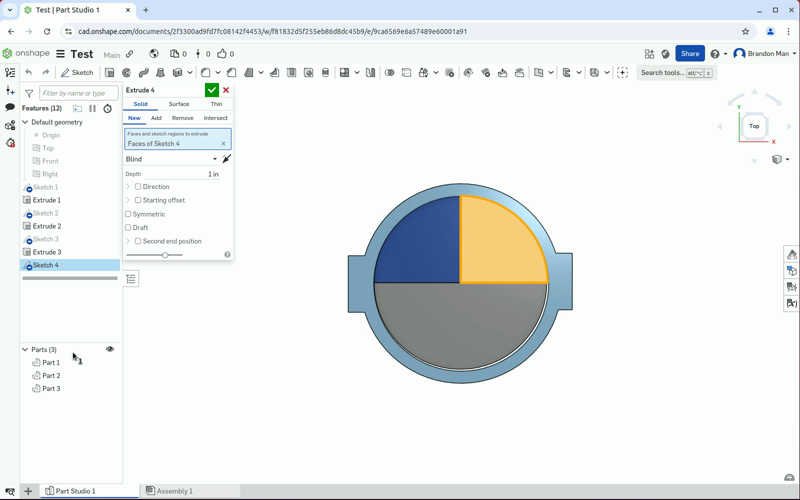
mouse_move(143, 106)
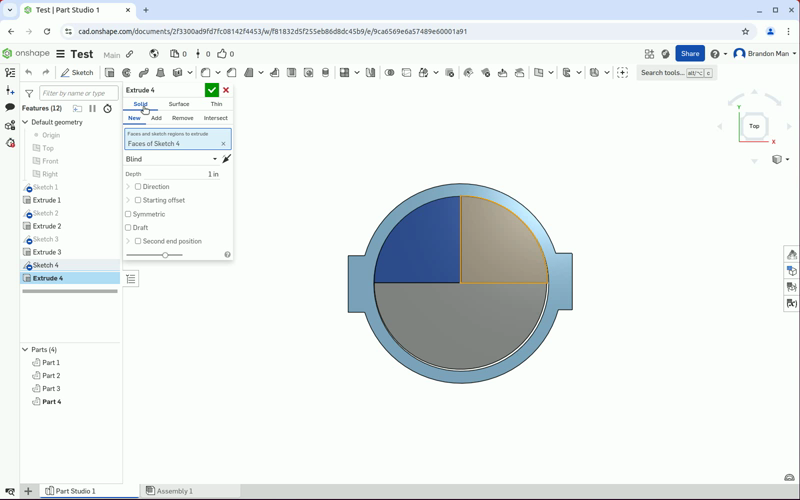
click(143, 106)
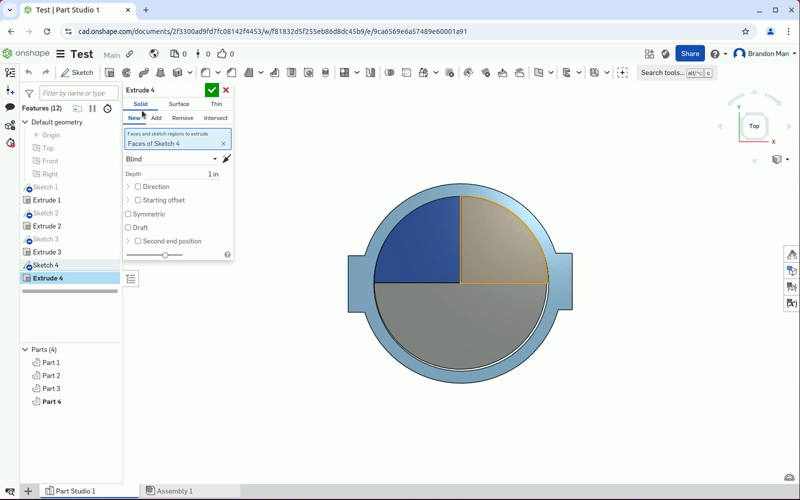
mouse_move(137, 120)
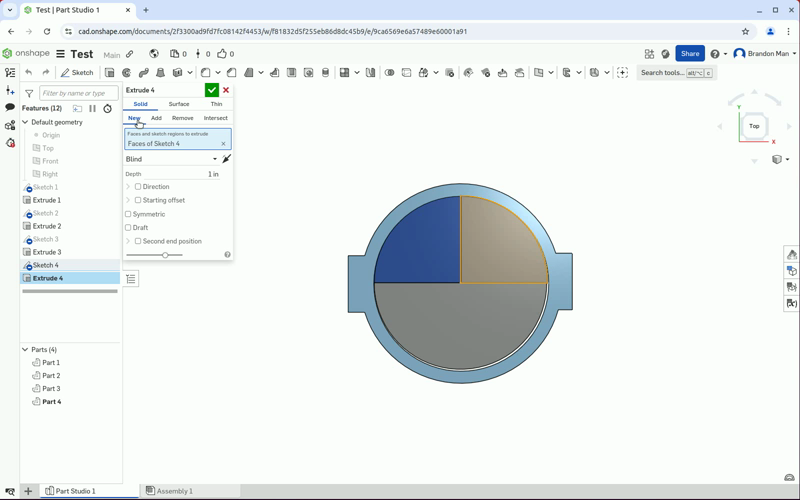
click(137, 120)
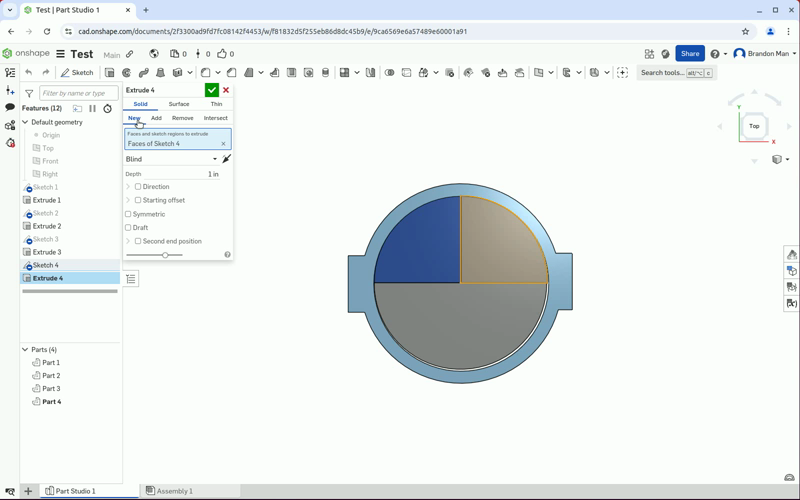
key(tab, 4)
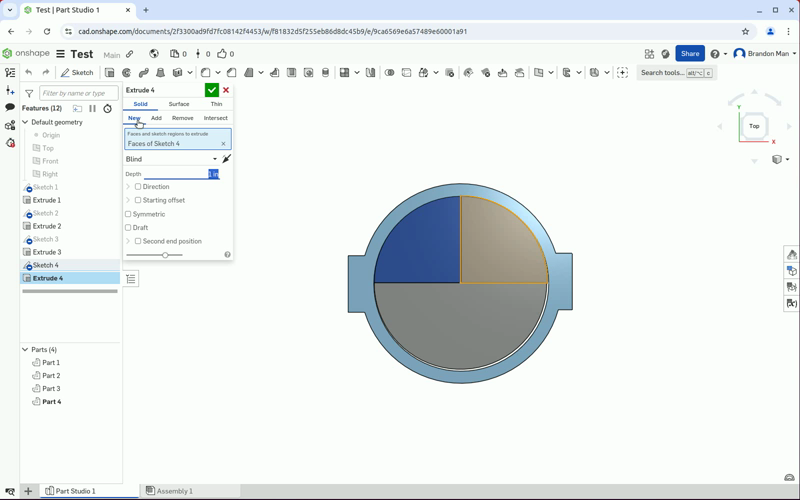
text(3.611)
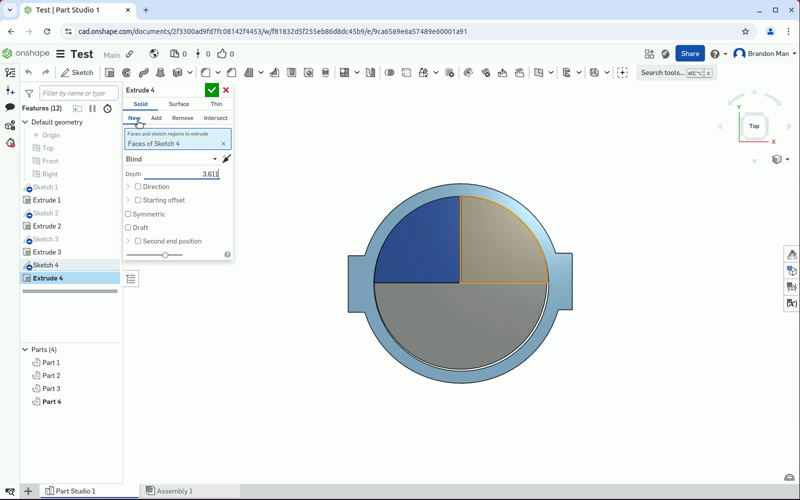
key(enter)
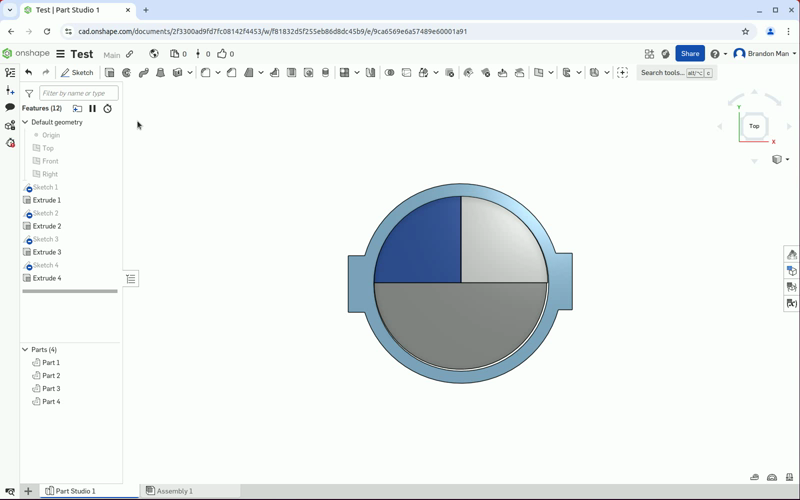
key(shift+h)
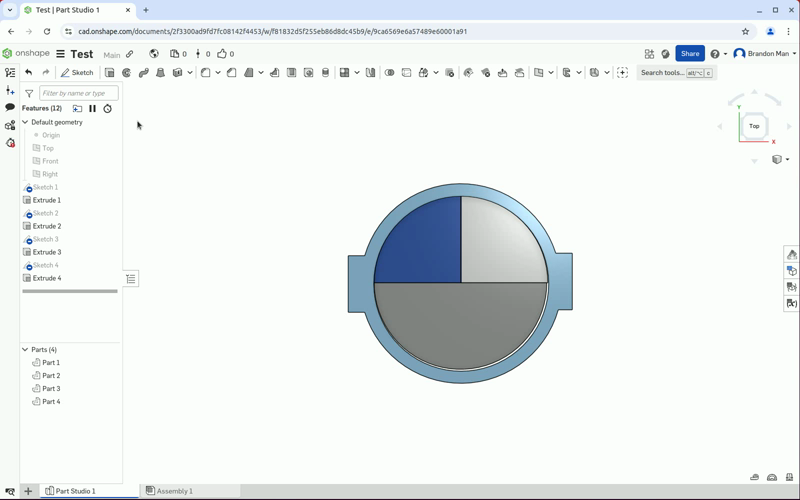
key(shift+h)
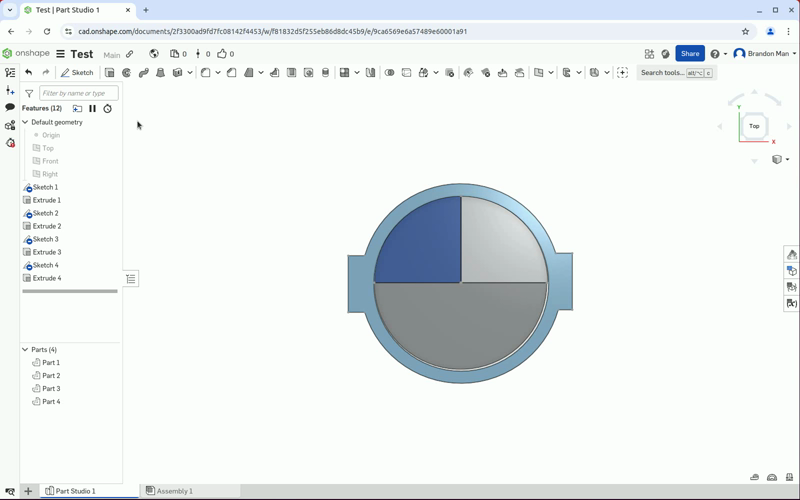
key(shift+7)
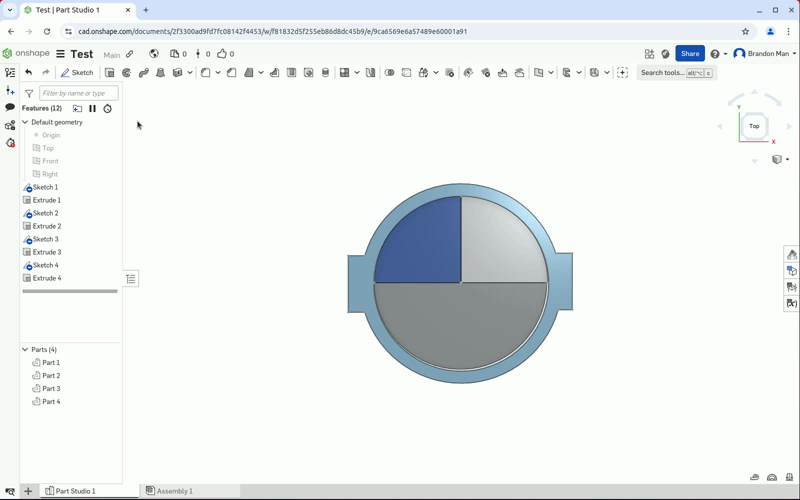
key(up, 3)
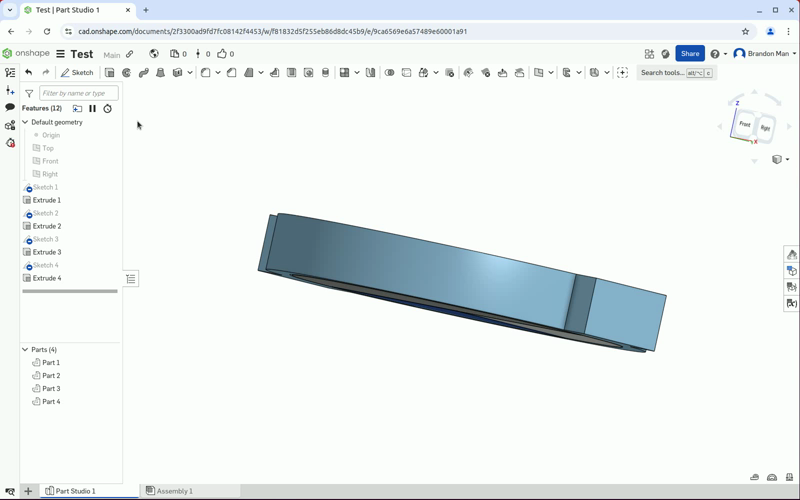
key(left, 3)
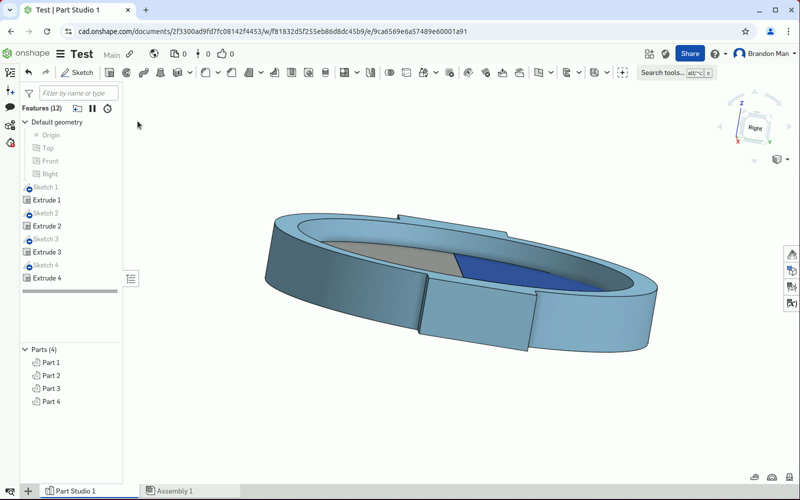
key(right, 3)
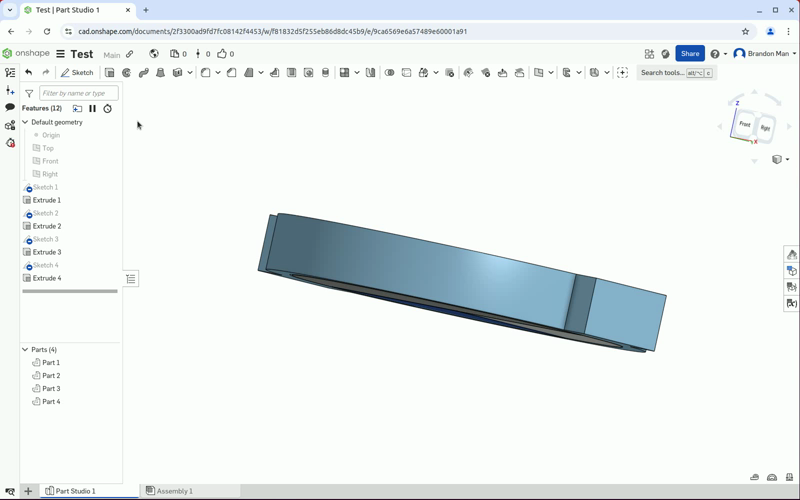
key(down, 3)
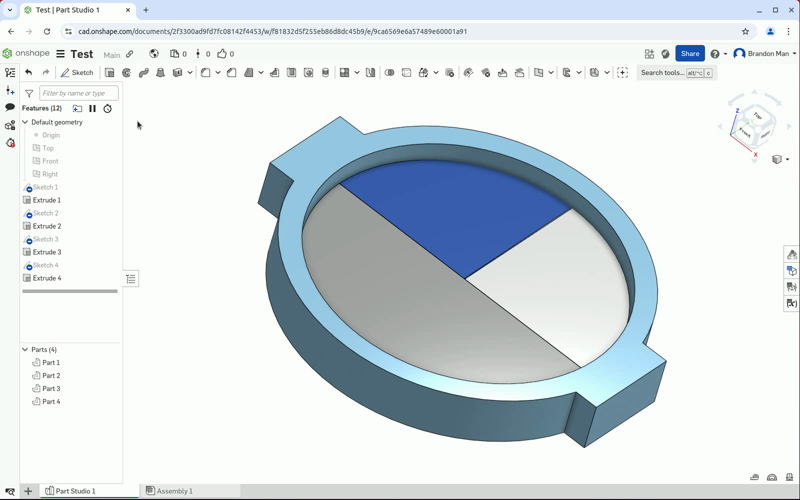
mouse_move(73, 189)
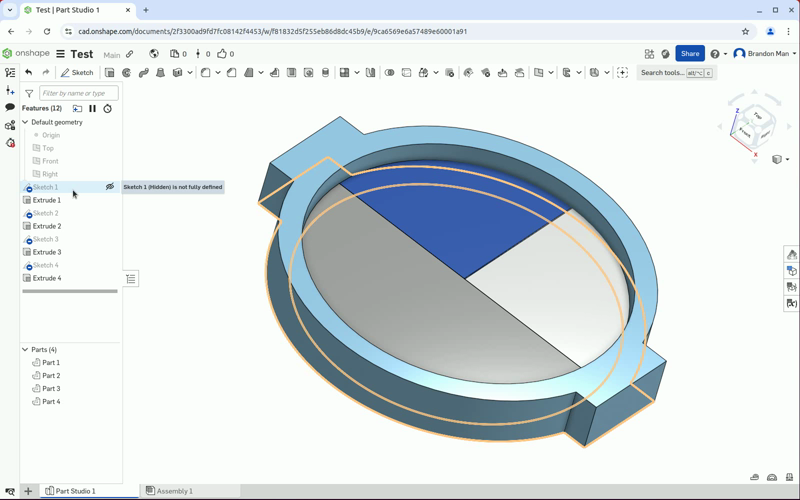
click(73, 189)